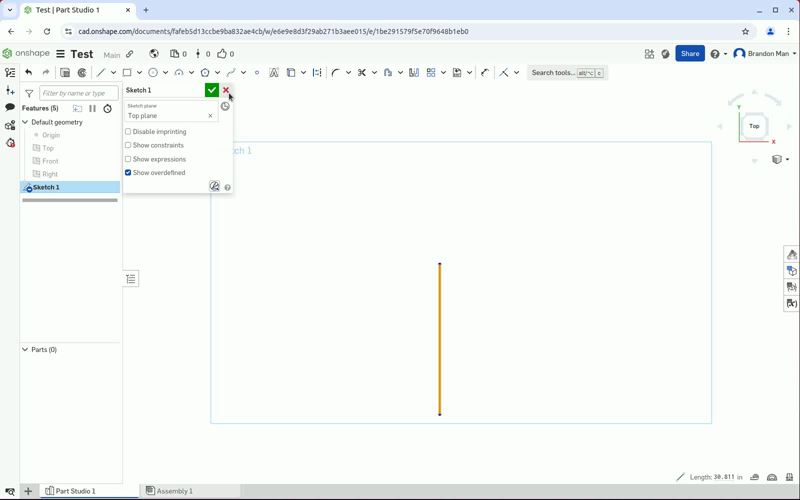
key(shift+h)
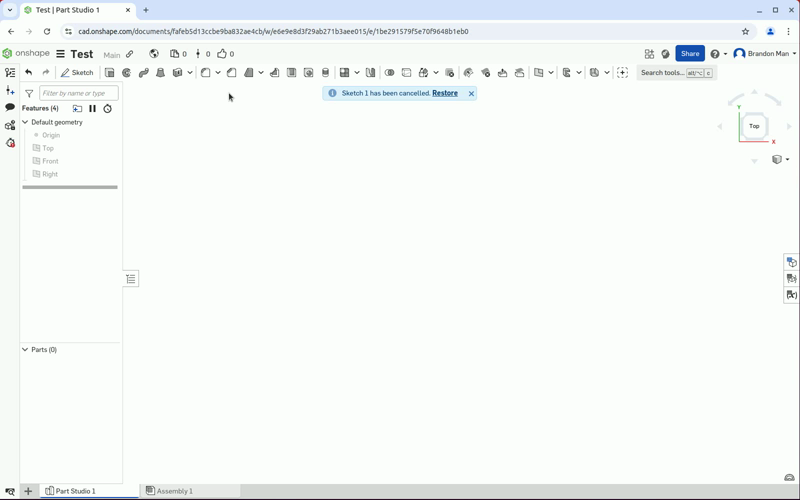
mouse_move(73, 352)
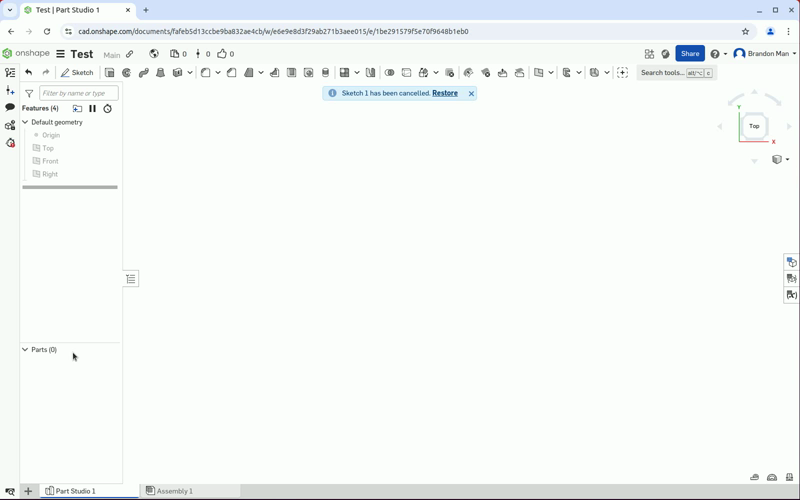
key(y)
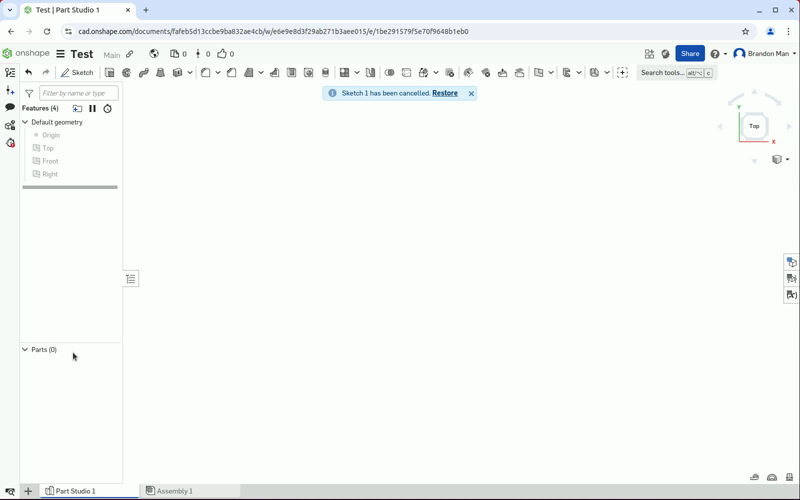
key(shift+p)
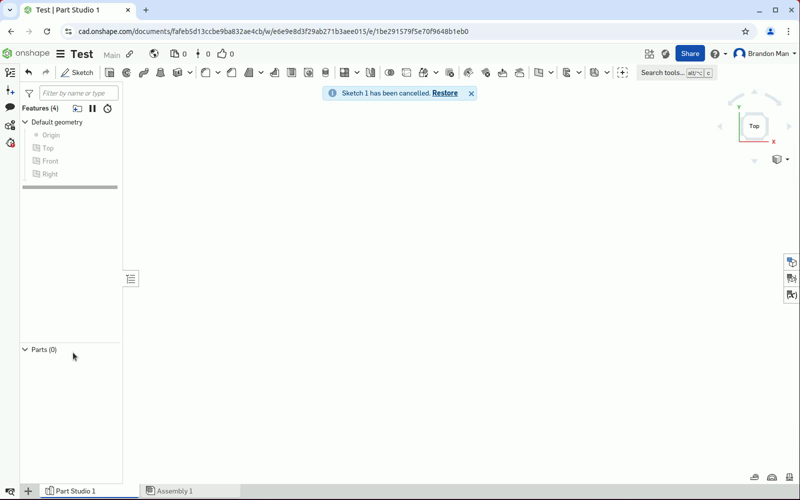
key(space)
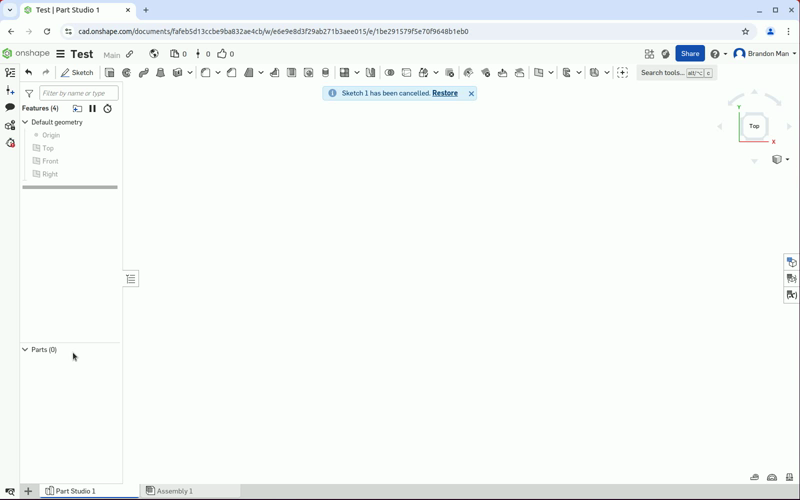
key_down(shift)
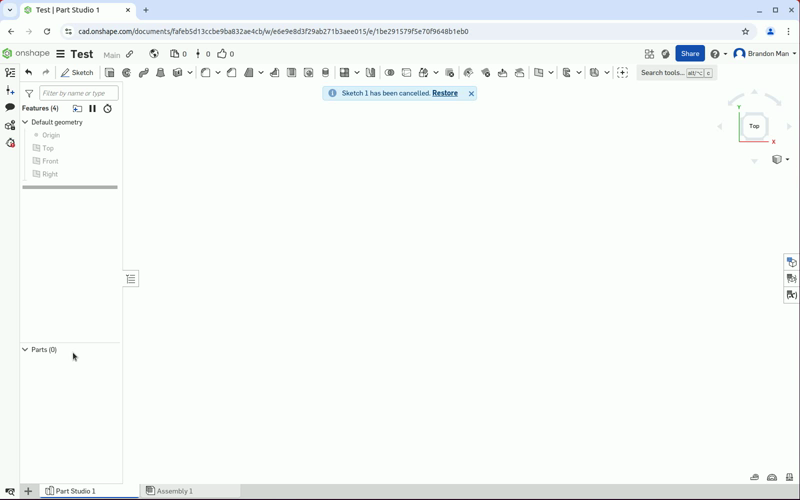
key(up)
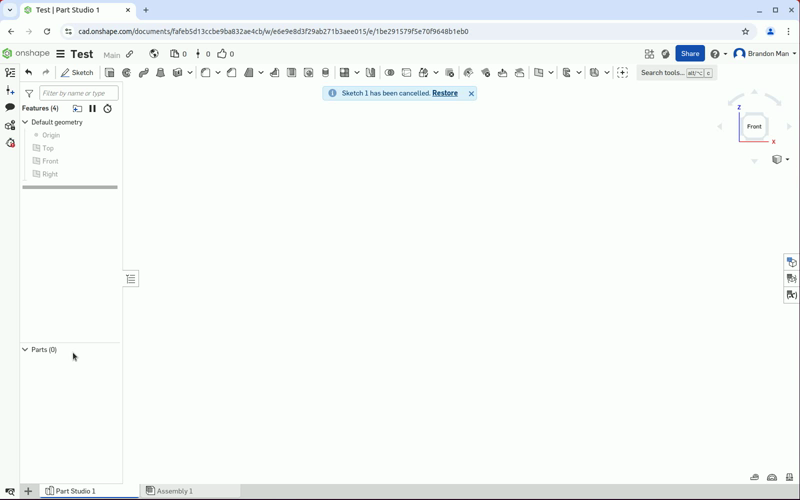
key_up(shift)
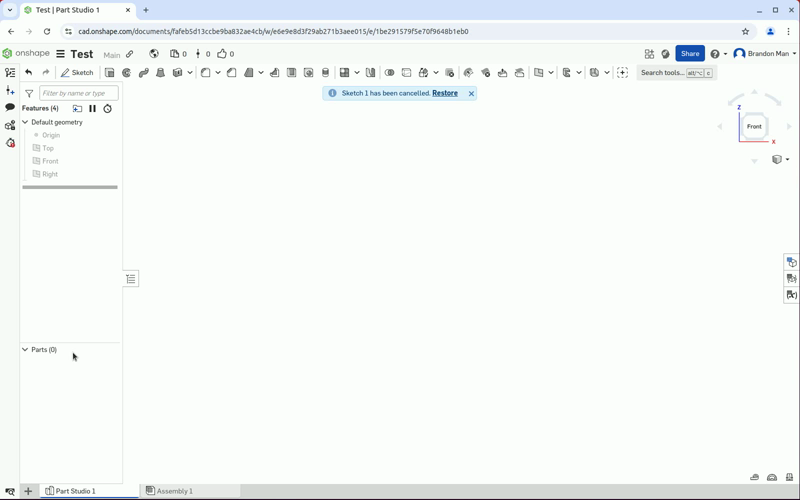
mouse_move(73, 352)
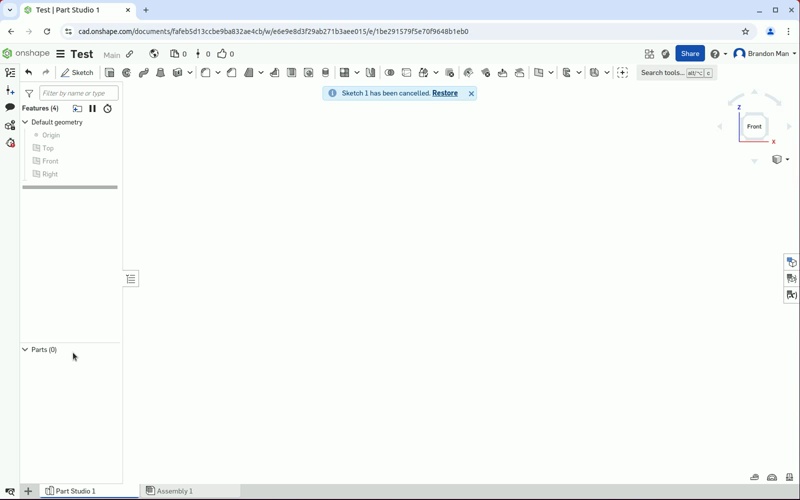
key(shift+y)
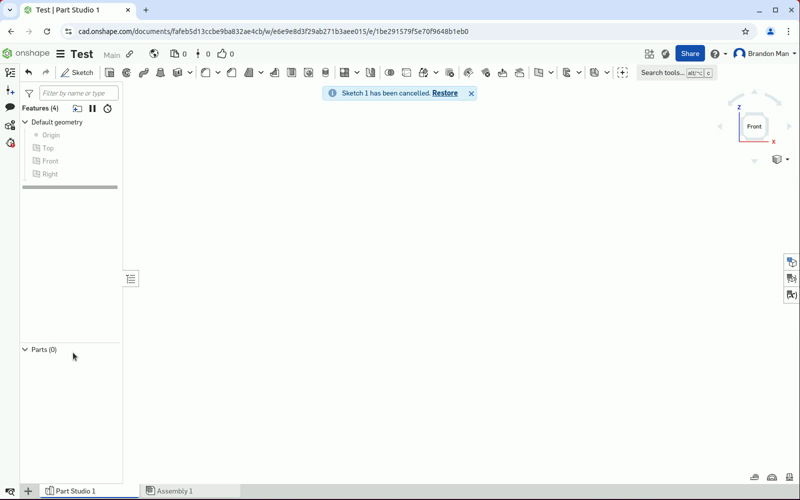
key(shift+s)
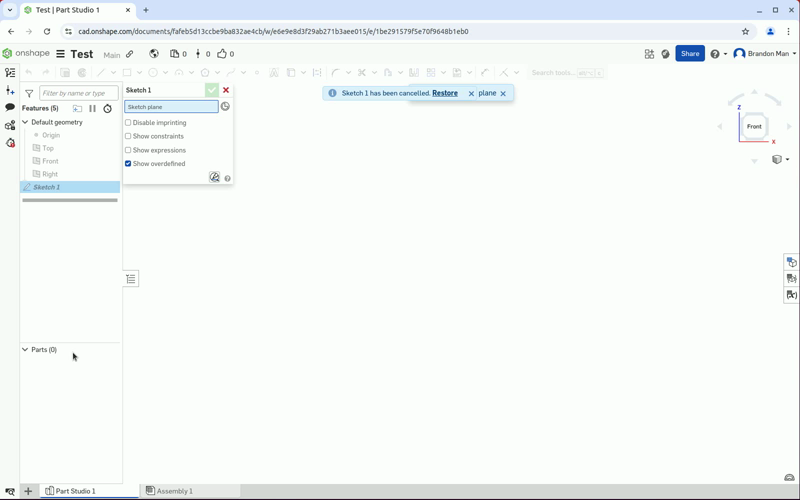
mouse_move(73, 163)
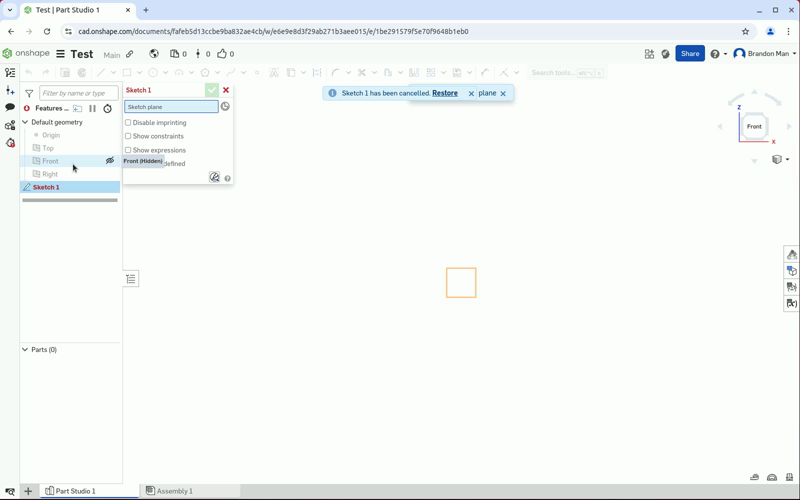
click(73, 163)
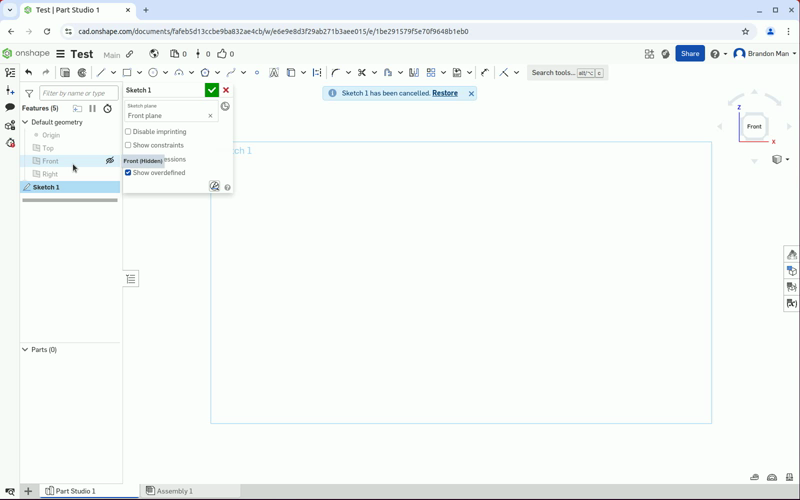
mouse_move(73, 352)
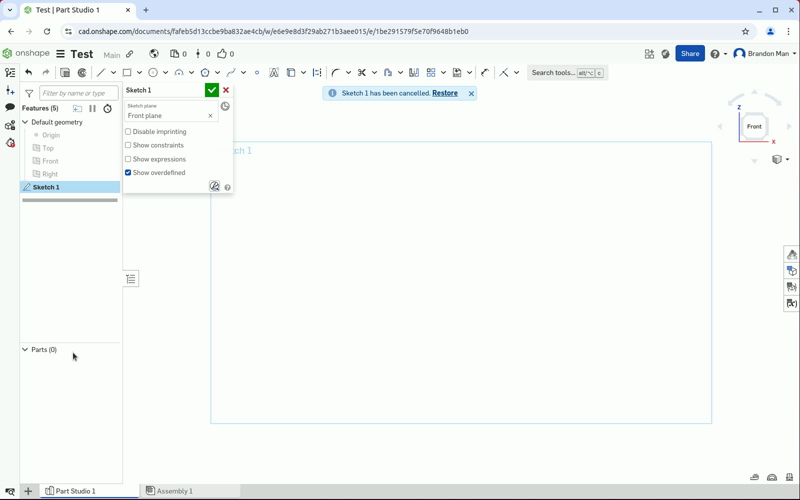
key(y)
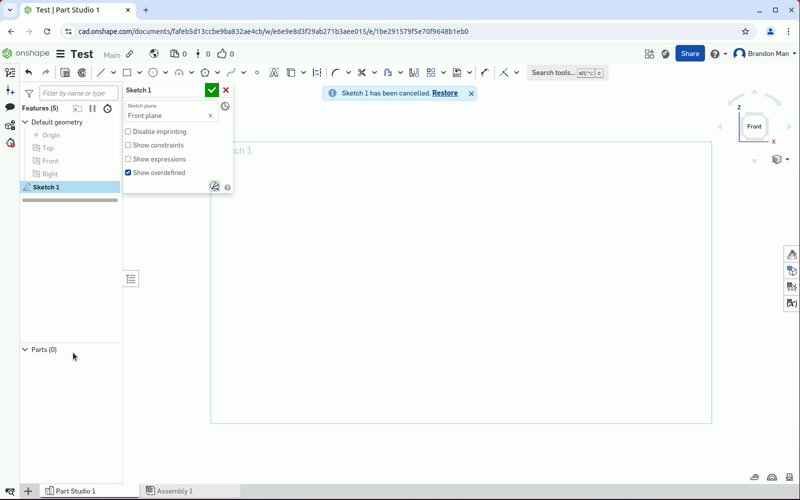
key(l)
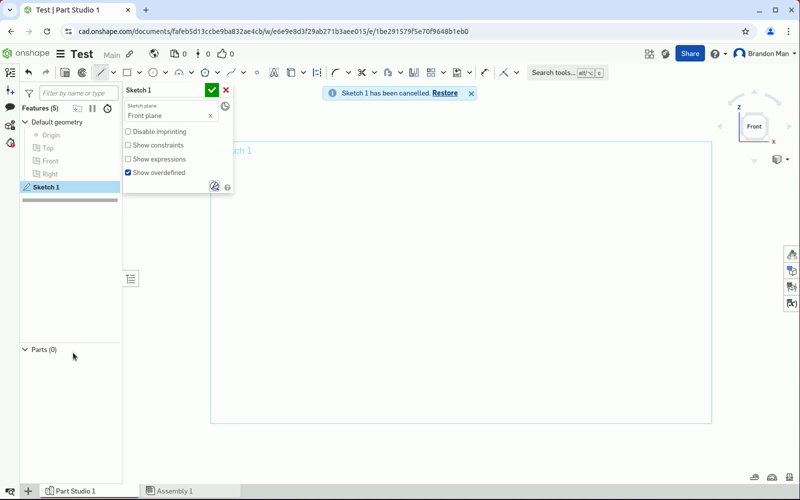
key_down(shift)
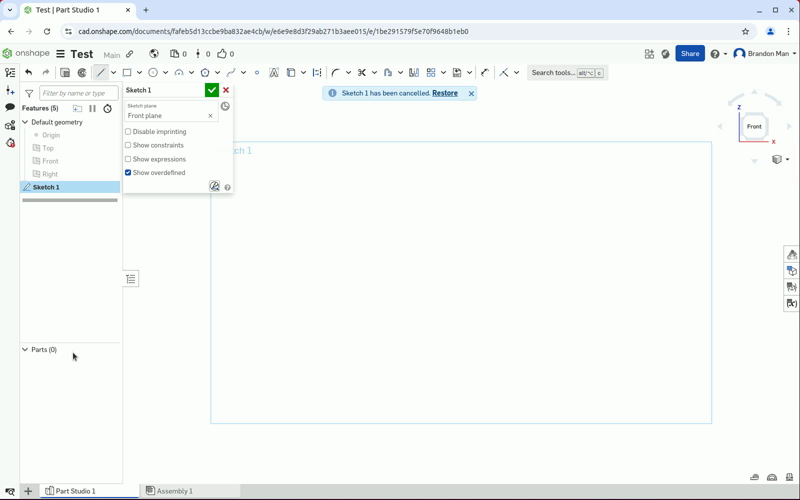
mouse_move(375, 309)
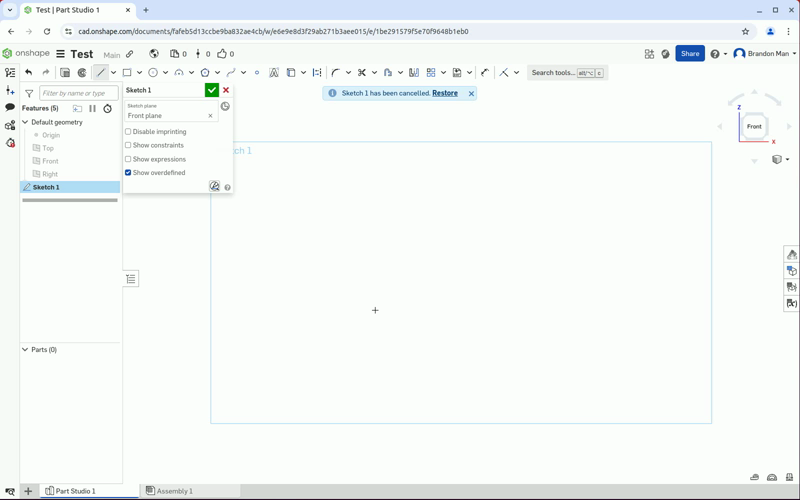
click(375, 309)
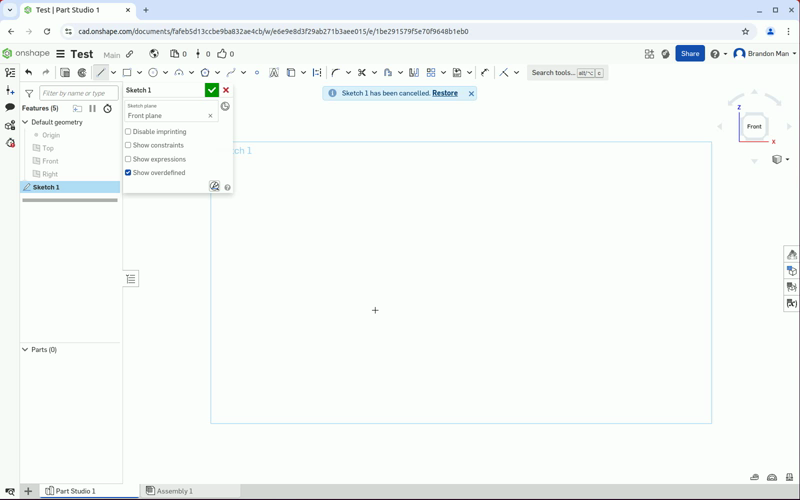
key_up(shift)
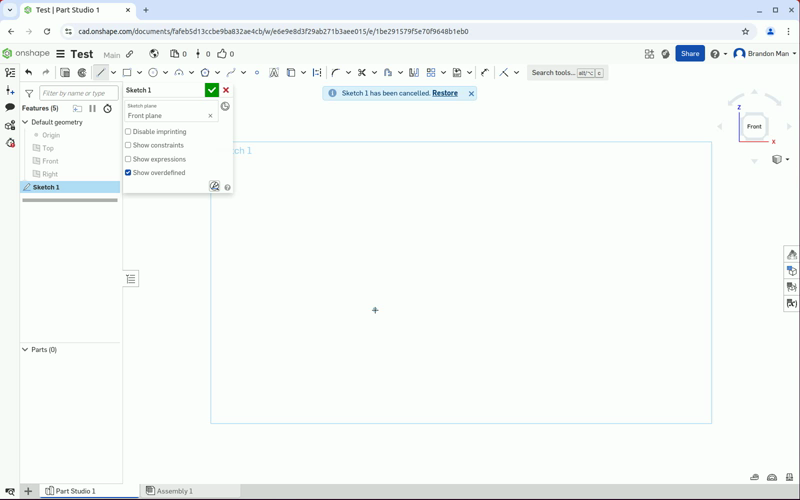
key_down(shift)
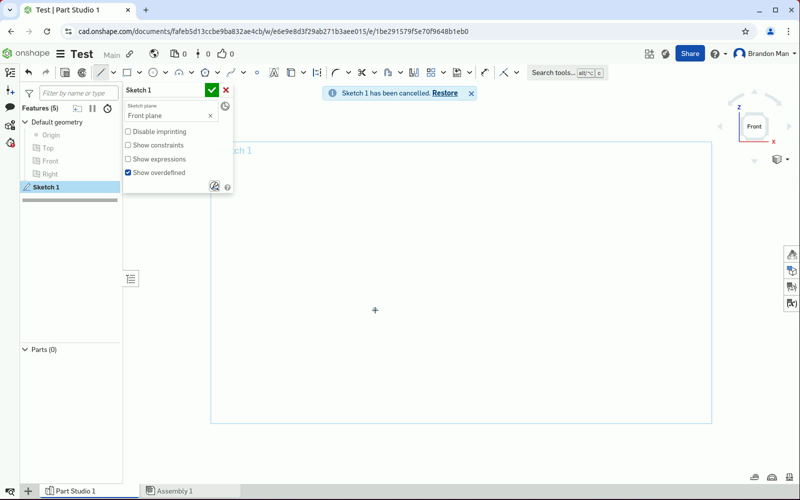
mouse_move(464, 309)
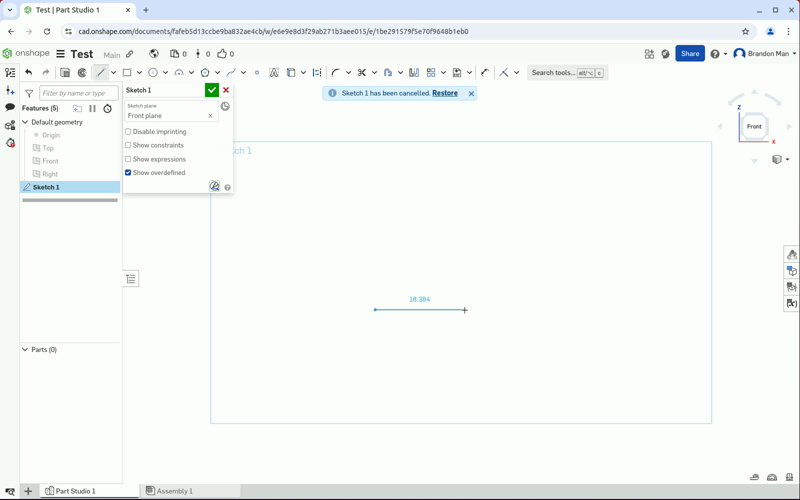
click(464, 309)
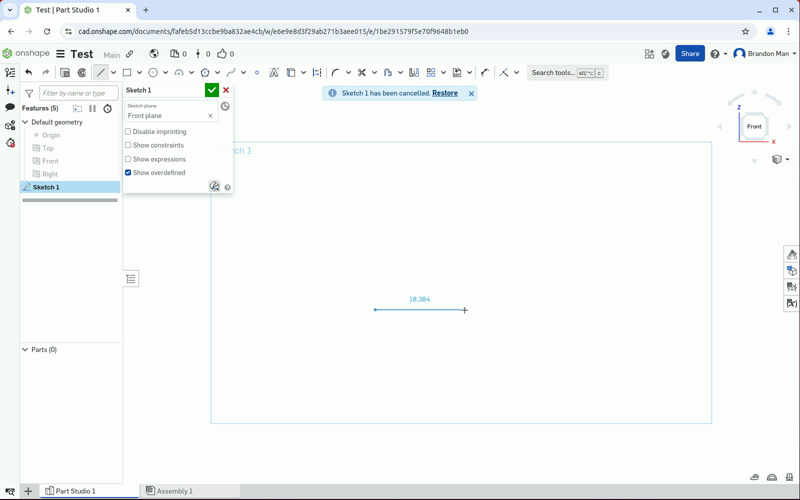
key_up(shift)
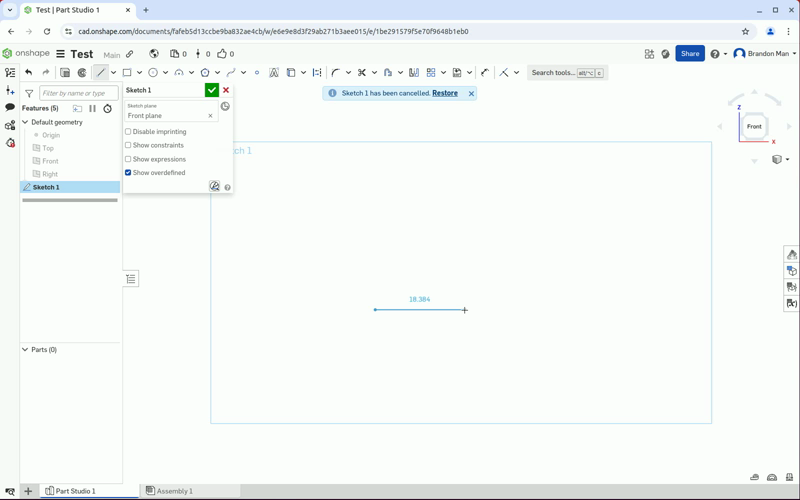
key_down(shift)
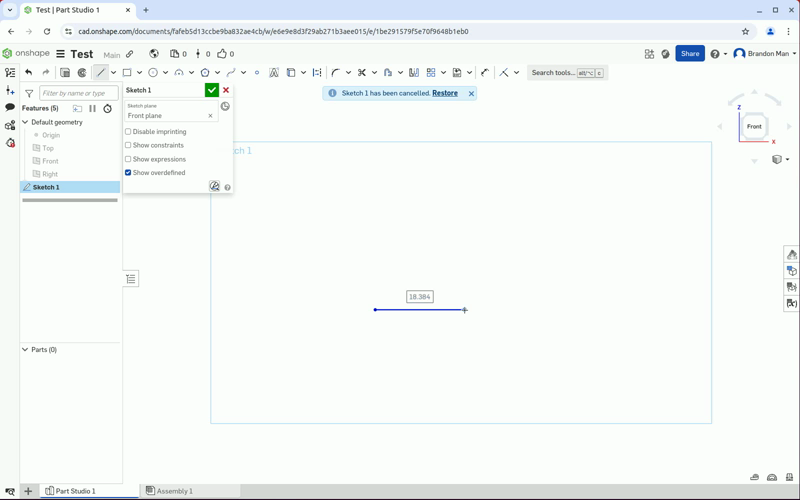
mouse_move(494, 309)
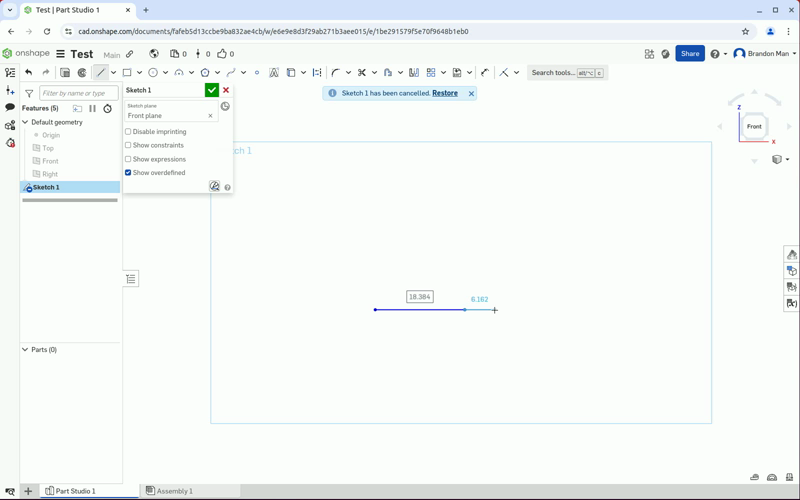
mouse_move(464, 282)
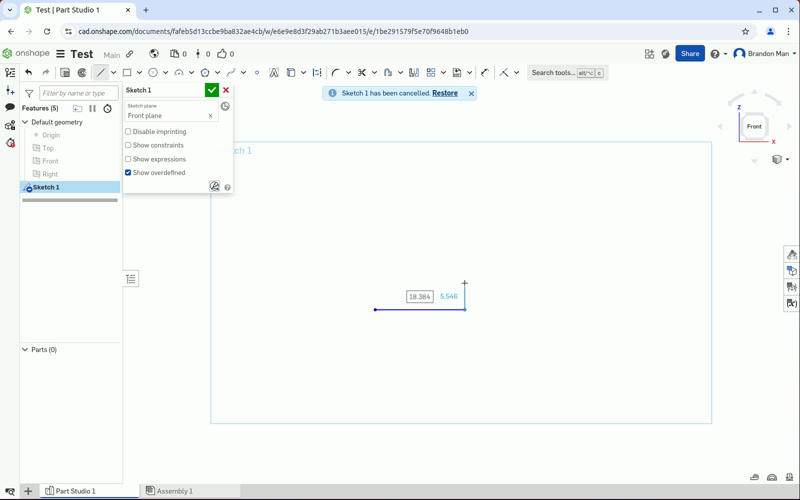
click(464, 282)
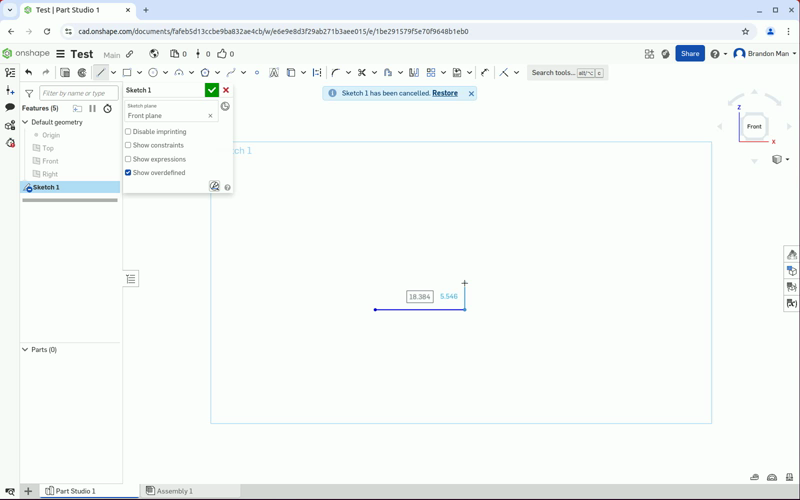
key_up(shift)
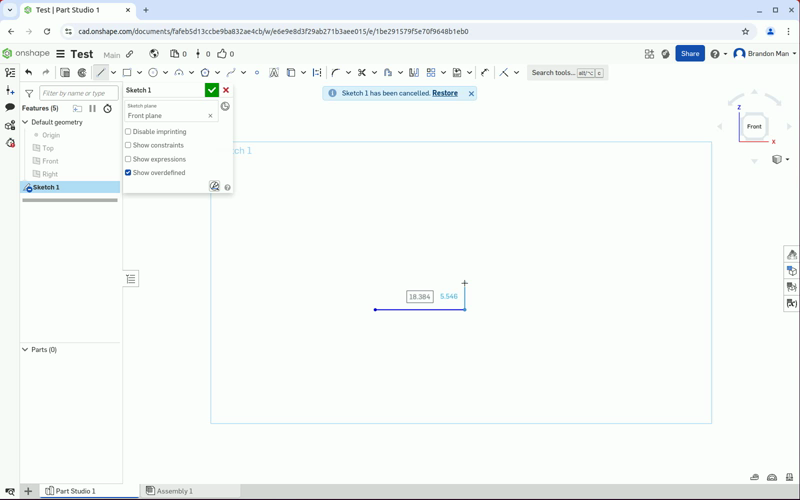
key(esc)
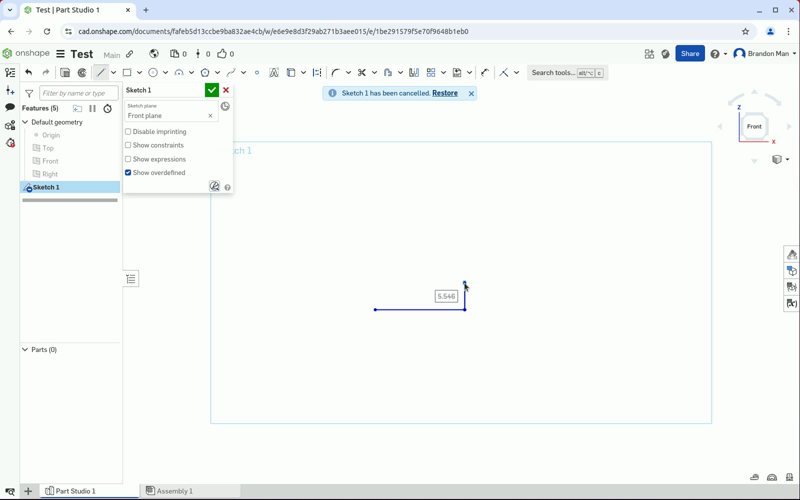
key(a)
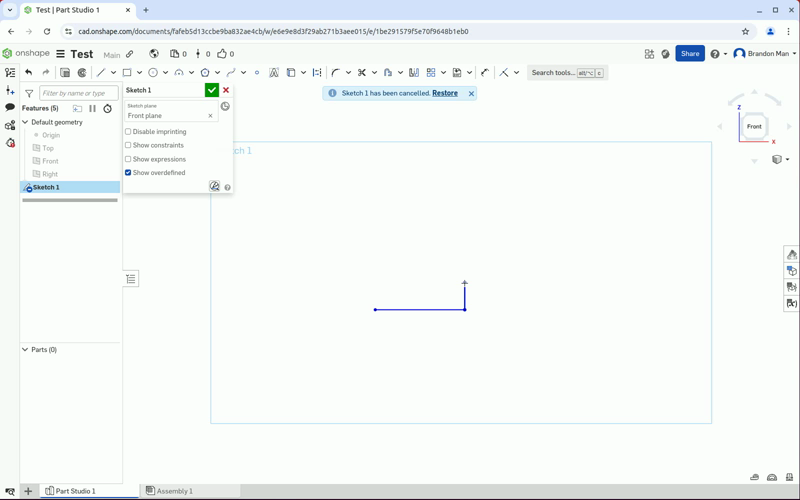
mouse_move(464, 282)
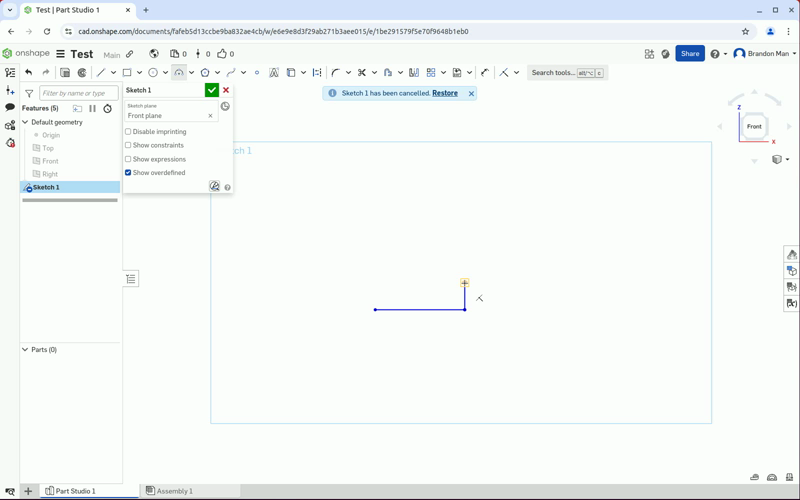
click(464, 282)
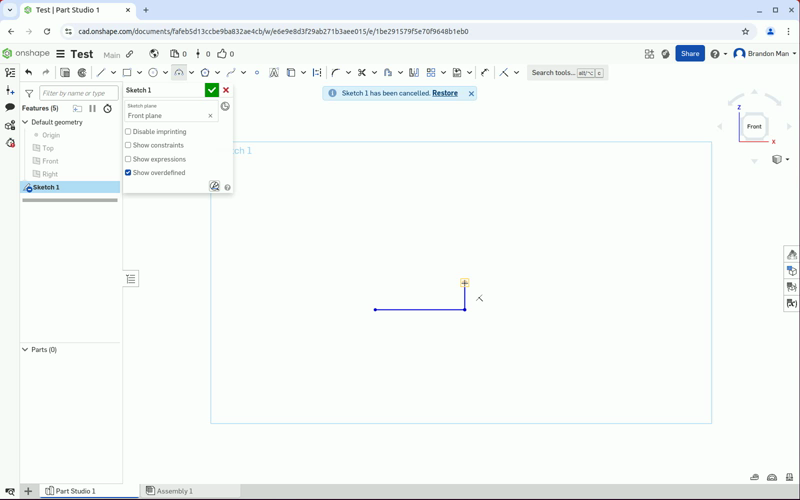
key_down(shift)
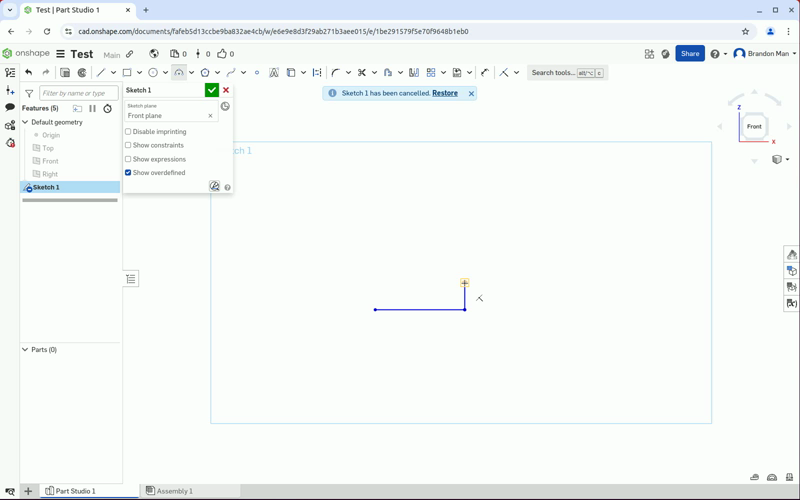
mouse_move(437, 255)
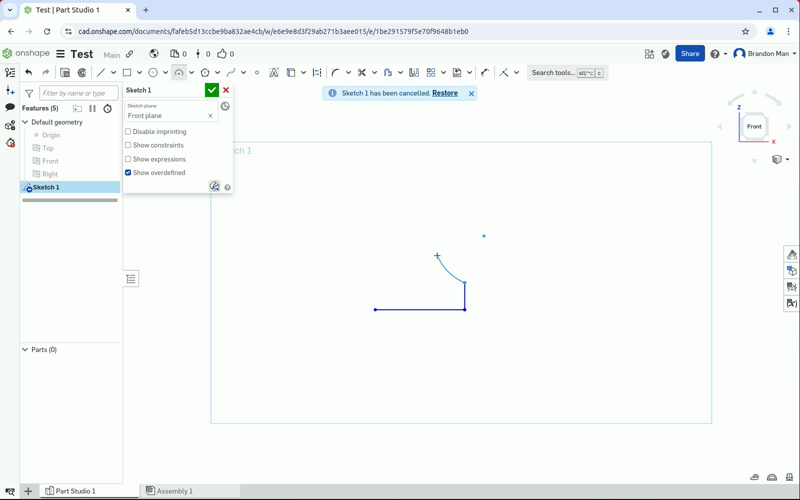
click(437, 255)
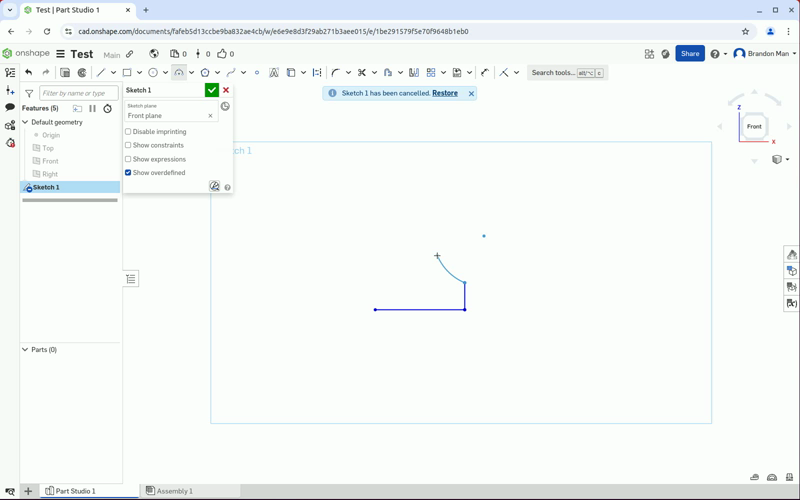
mouse_move(445, 274)
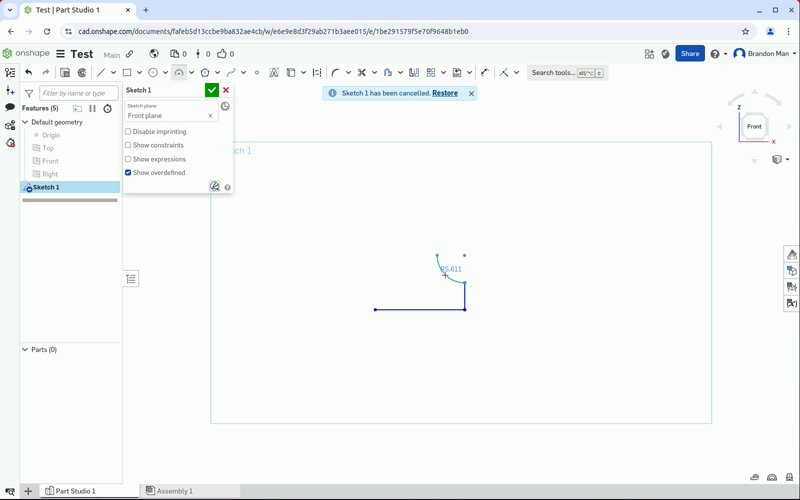
click(445, 274)
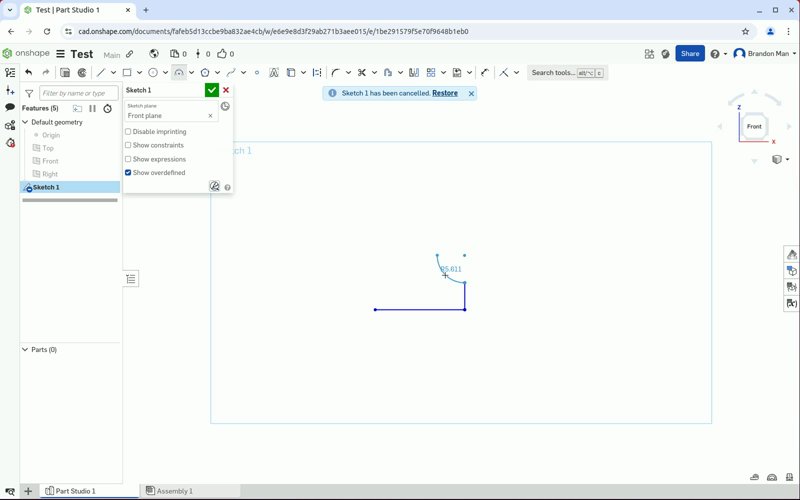
key_up(shift)
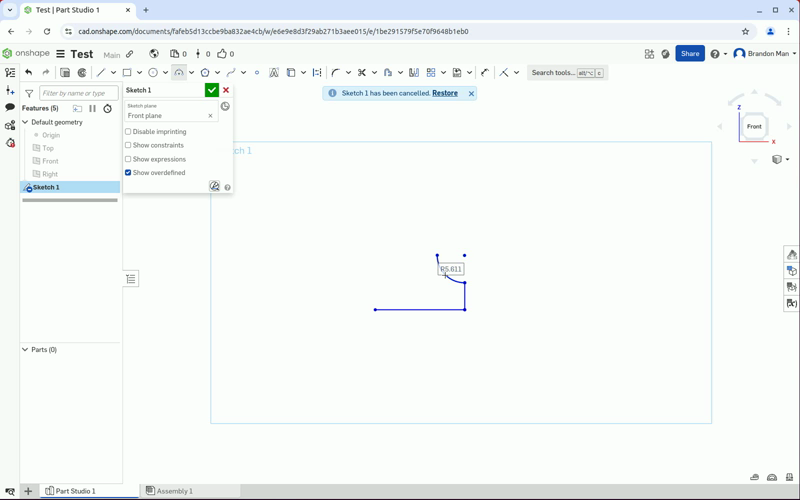
key(esc)
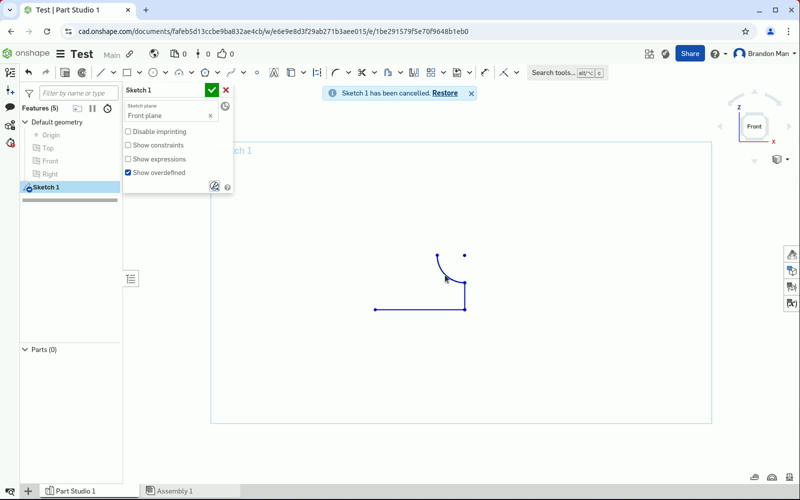
key(l)
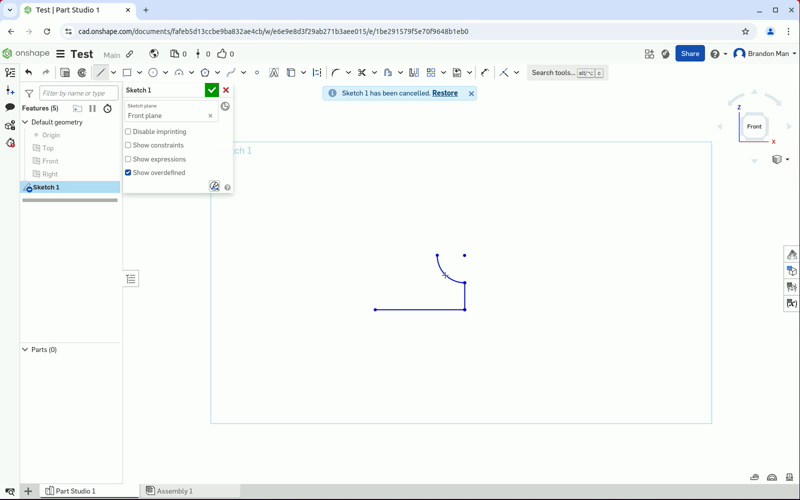
mouse_move(437, 255)
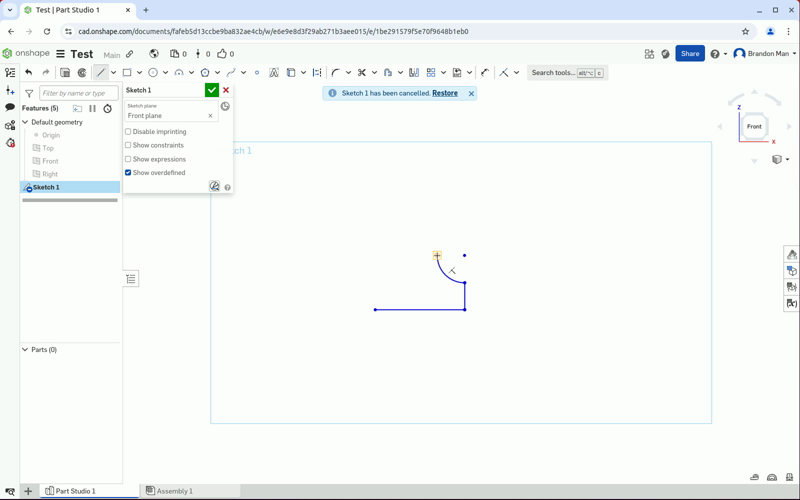
click(437, 255)
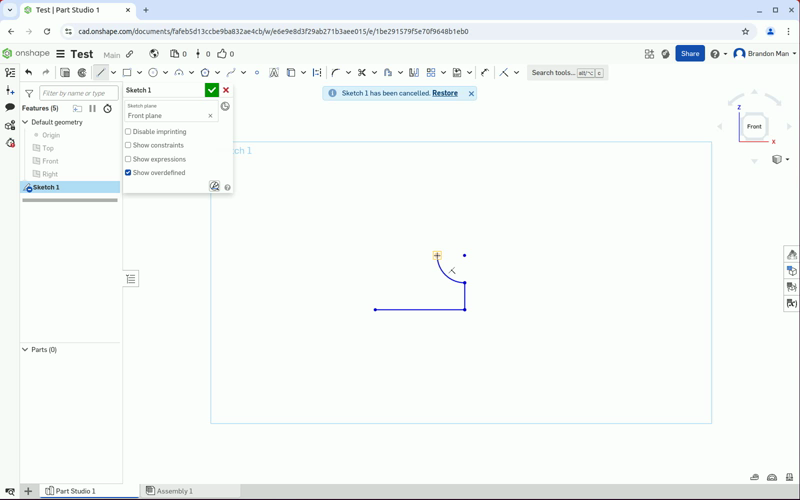
key_down(shift)
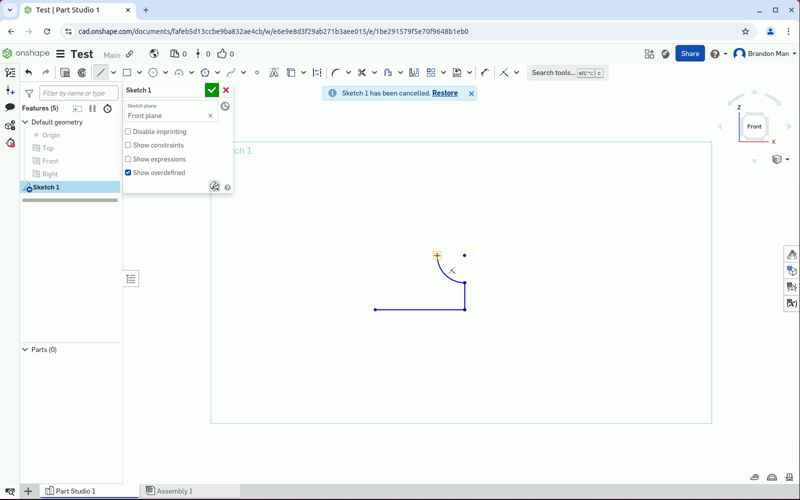
mouse_move(375, 255)
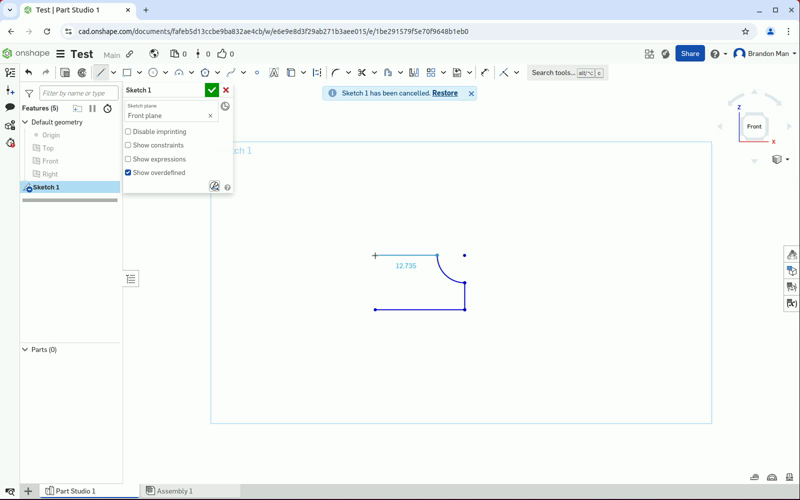
click(375, 255)
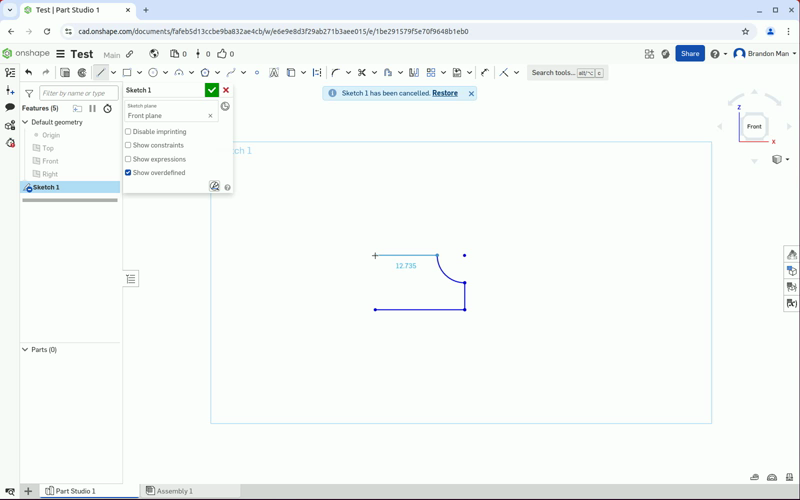
key_up(shift)
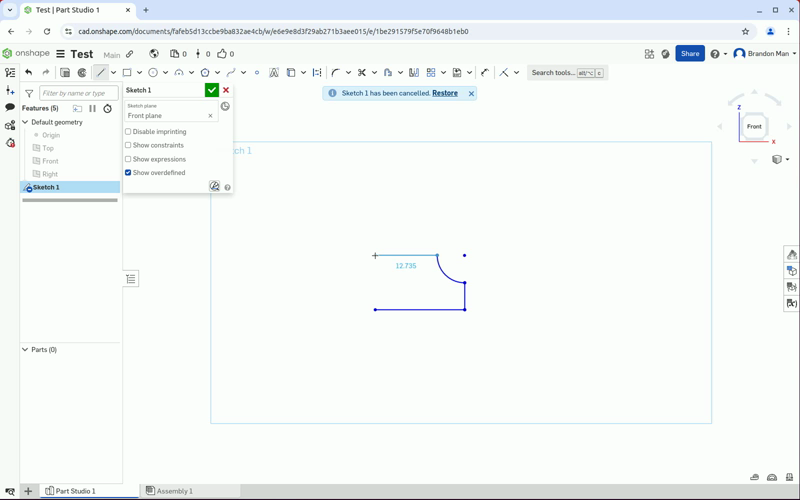
key(esc)
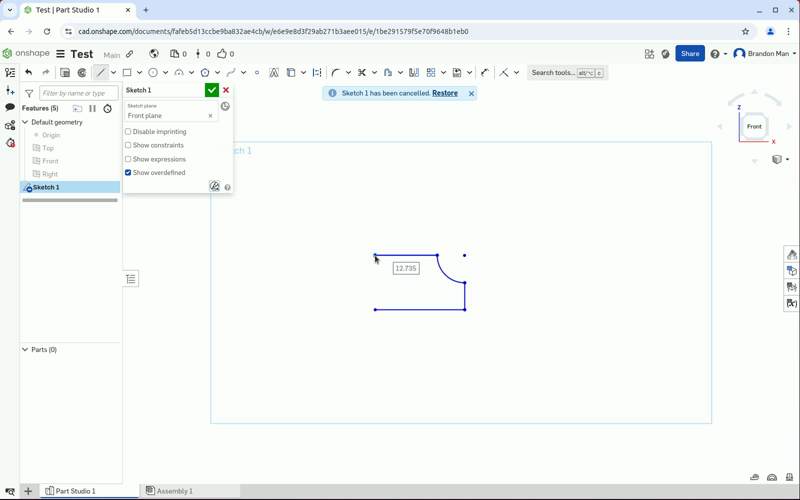
key(a)
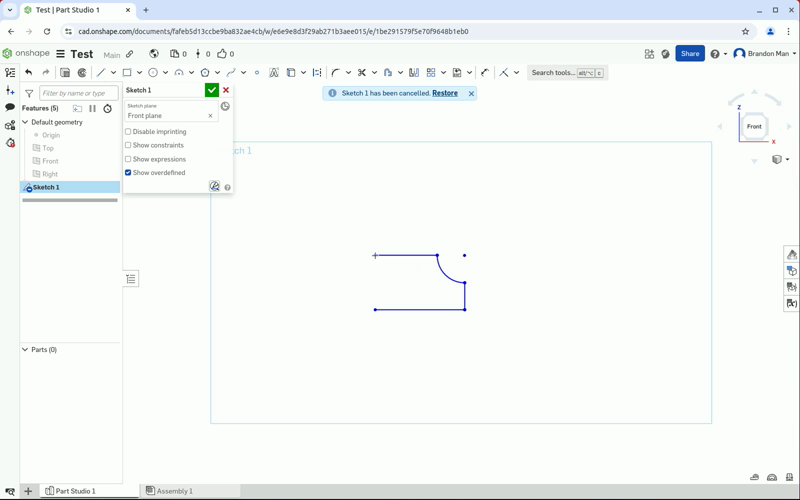
mouse_move(375, 255)
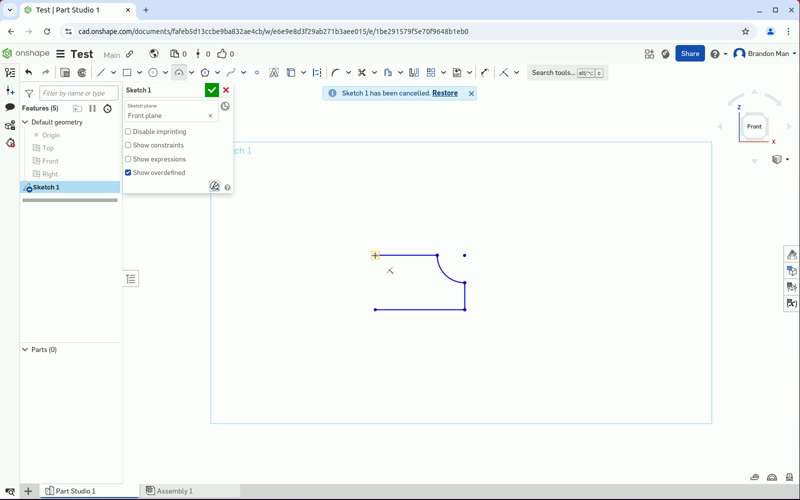
click(375, 255)
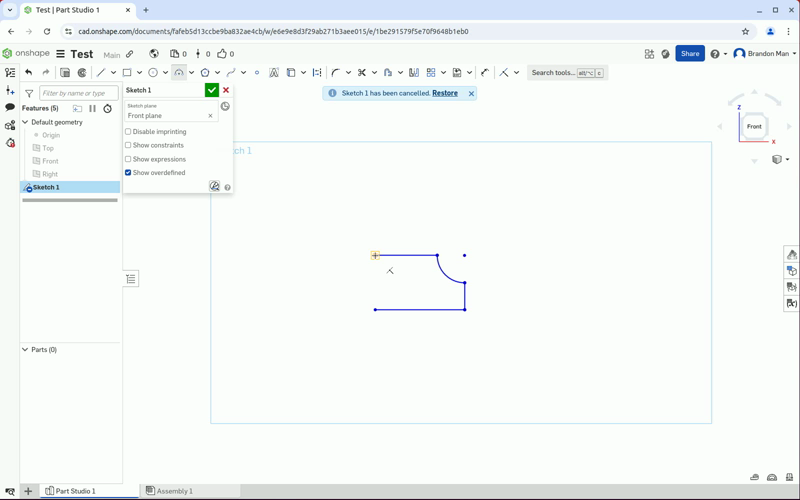
mouse_move(375, 309)
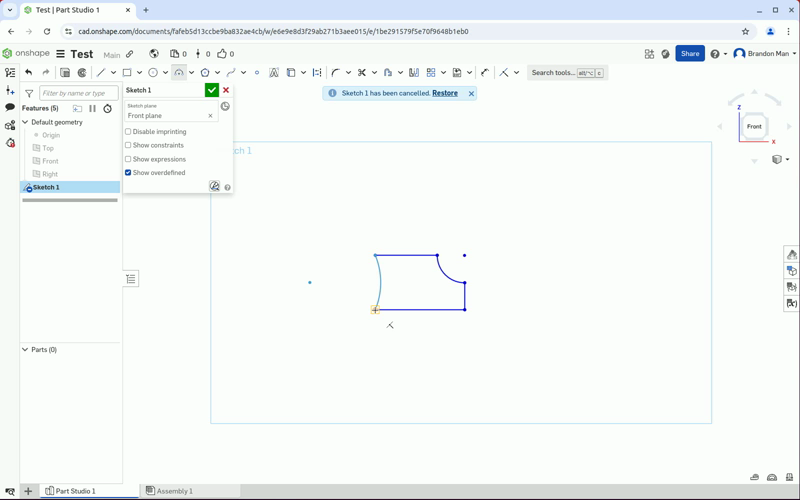
click(375, 309)
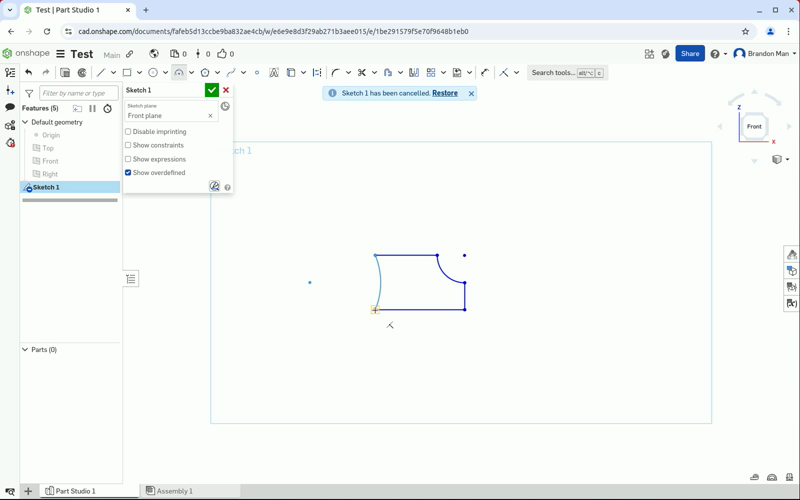
key_down(shift)
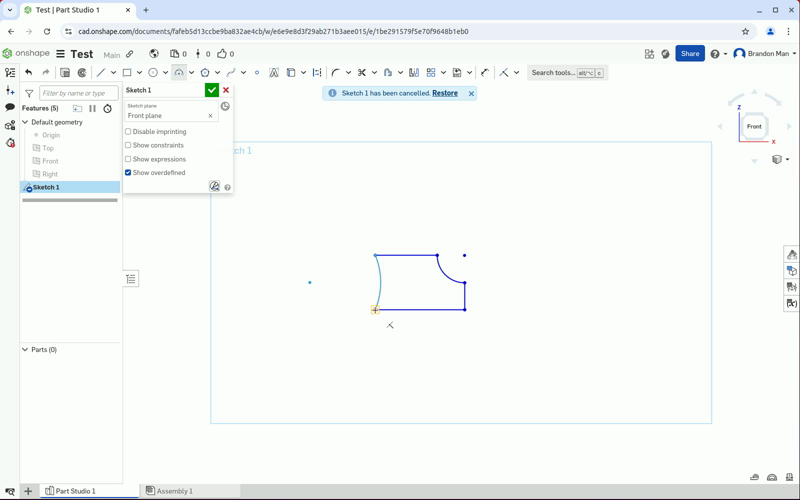
mouse_move(347, 282)
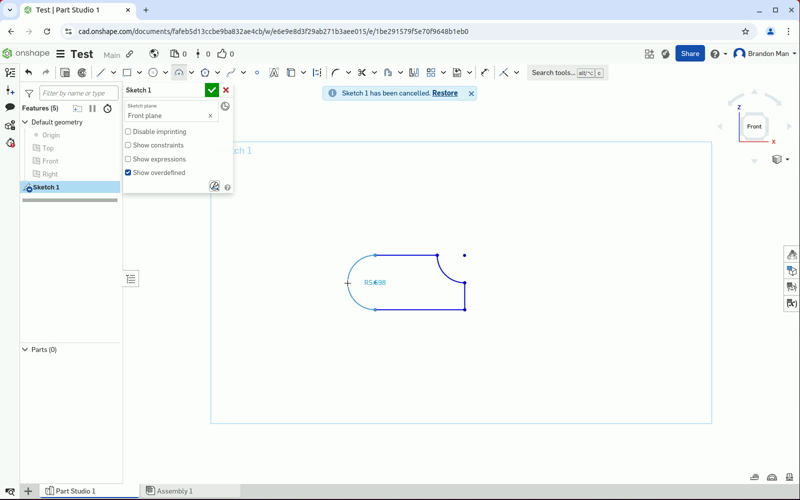
click(347, 282)
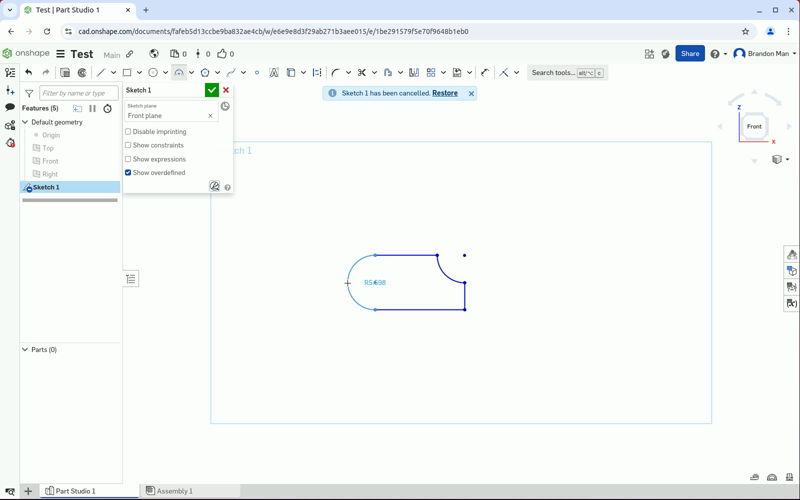
key_up(shift)
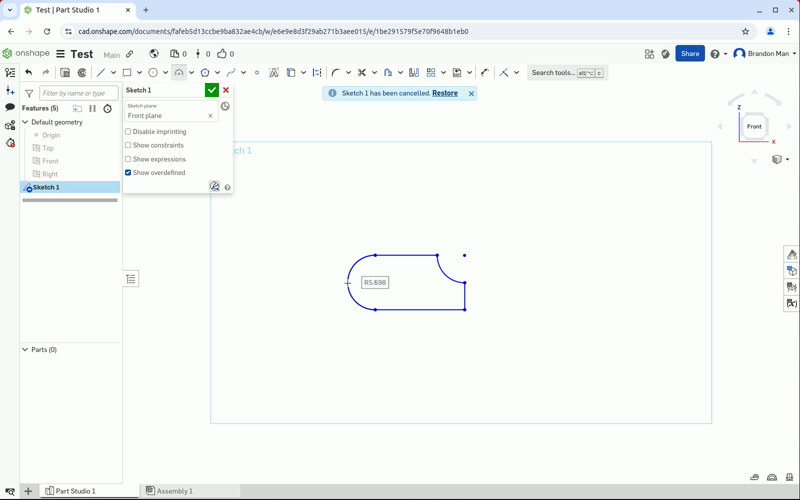
key(esc)
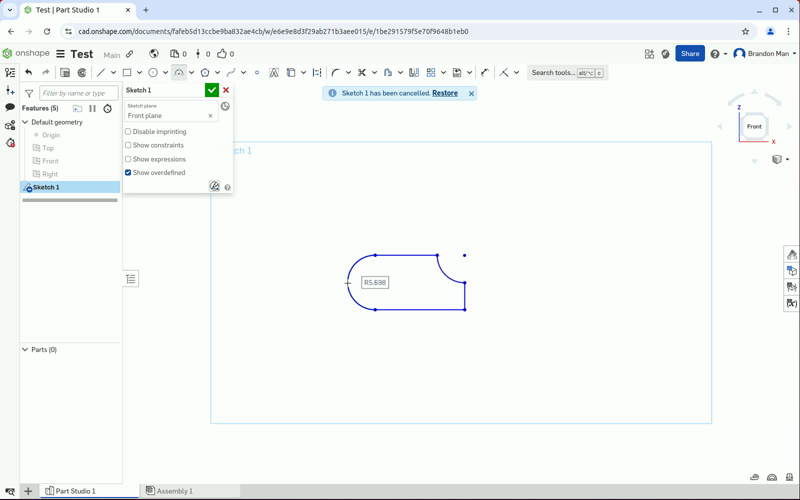
key(c)
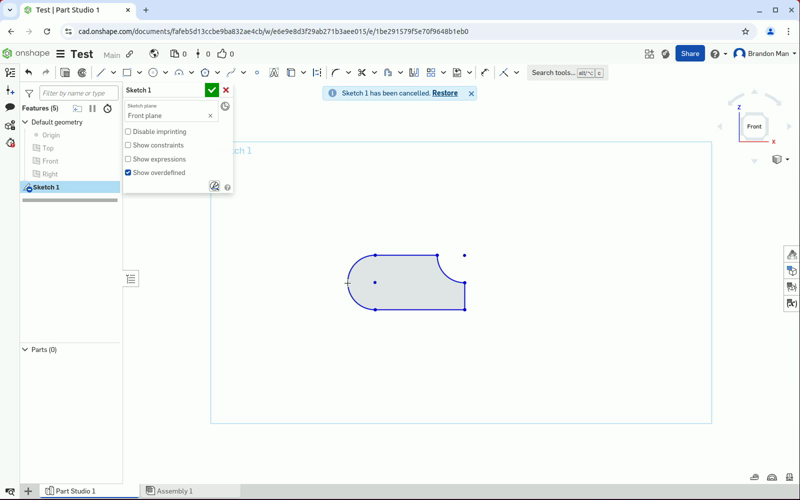
key_down(shift)
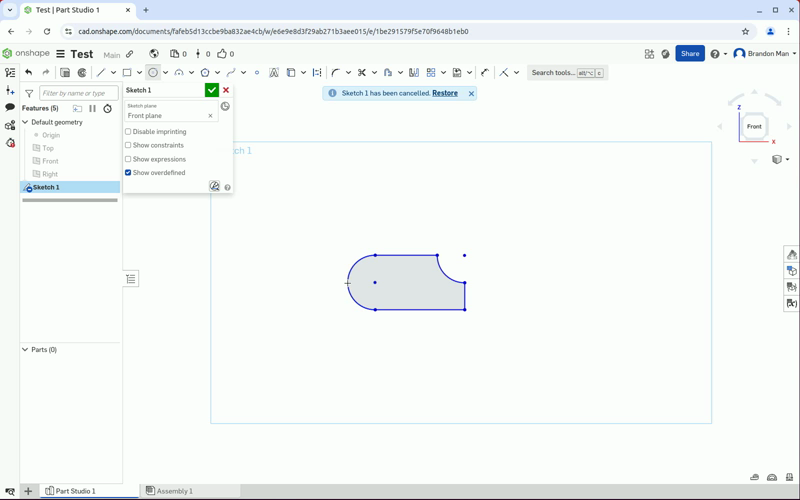
mouse_move(375, 282)
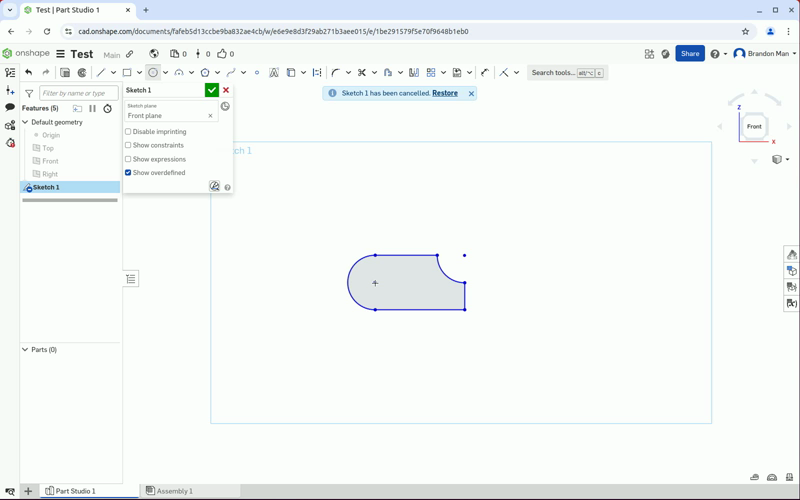
click(375, 282)
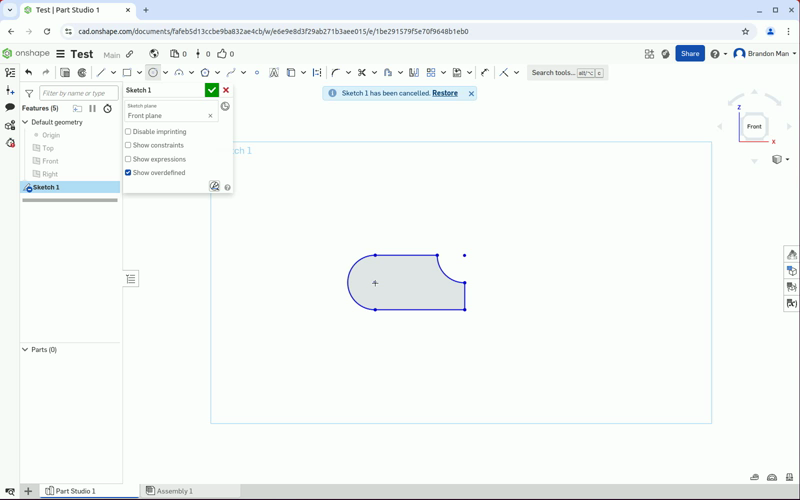
key_up(shift)
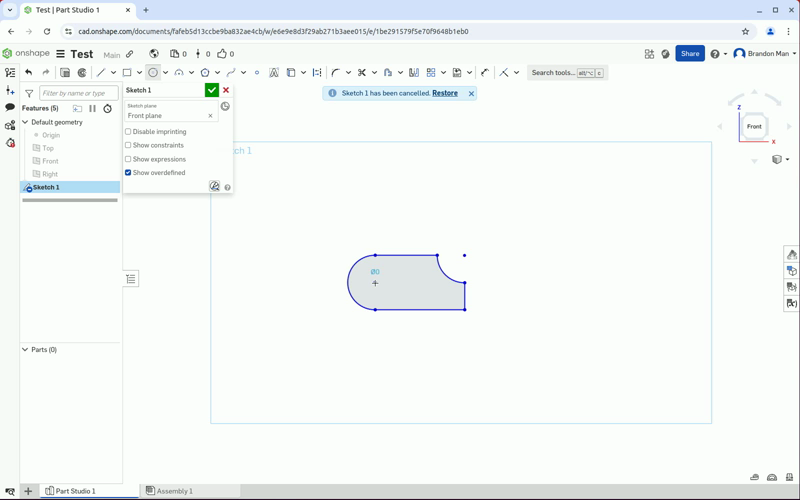
mouse_move(386, 282)
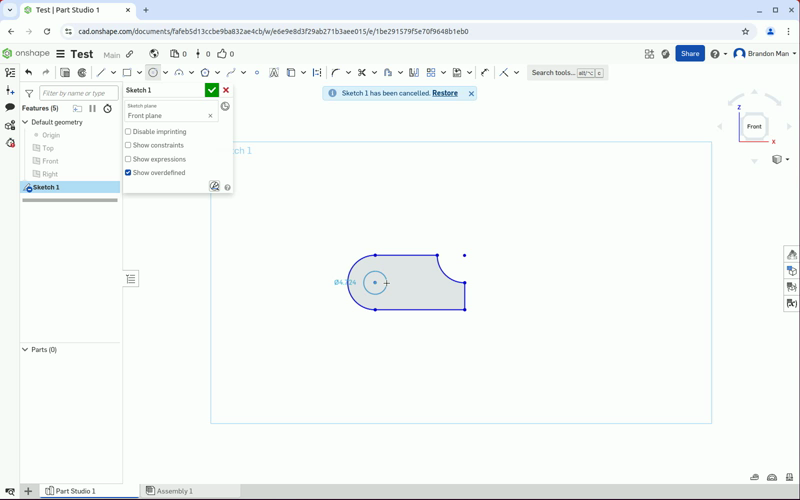
click(386, 282)
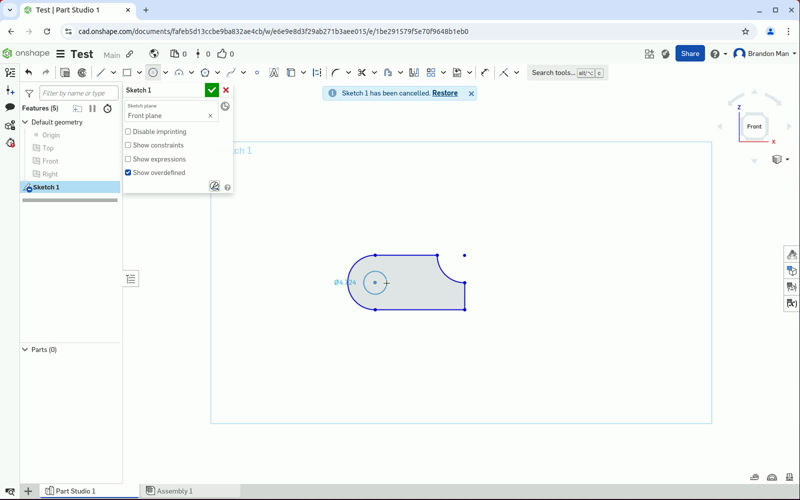
key(esc)
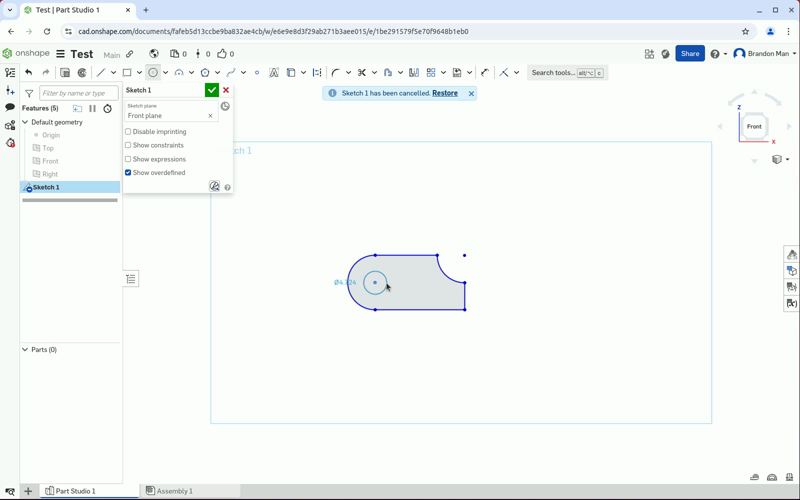
mouse_move(410, 263)
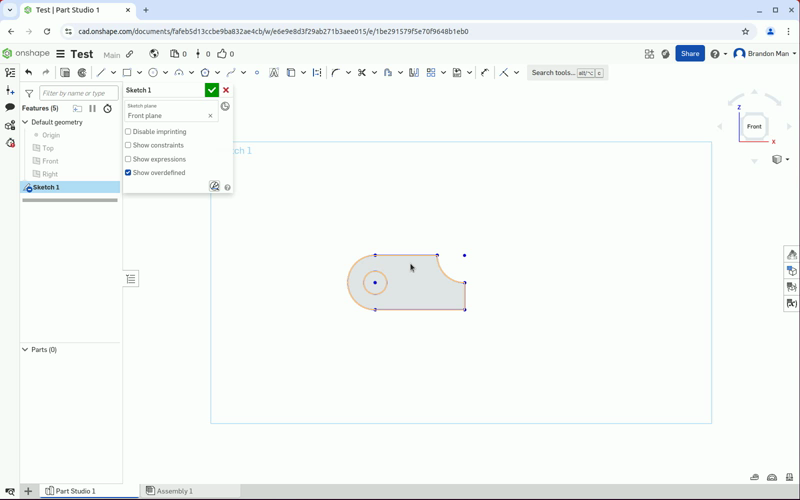
click(410, 263)
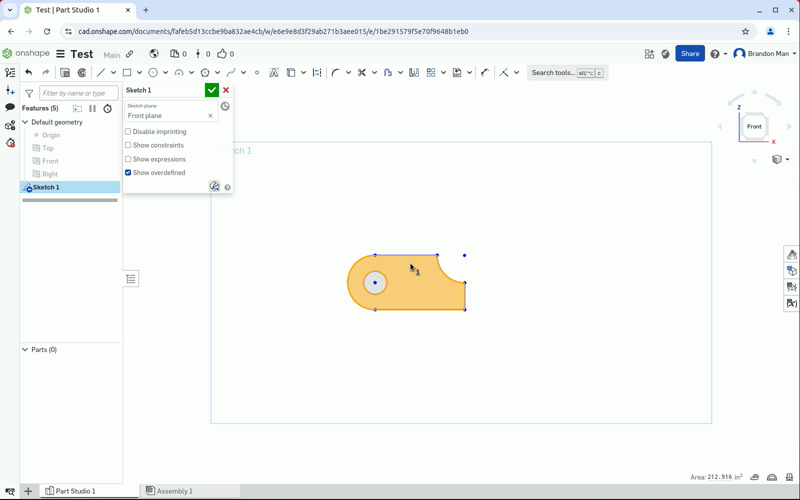
mouse_move(73, 352)
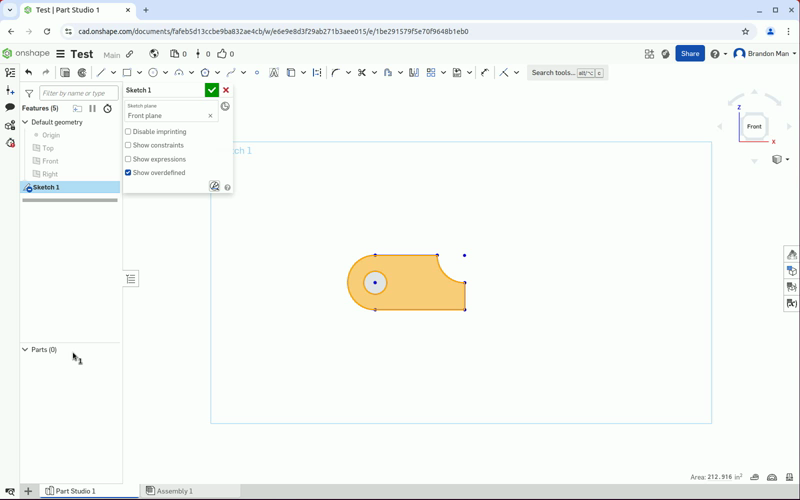
key(shift+y)
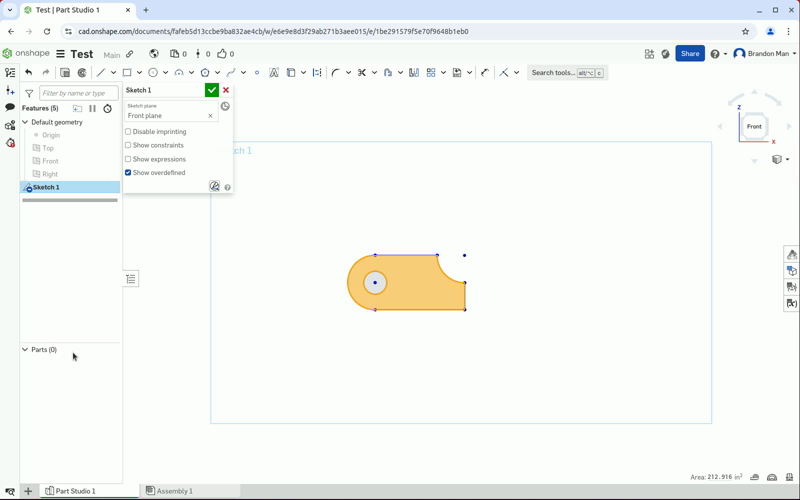
key(shift+e)
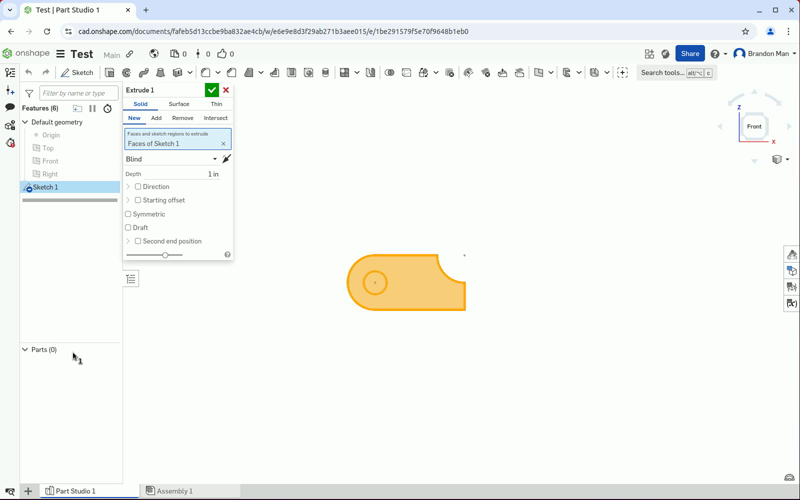
mouse_move(143, 106)
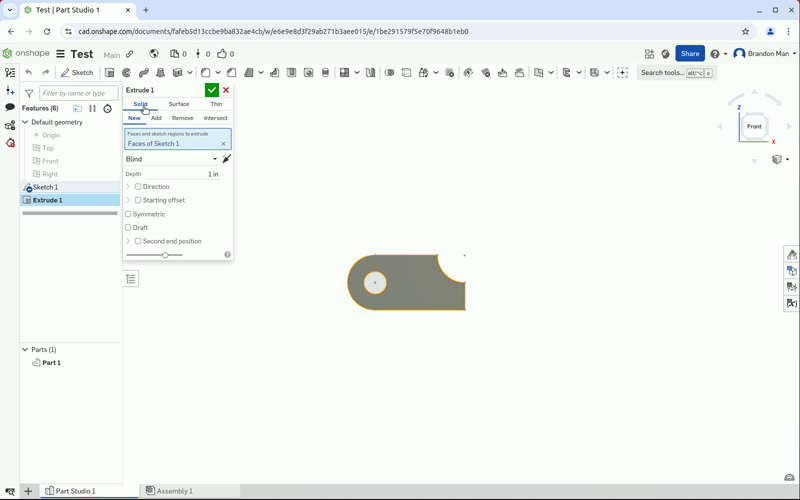
click(143, 106)
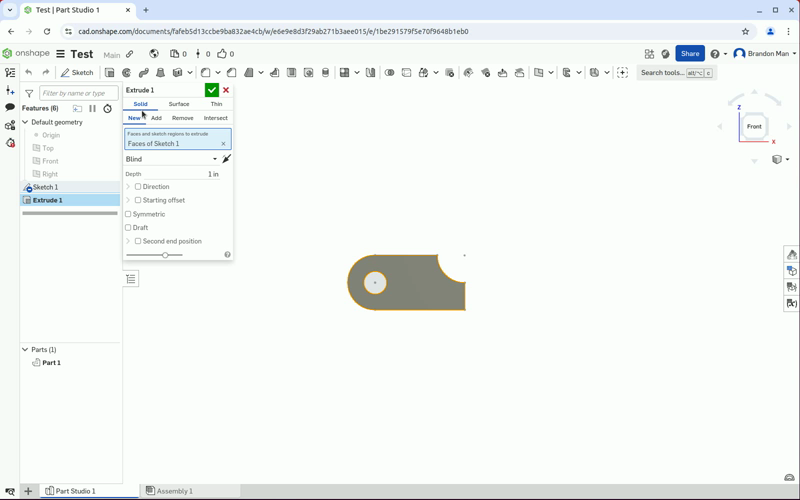
mouse_move(137, 120)
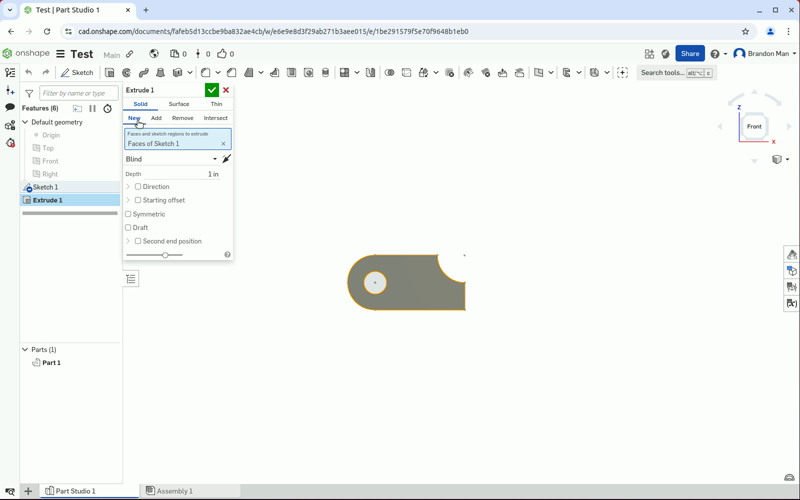
click(137, 120)
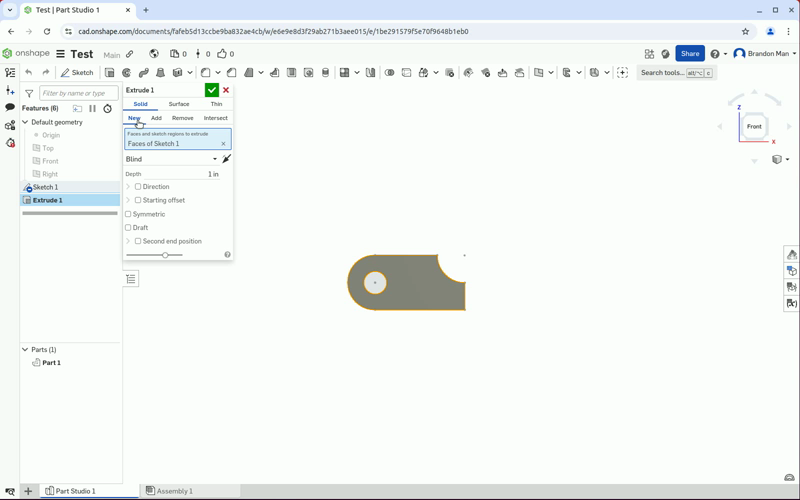
key(tab, 4)
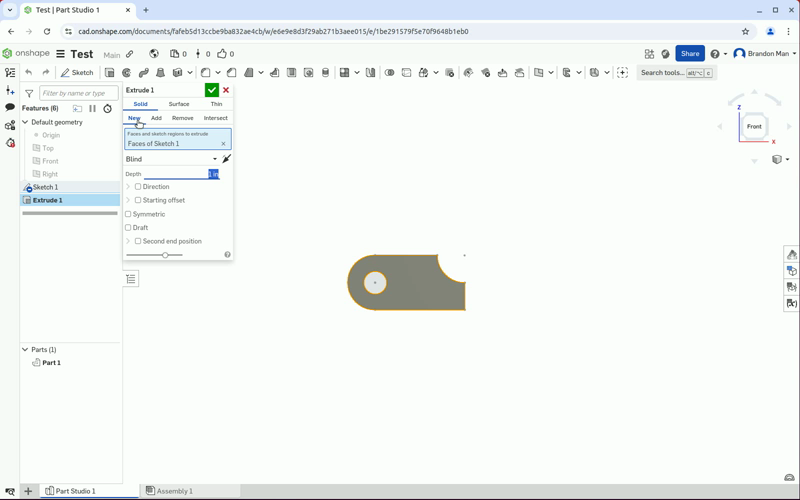
text(4.333)
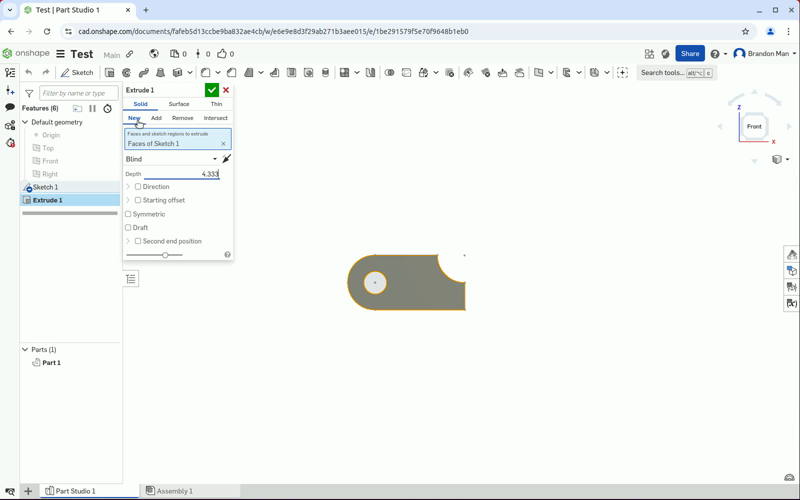
key(enter)
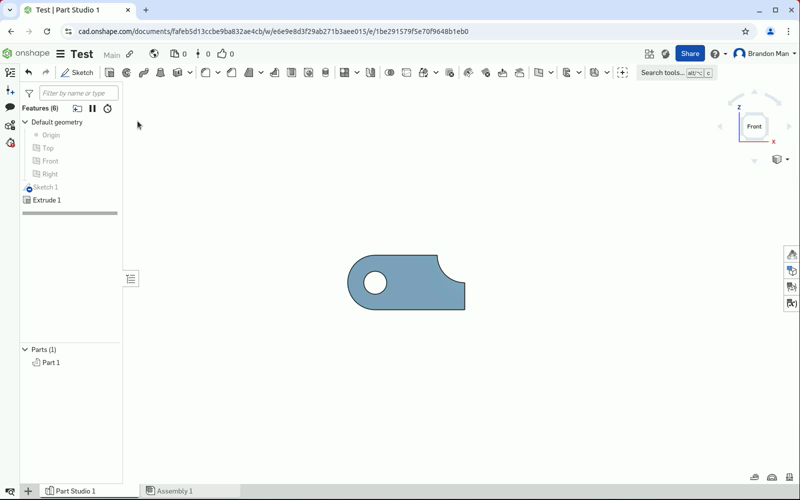
key(shift+h)
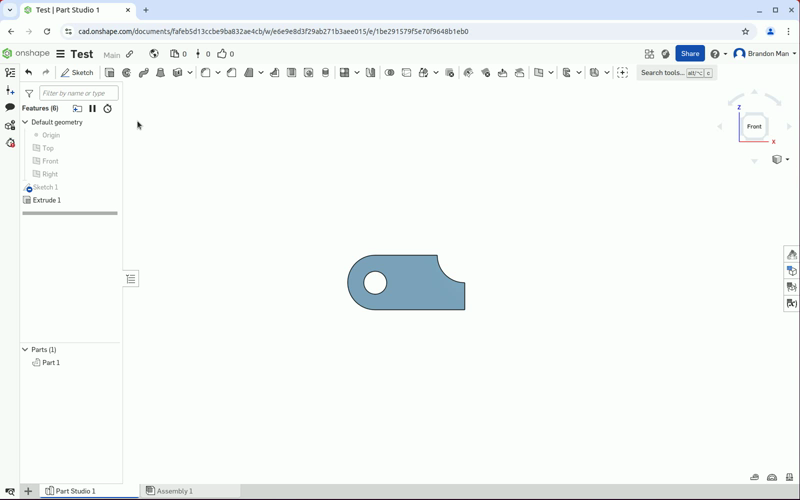
key(shift+h)
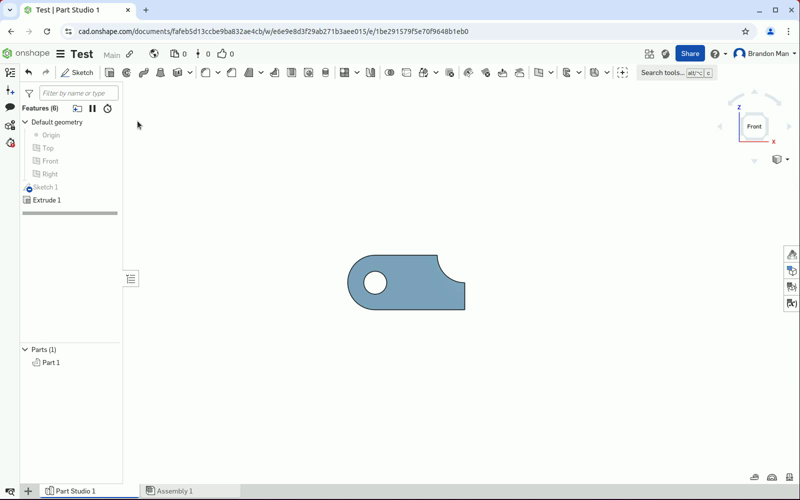
mouse_move(73, 189)
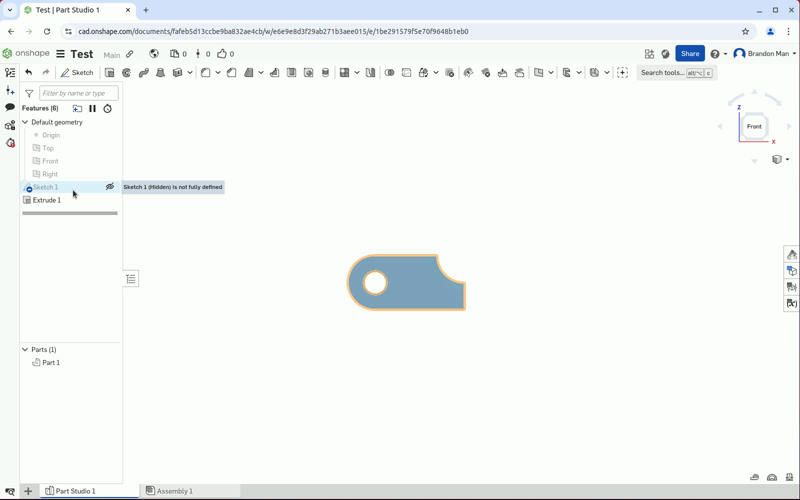
click(73, 189)
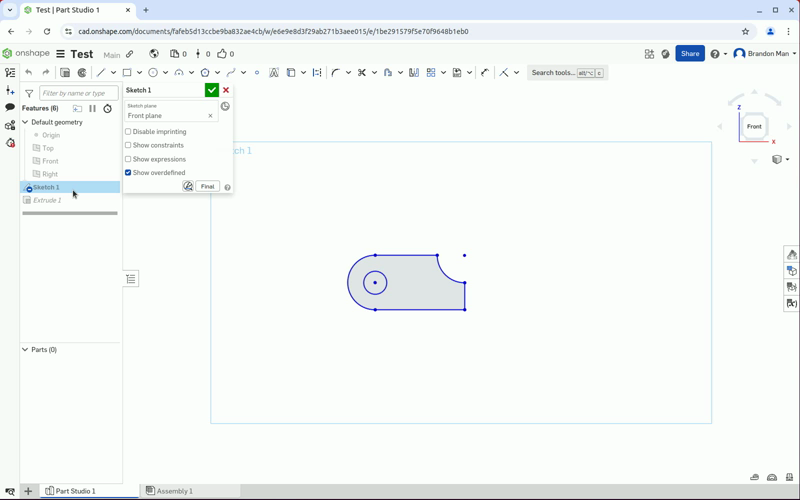
mouse_move(229, 92)
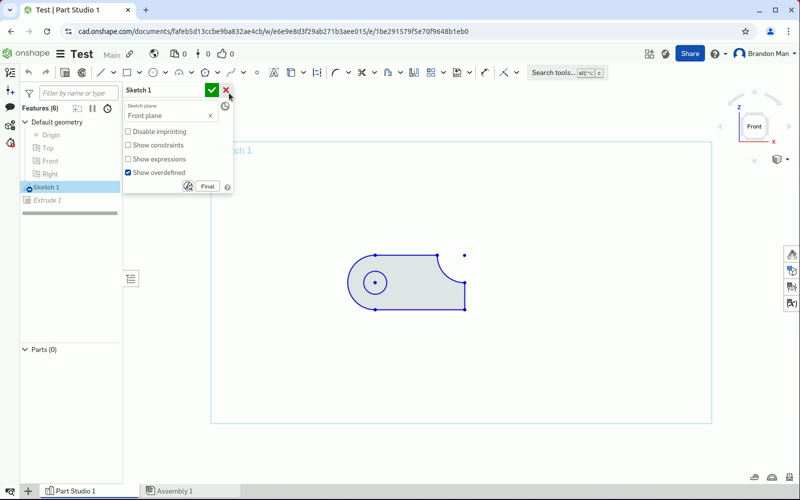
click(229, 92)
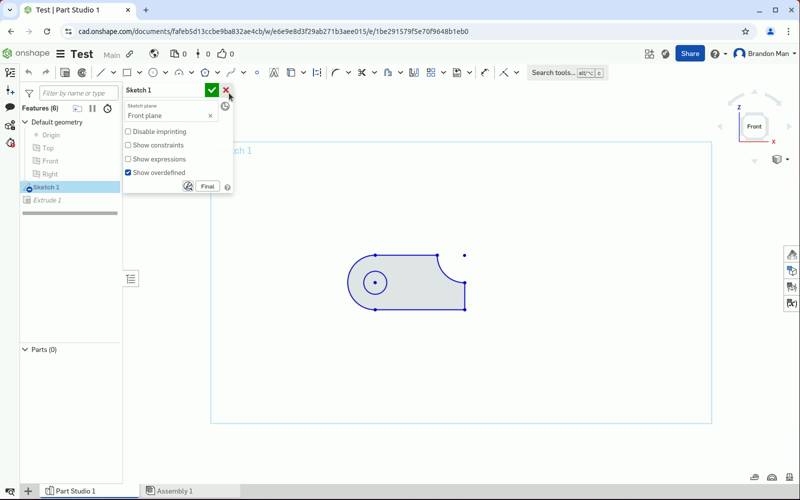
key(shift+s)
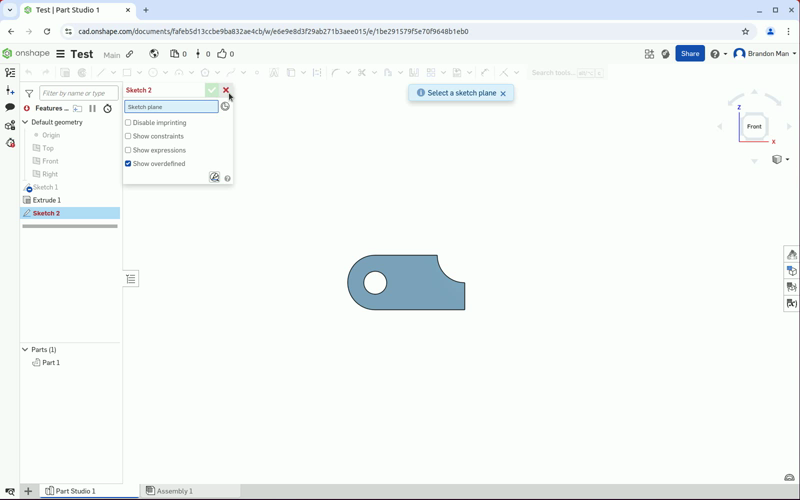
mouse_move(73, 163)
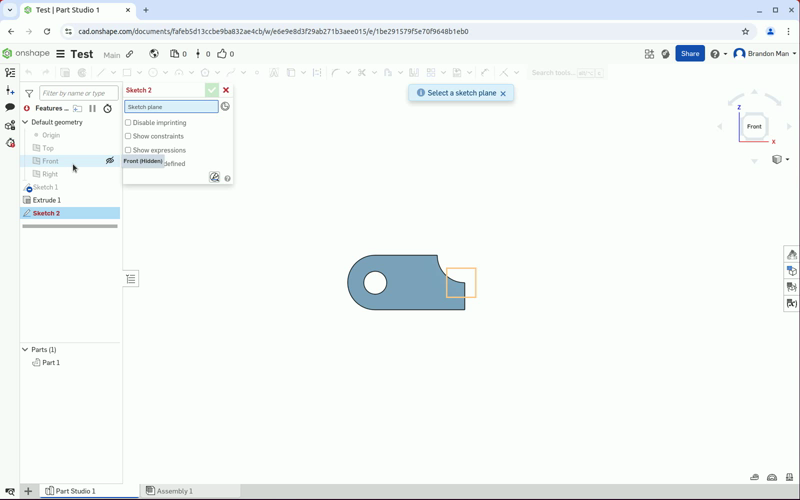
click(73, 163)
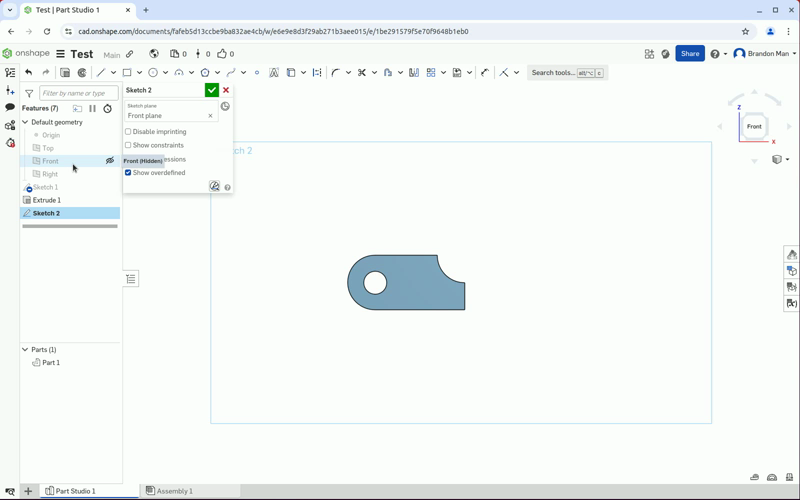
mouse_move(73, 352)
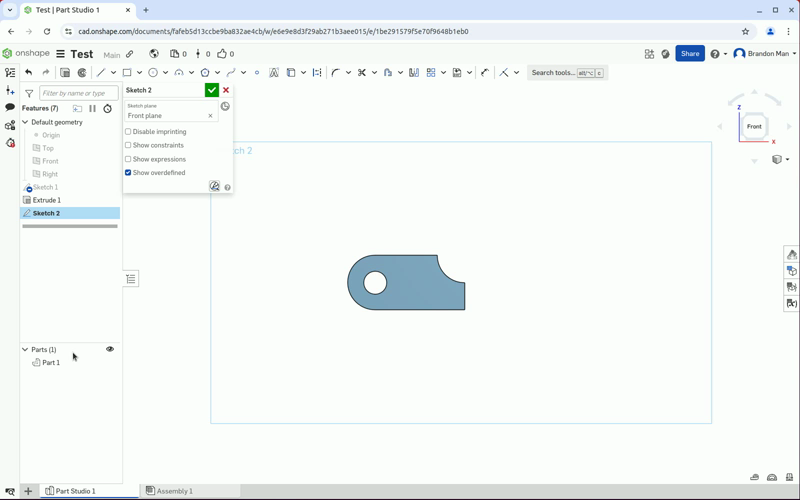
key(y)
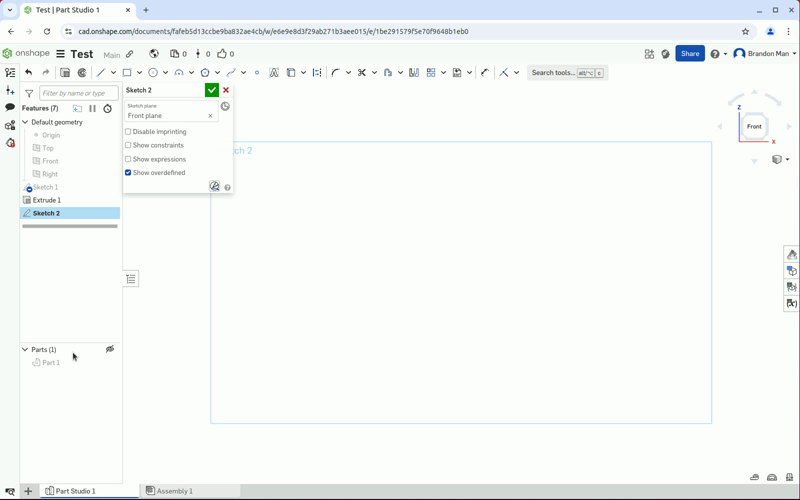
key(l)
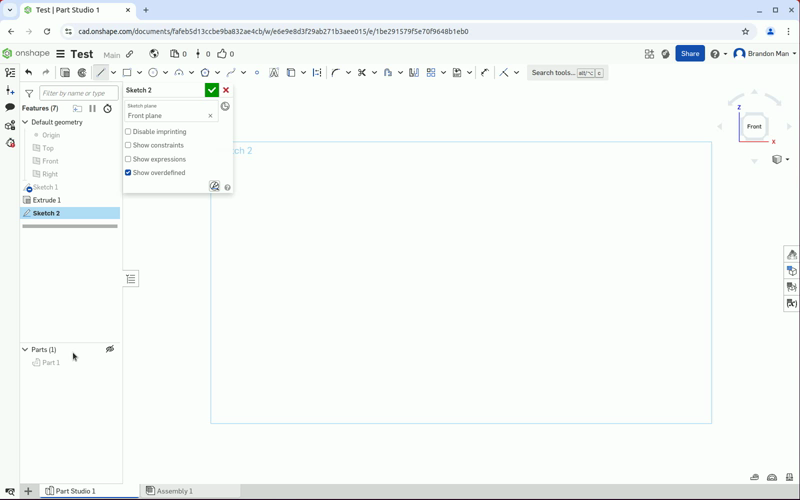
key_down(shift)
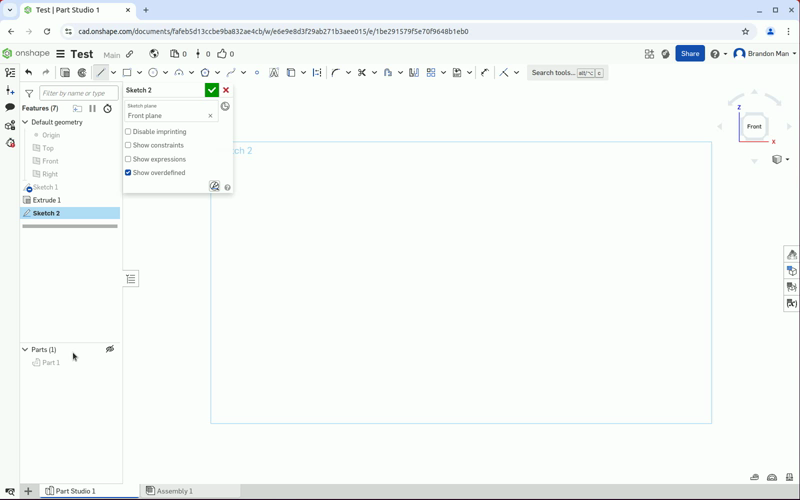
mouse_move(375, 309)
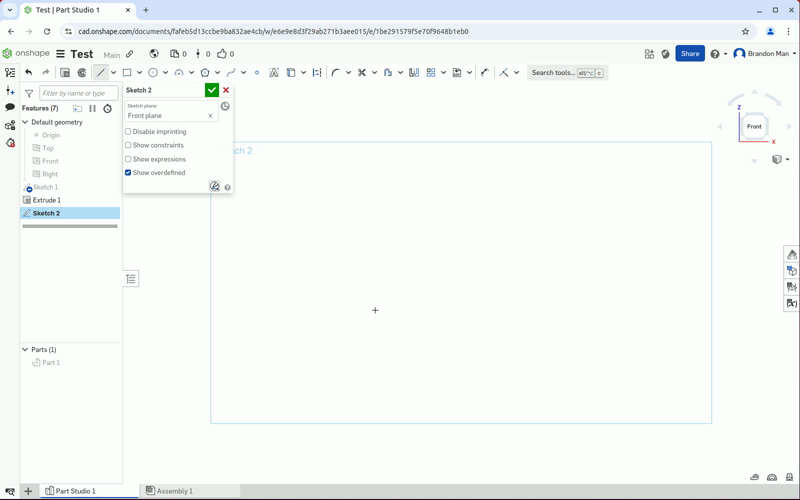
click(375, 309)
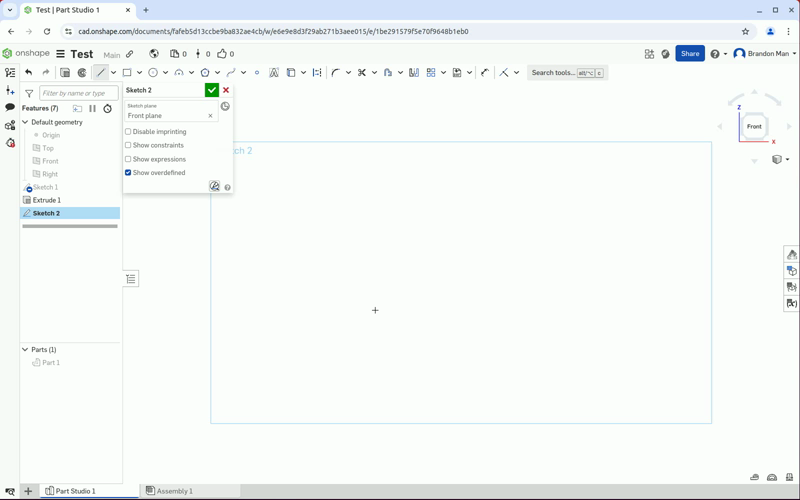
key_up(shift)
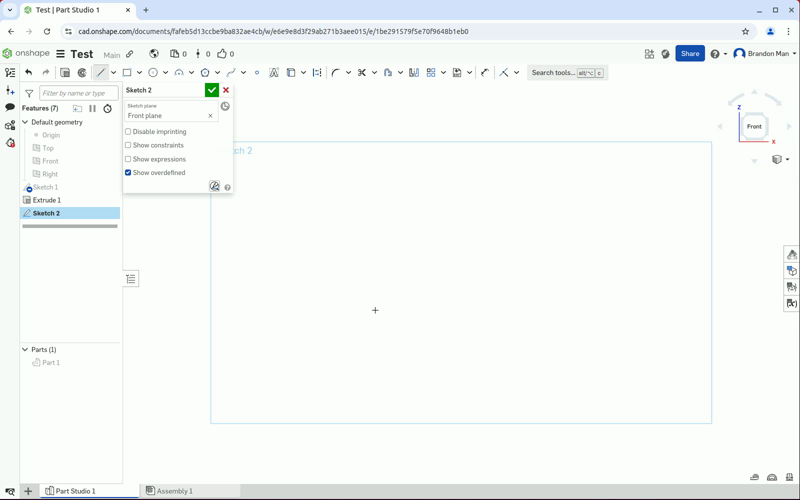
key_down(shift)
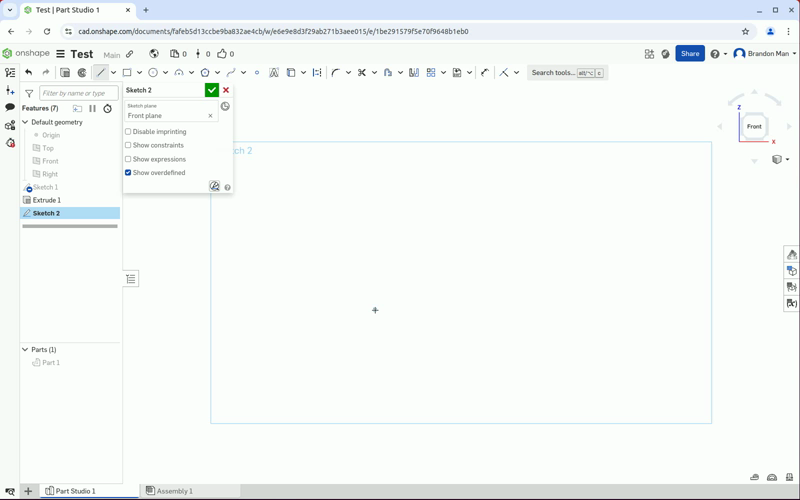
mouse_move(464, 309)
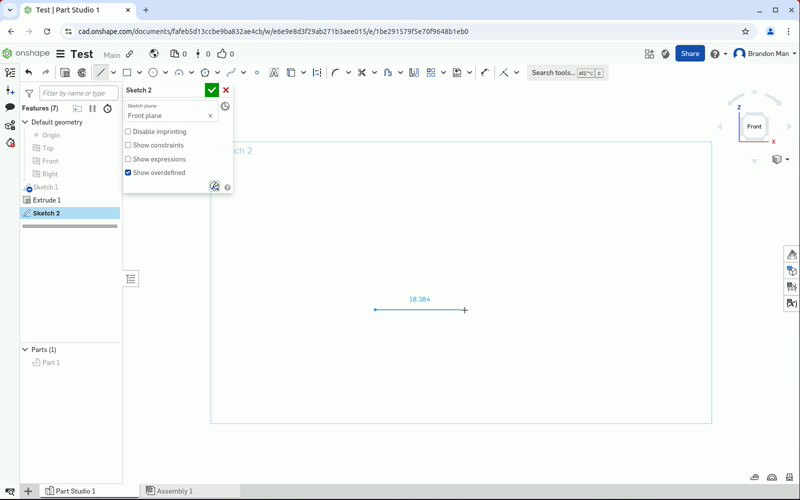
click(464, 309)
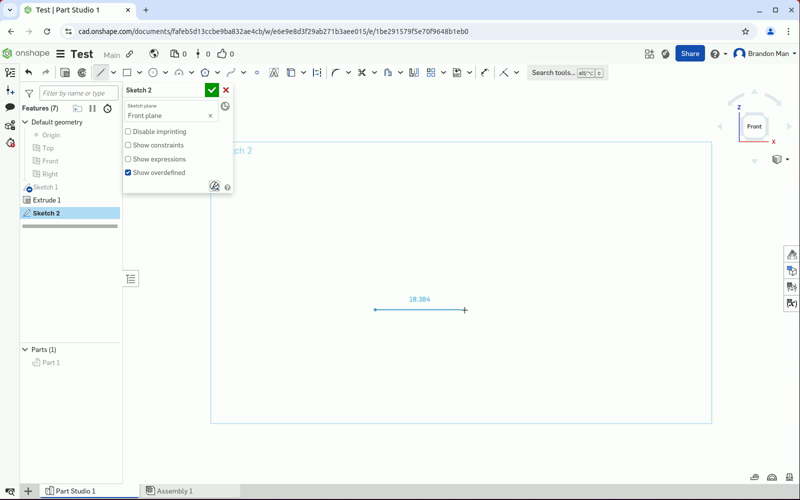
key_up(shift)
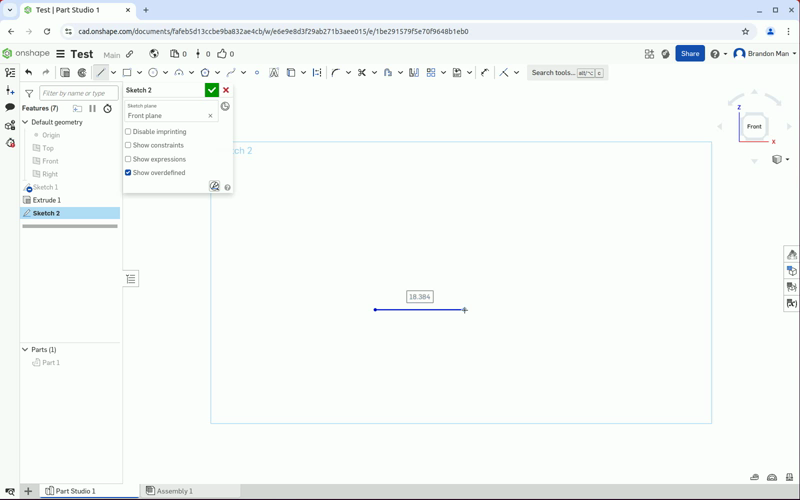
key_down(shift)
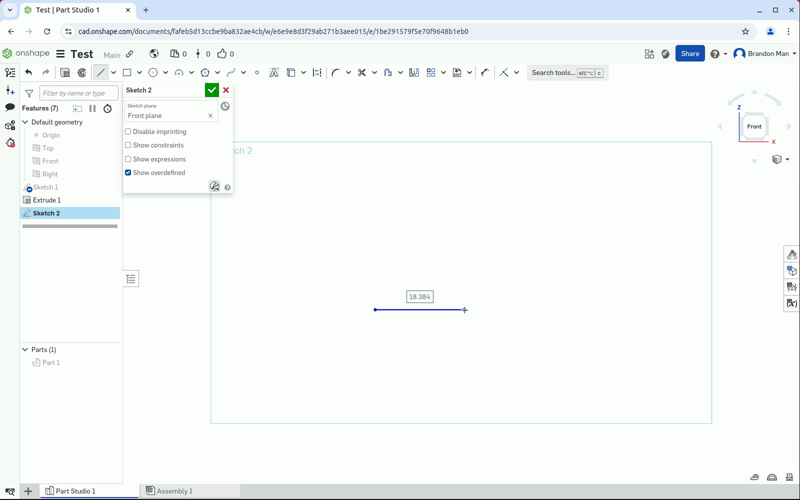
mouse_move(494, 309)
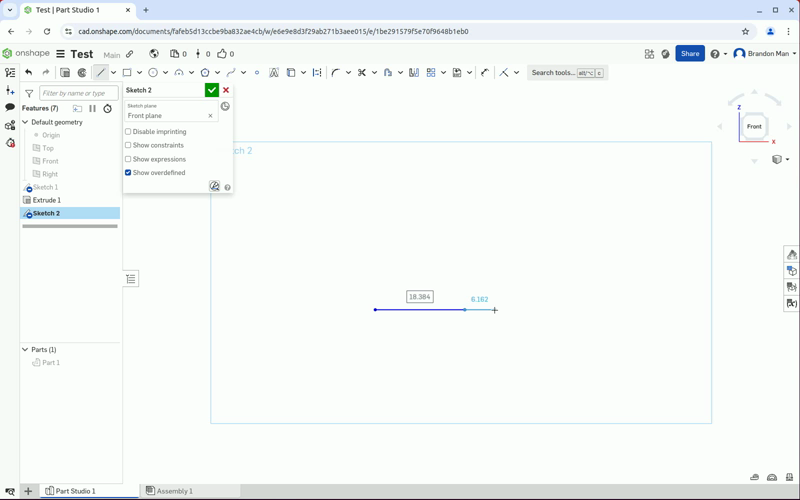
mouse_move(464, 282)
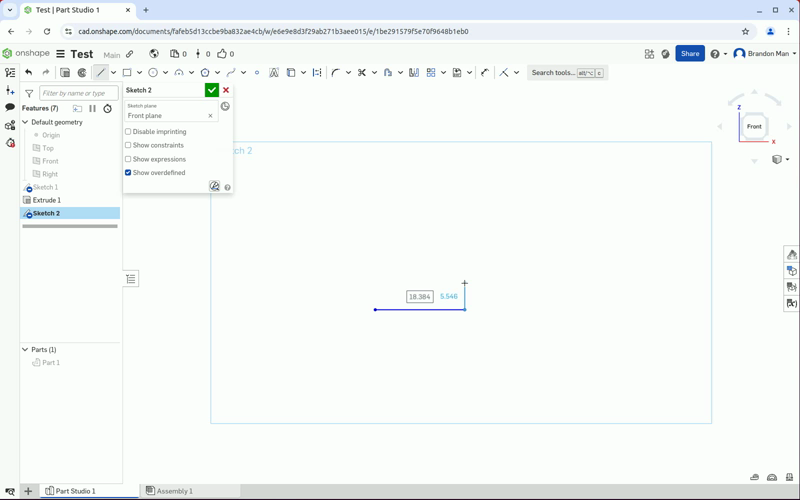
click(464, 282)
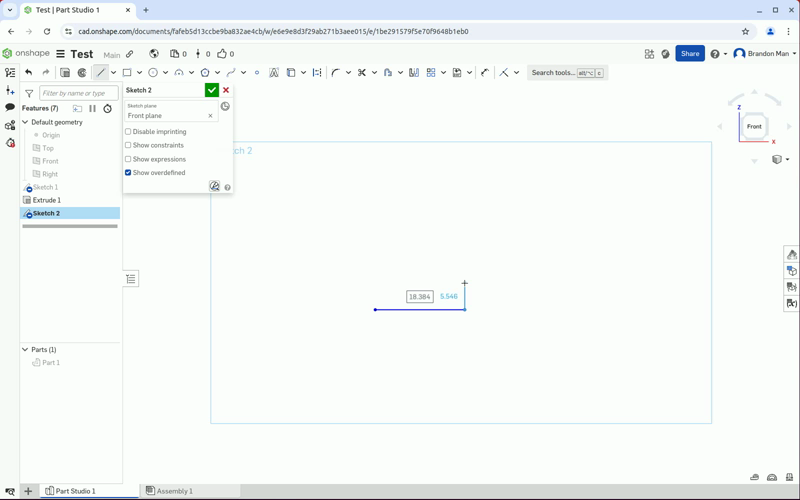
key_up(shift)
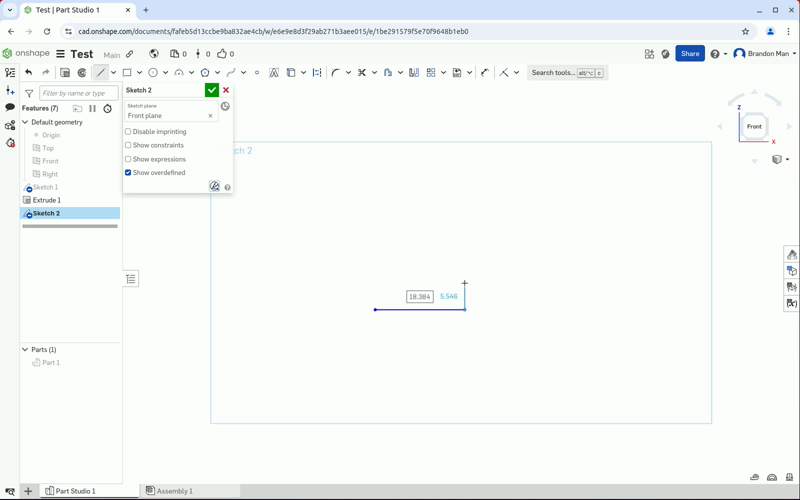
key(esc)
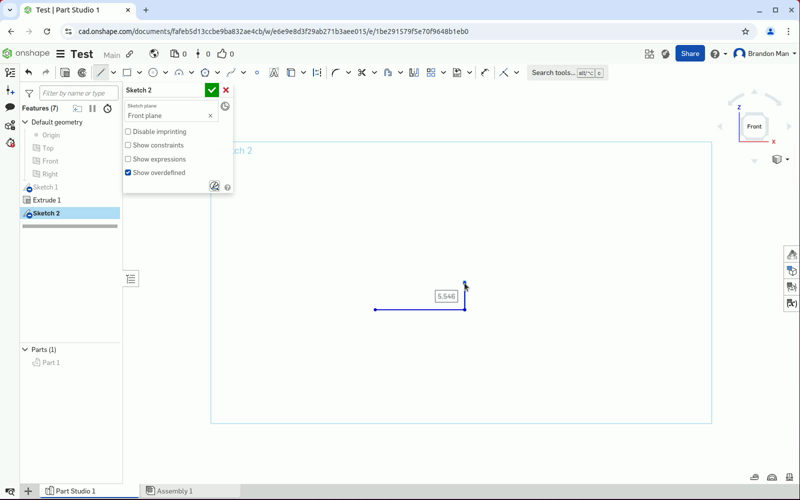
key(a)
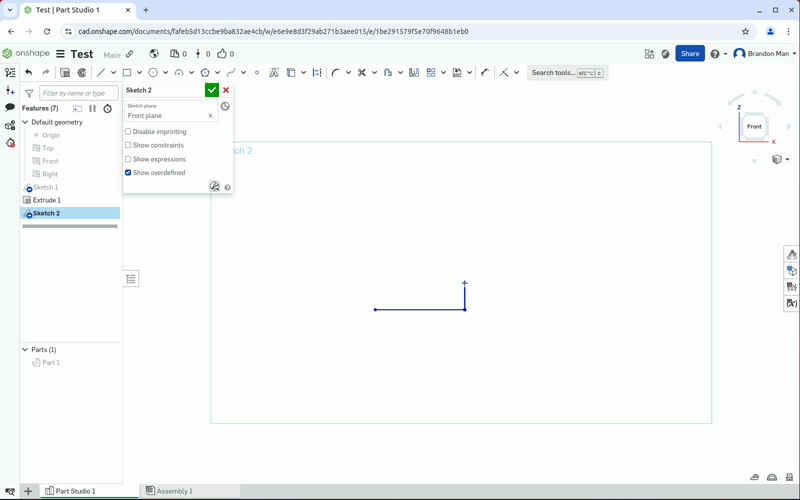
mouse_move(464, 282)
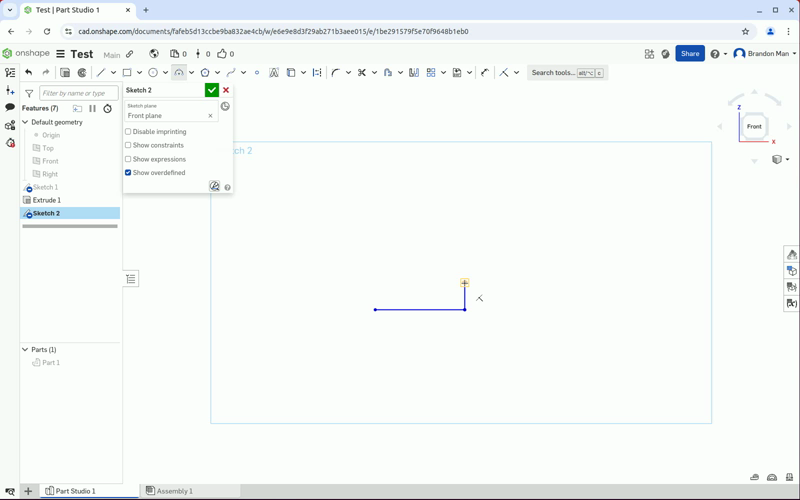
click(464, 282)
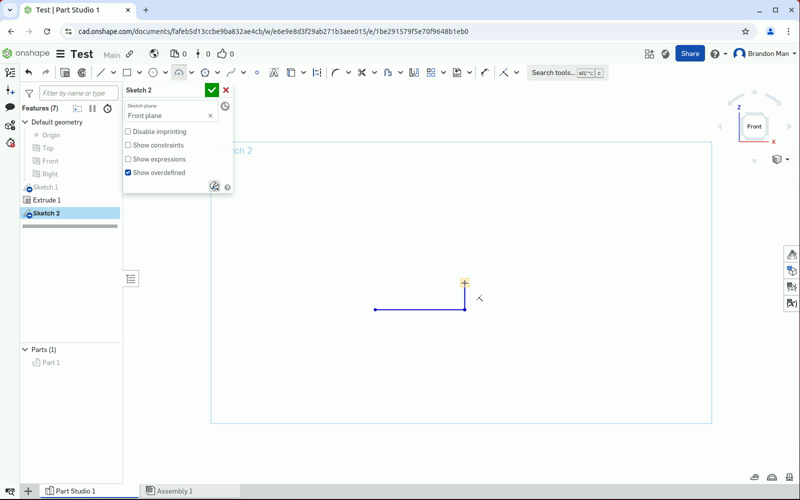
key_down(shift)
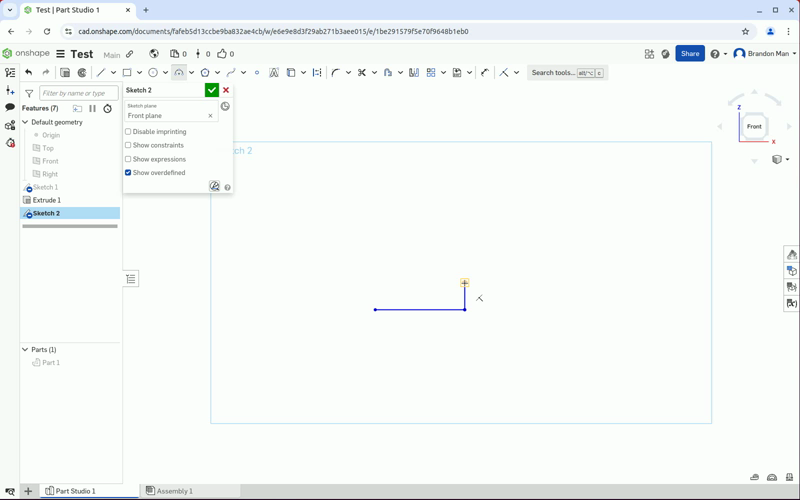
mouse_move(437, 255)
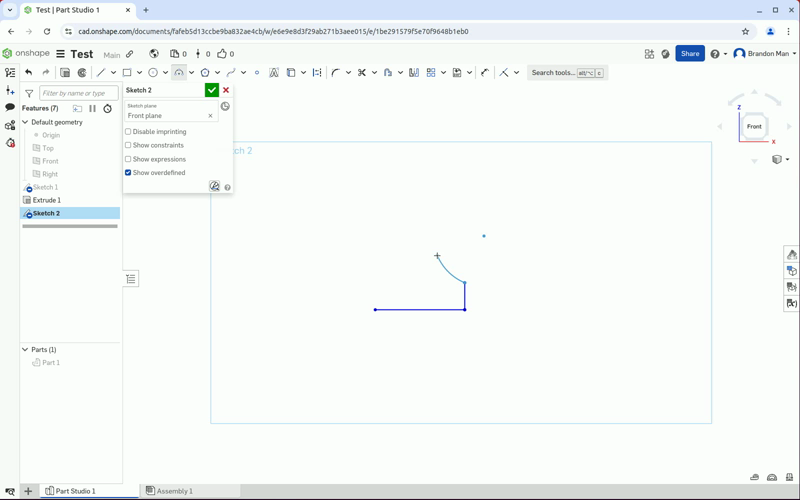
click(437, 255)
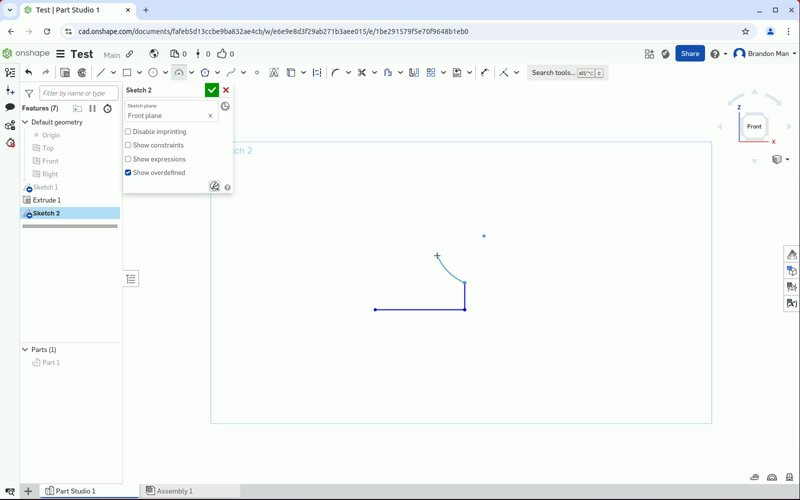
mouse_move(445, 274)
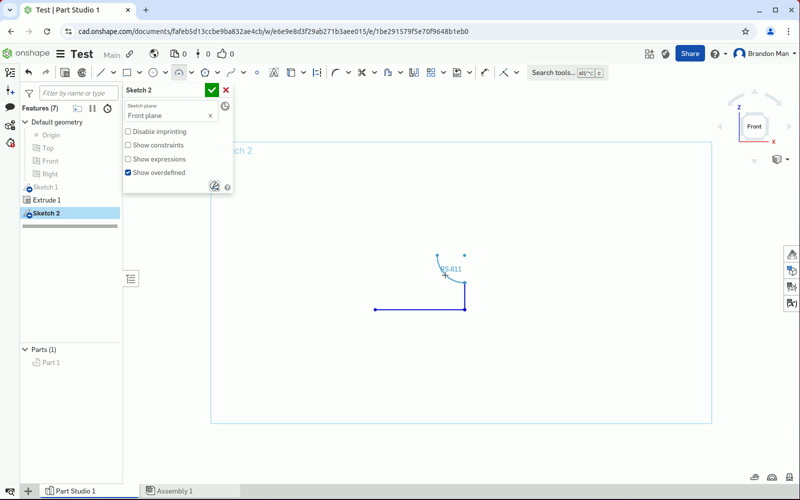
click(445, 274)
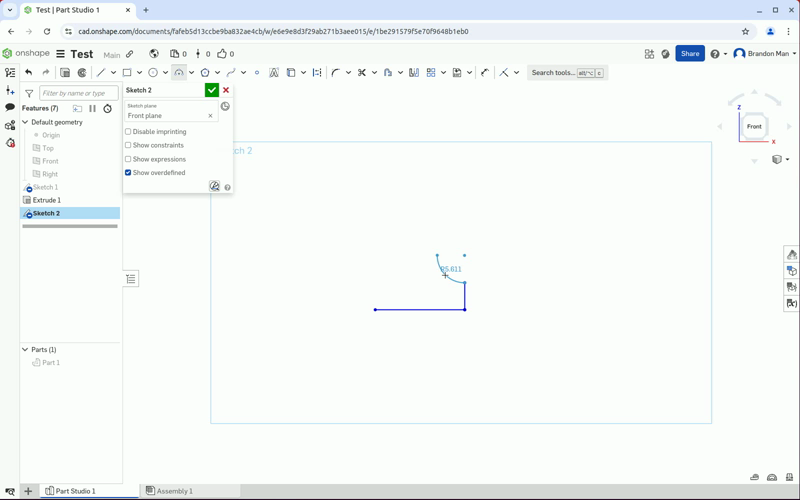
key_up(shift)
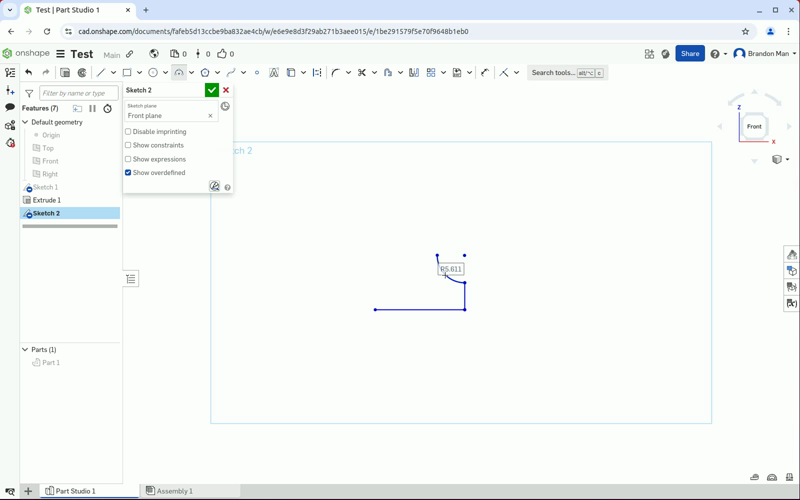
key(esc)
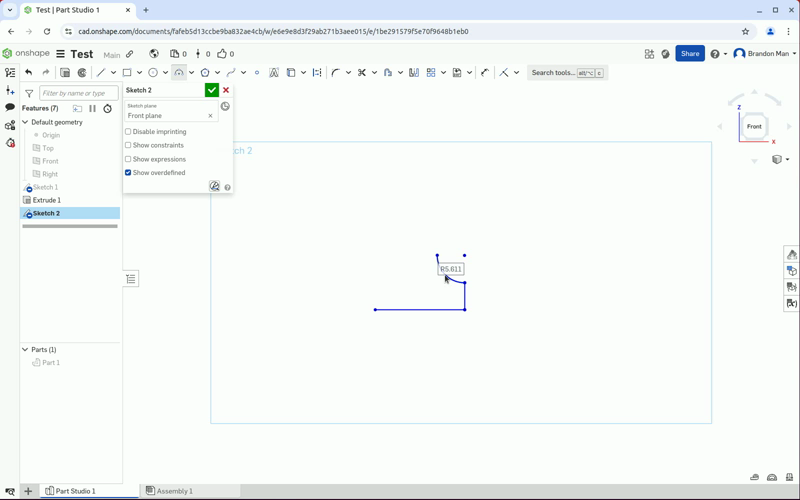
key(l)
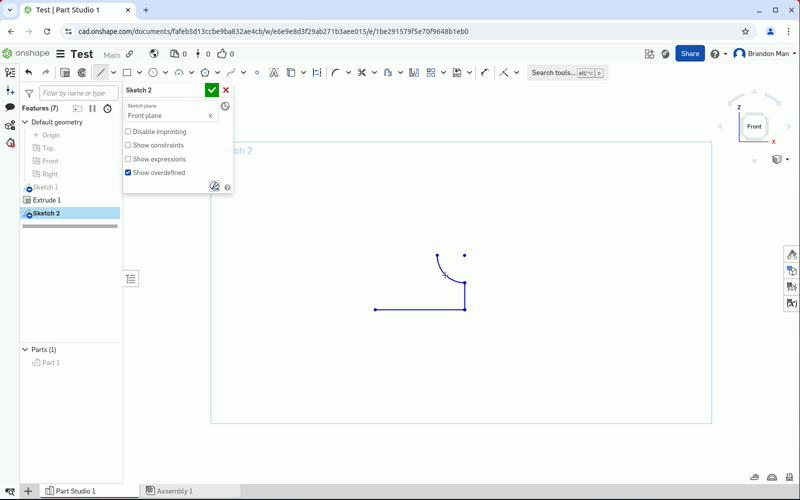
mouse_move(437, 255)
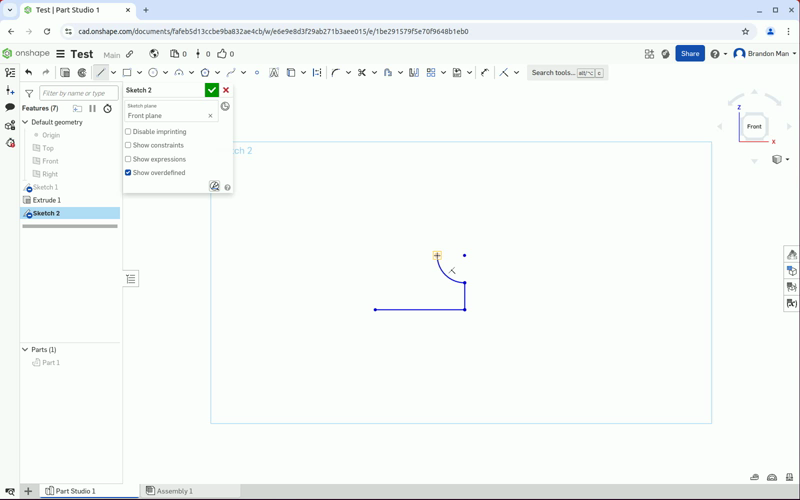
click(437, 255)
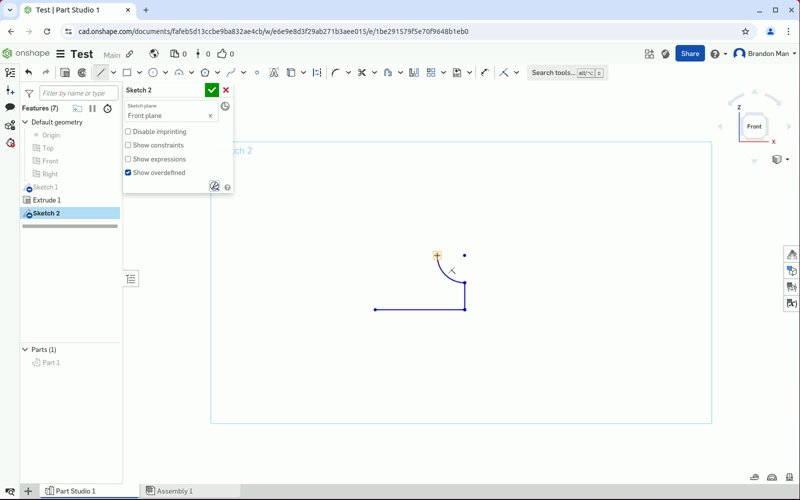
key_down(shift)
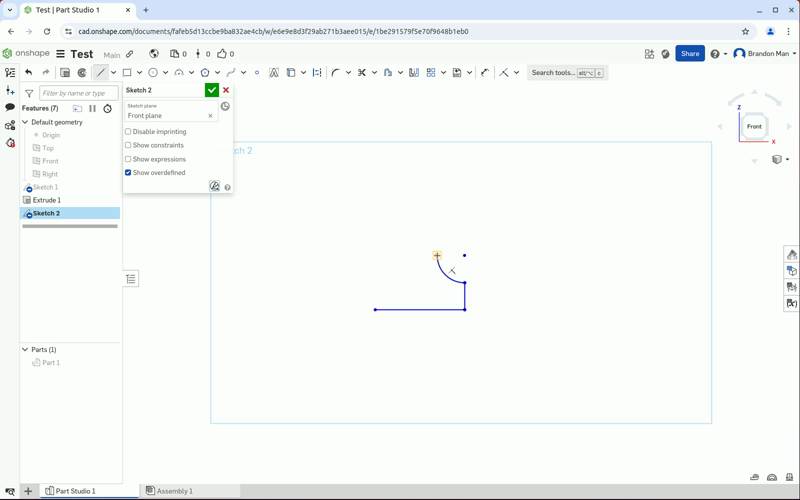
mouse_move(375, 255)
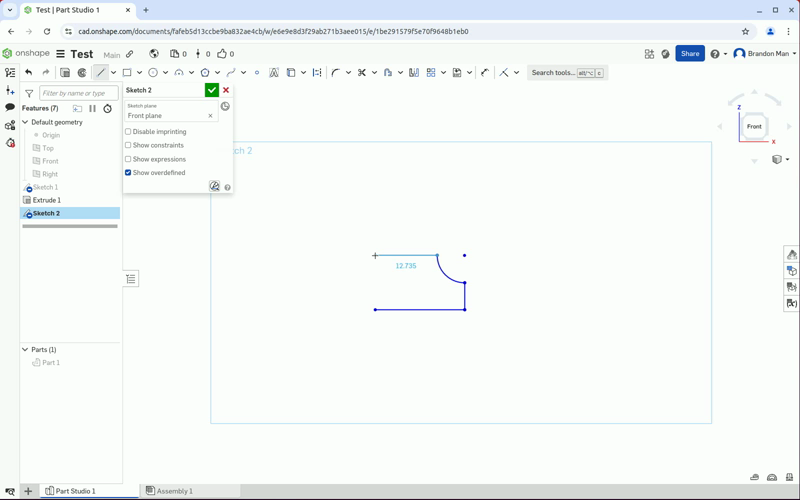
click(375, 255)
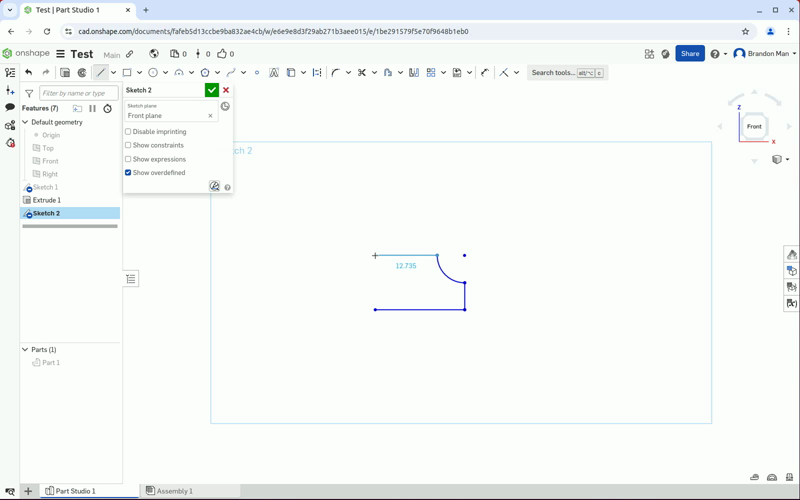
key_up(shift)
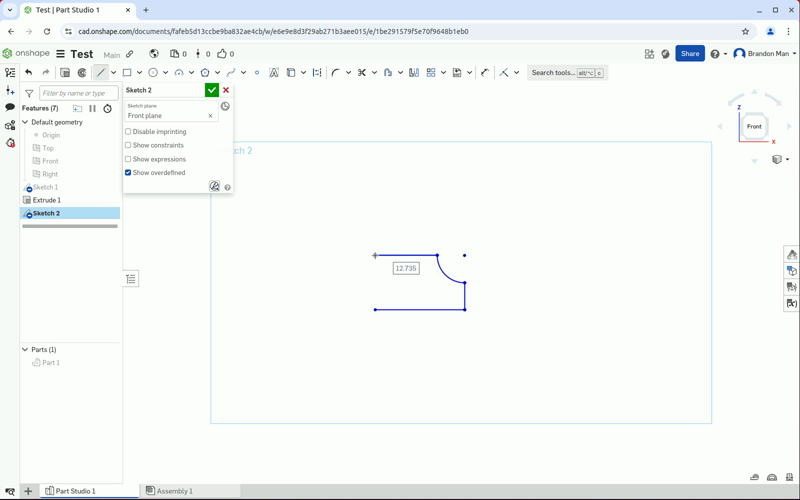
key(esc)
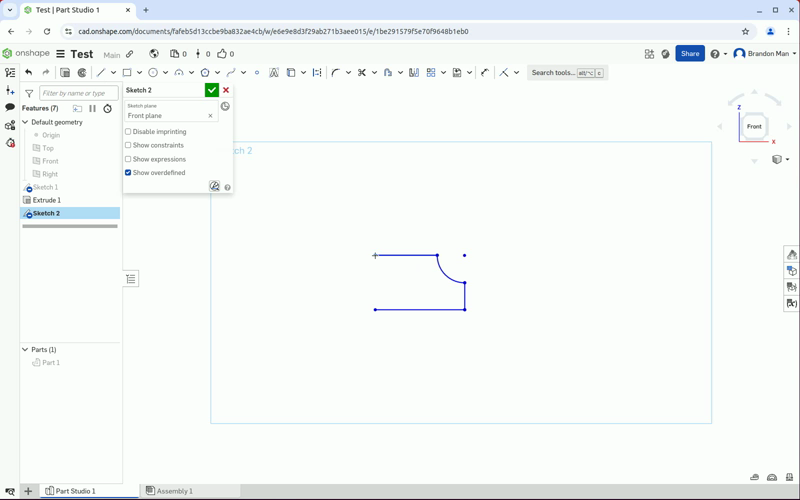
key(a)
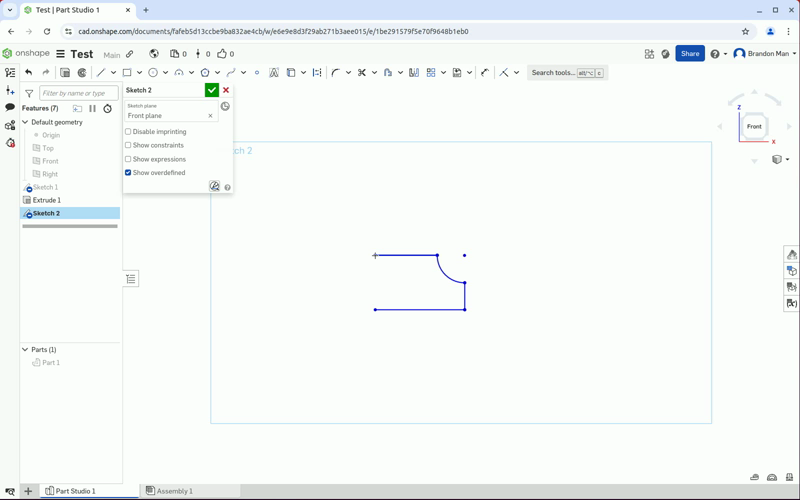
mouse_move(375, 255)
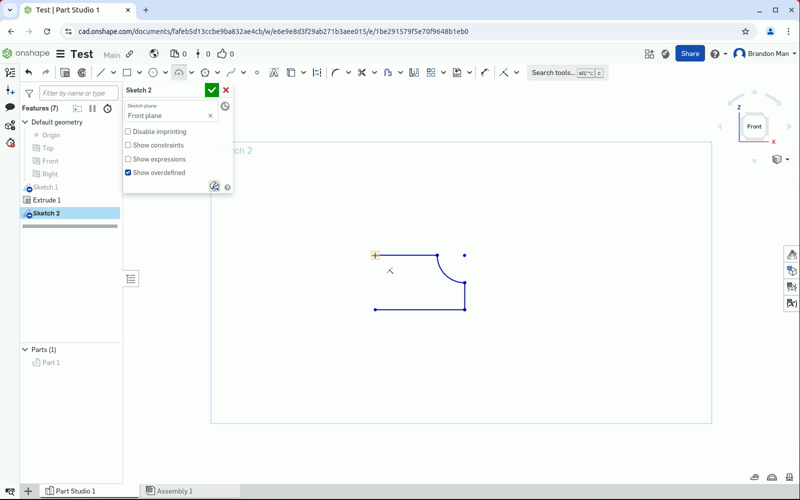
click(375, 255)
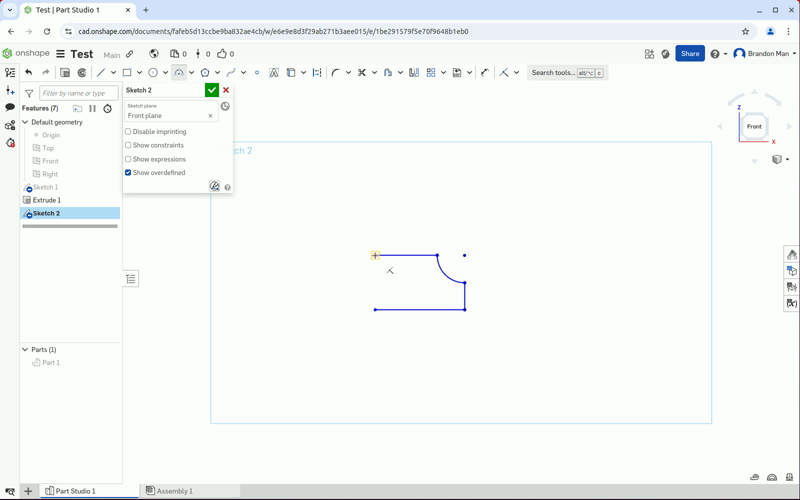
mouse_move(375, 309)
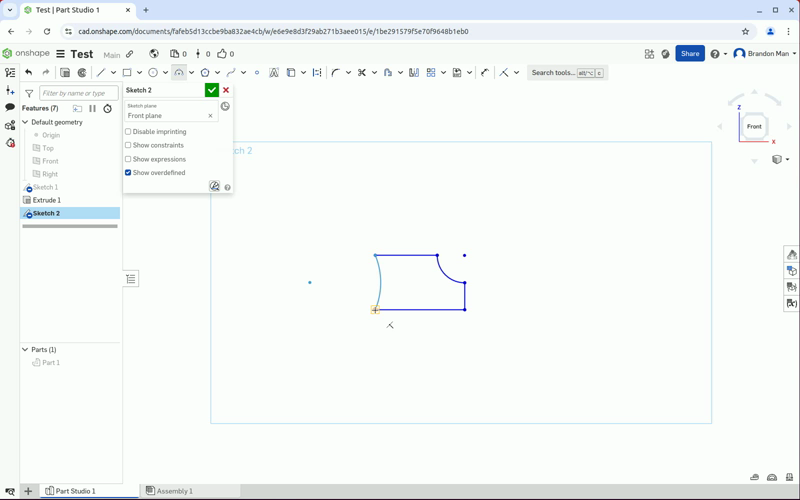
click(375, 309)
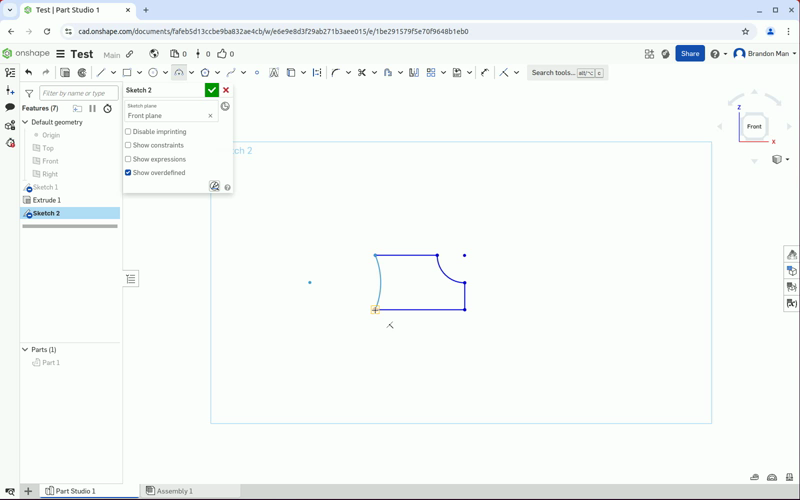
key_down(shift)
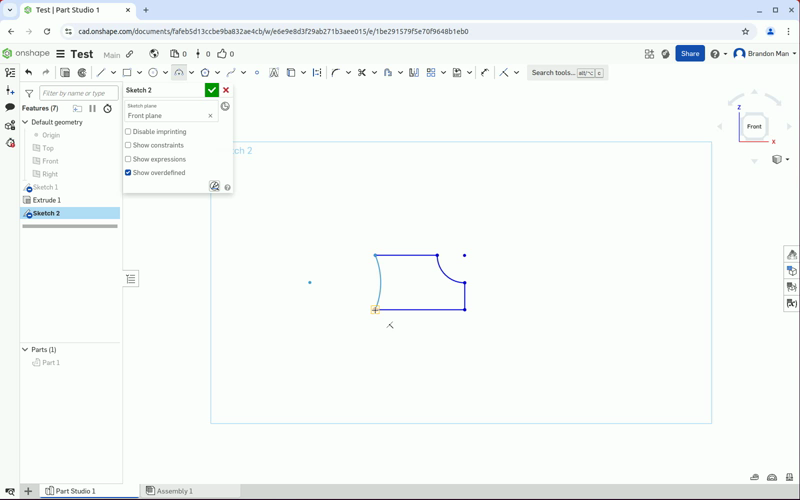
mouse_move(347, 282)
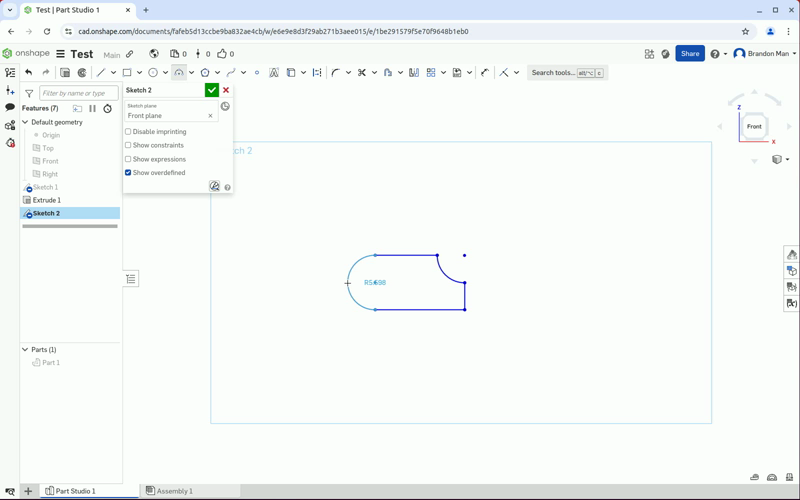
click(347, 282)
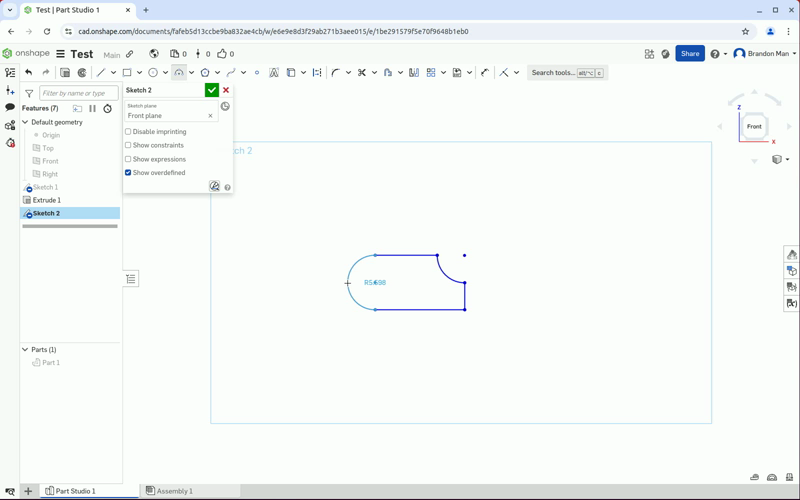
key_up(shift)
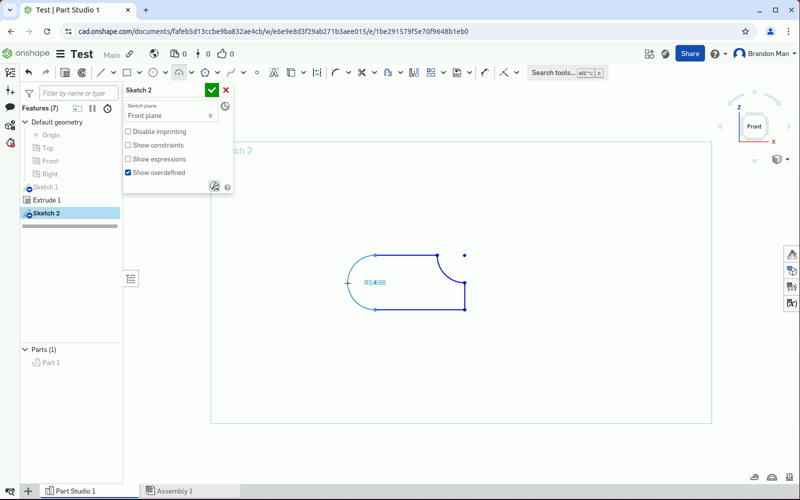
key(esc)
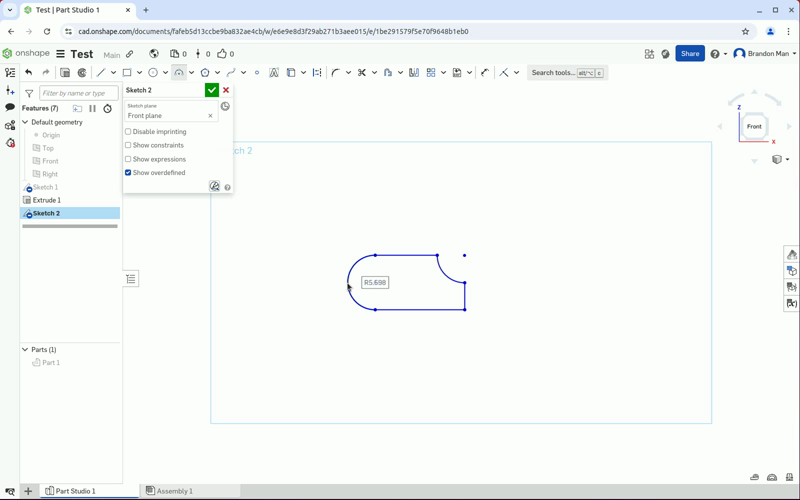
key(c)
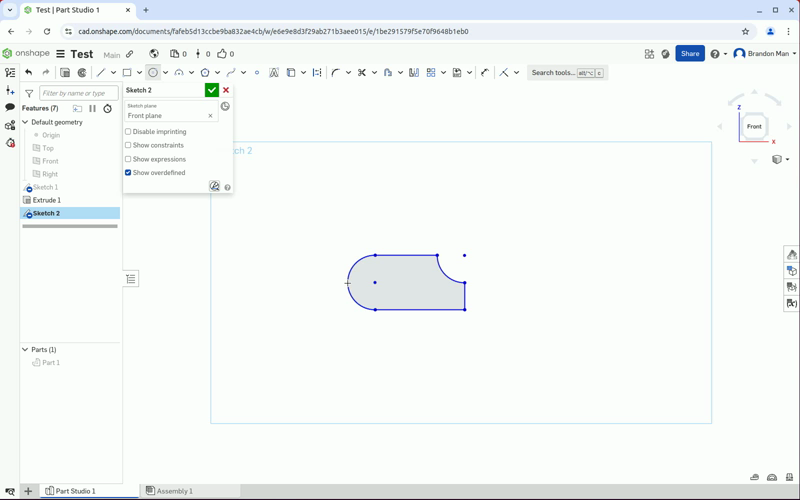
key_down(shift)
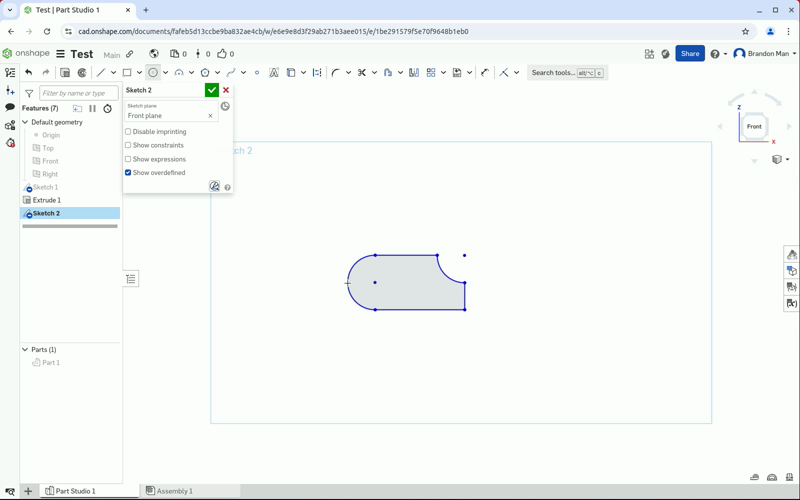
mouse_move(375, 282)
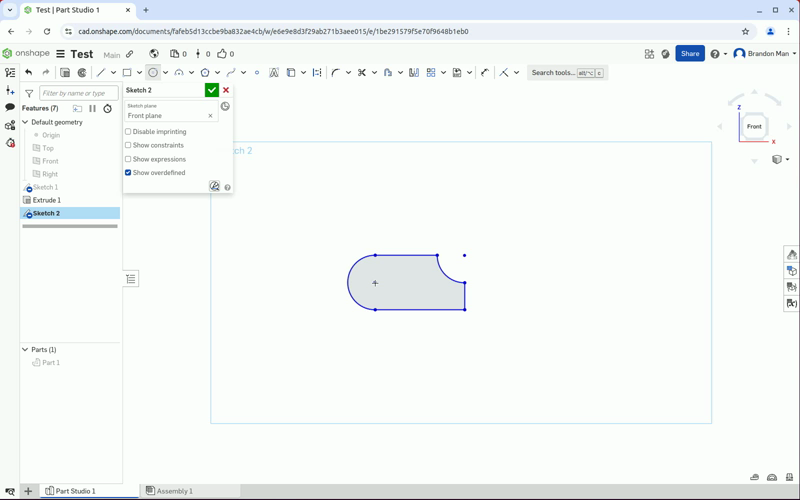
click(375, 282)
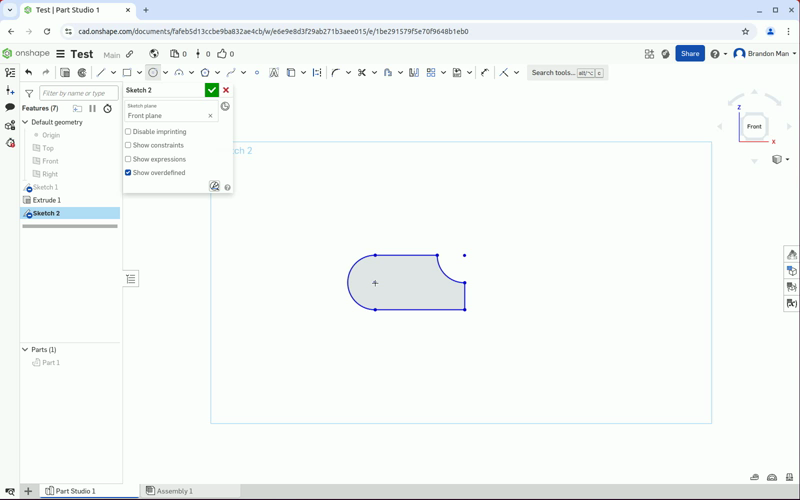
key_up(shift)
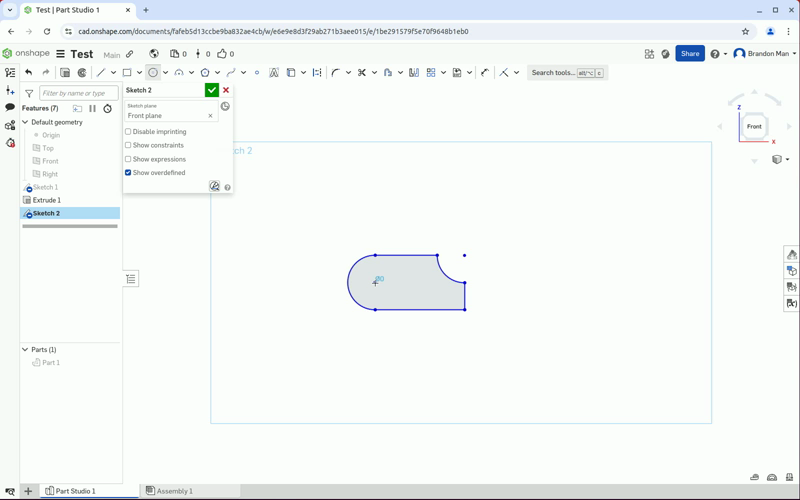
mouse_move(386, 282)
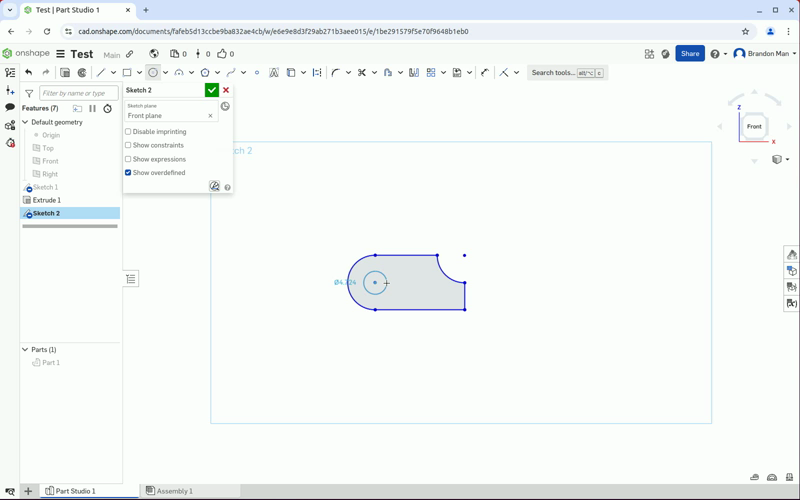
click(386, 282)
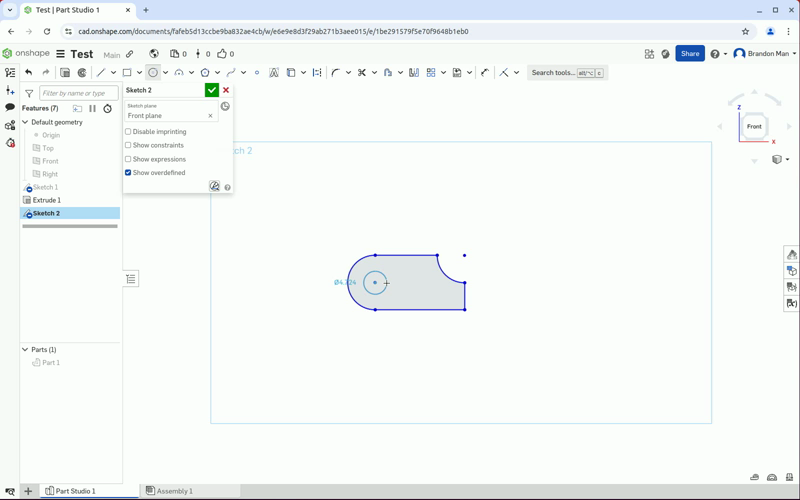
key(esc)
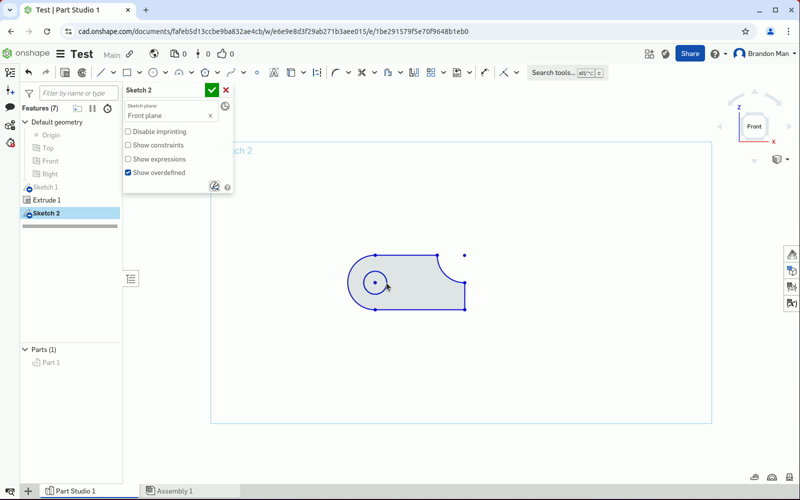
mouse_move(438, 298)
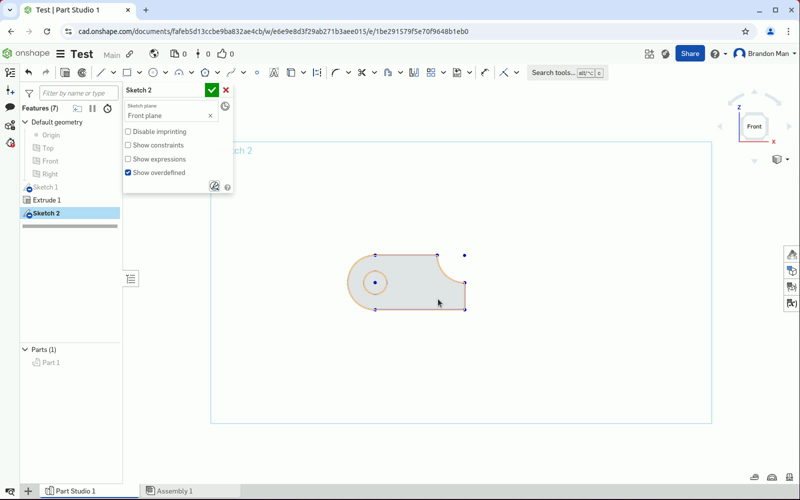
click(438, 298)
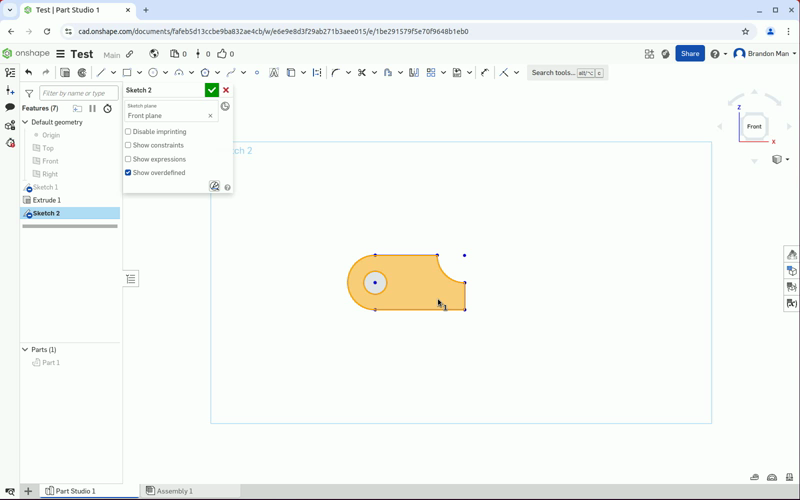
mouse_move(73, 352)
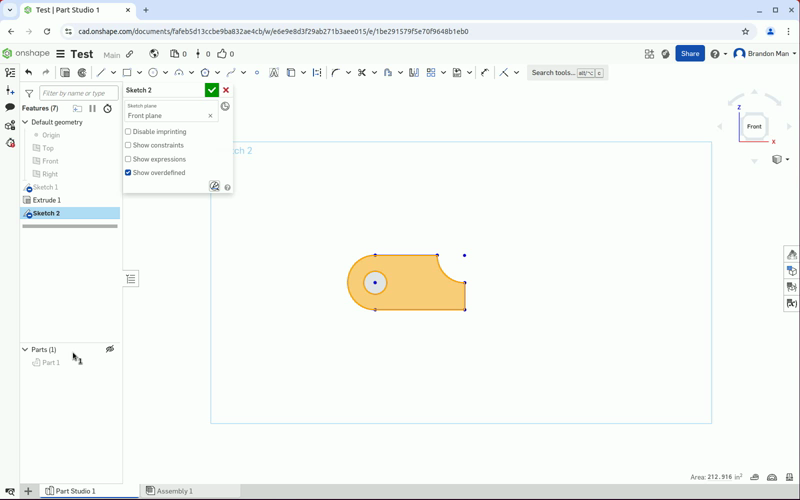
key(shift+y)
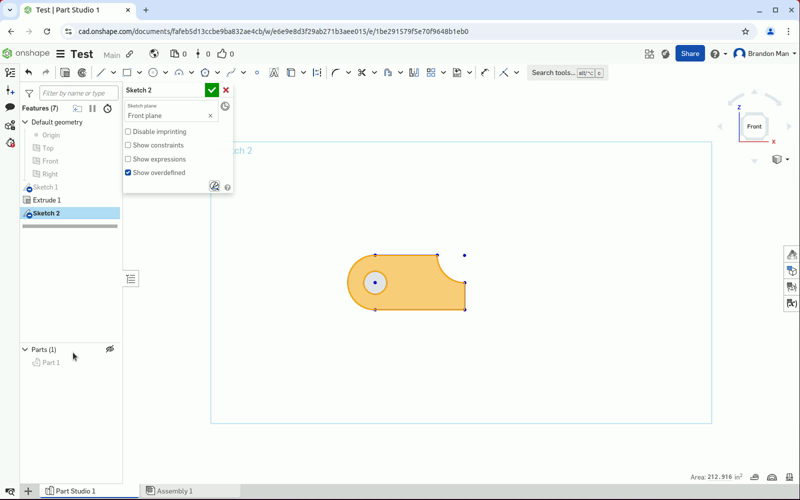
key(shift+e)
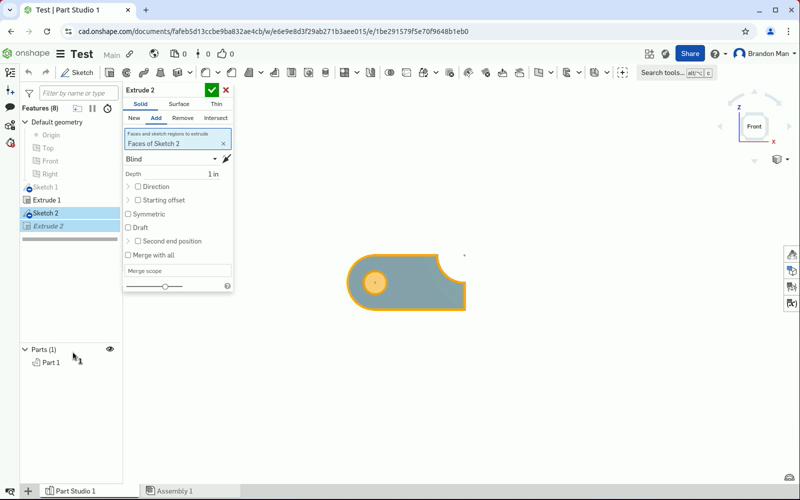
mouse_move(143, 106)
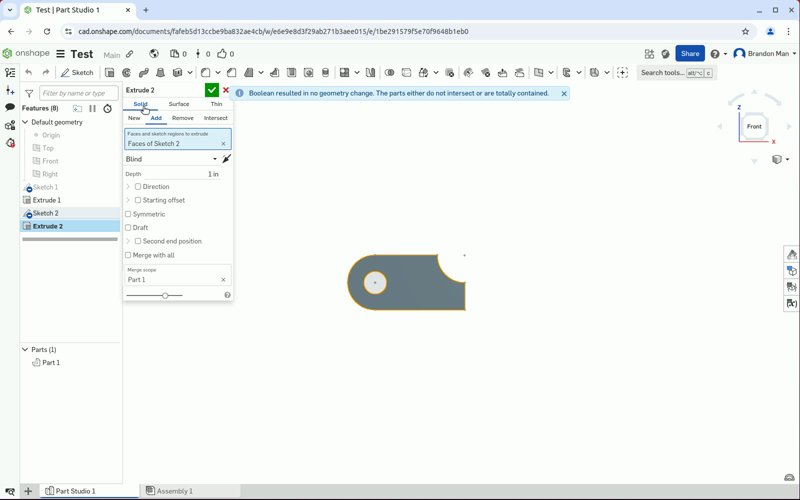
click(143, 106)
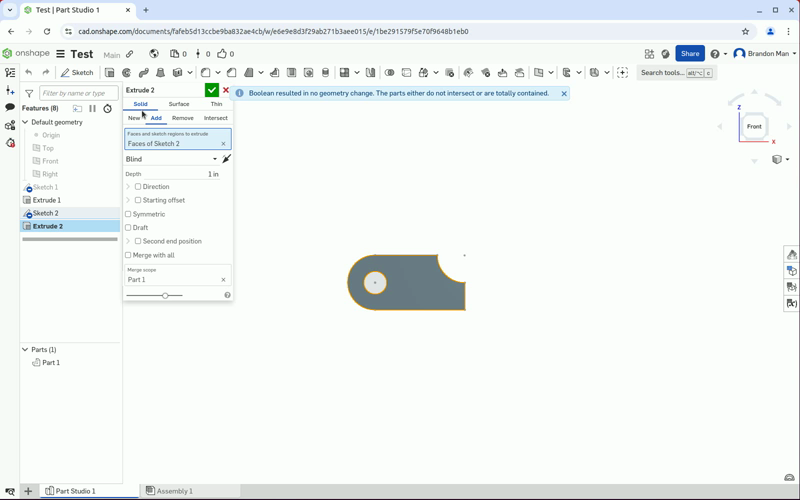
mouse_move(137, 120)
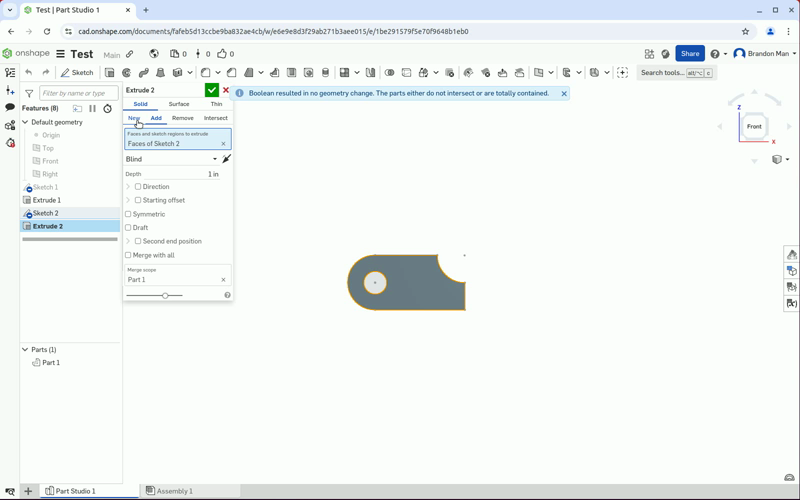
click(137, 120)
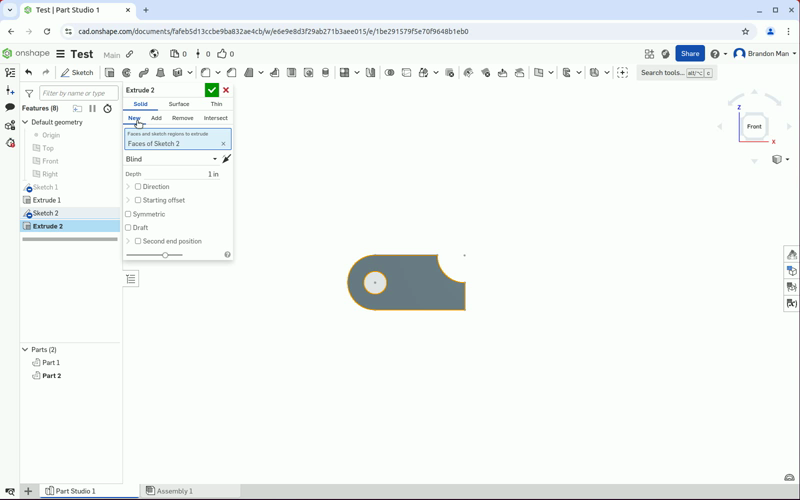
key(tab, 4)
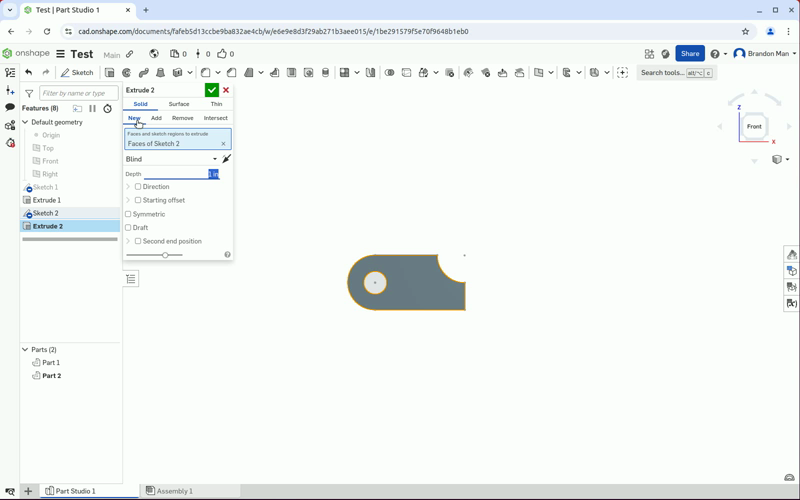
text(4.333)
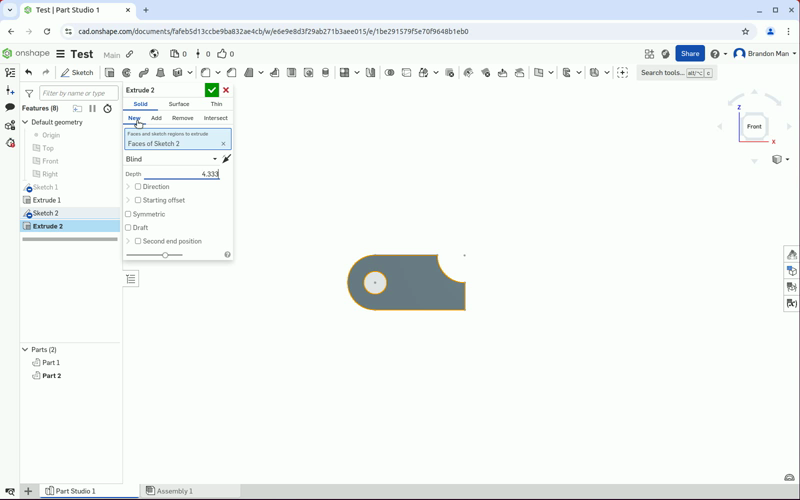
key(enter)
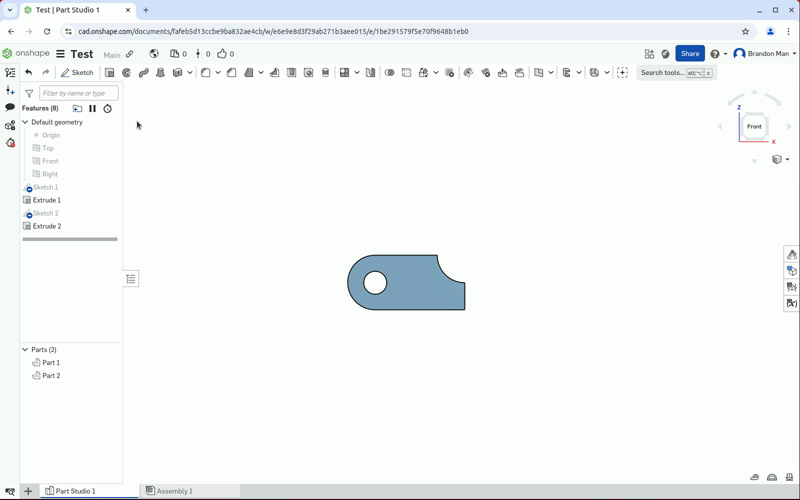
key(shift+h)
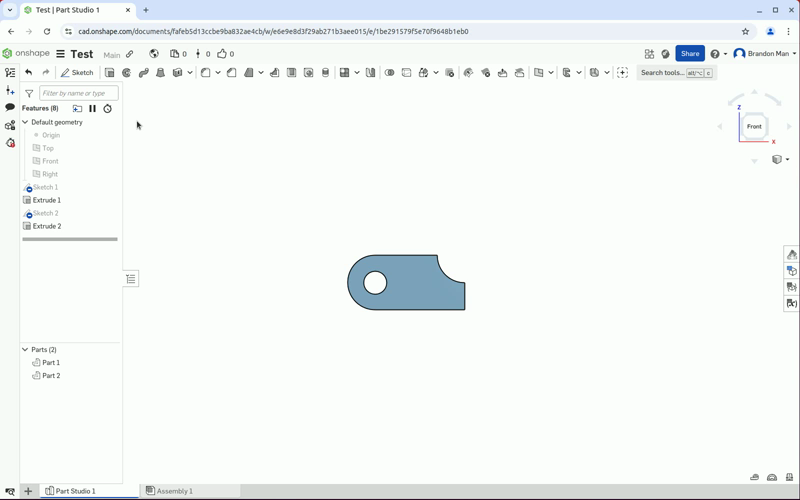
key(shift+h)
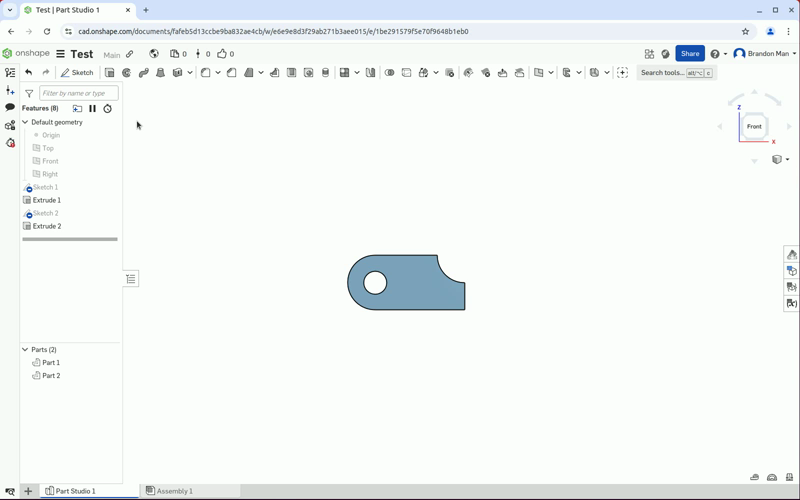
mouse_move(73, 189)
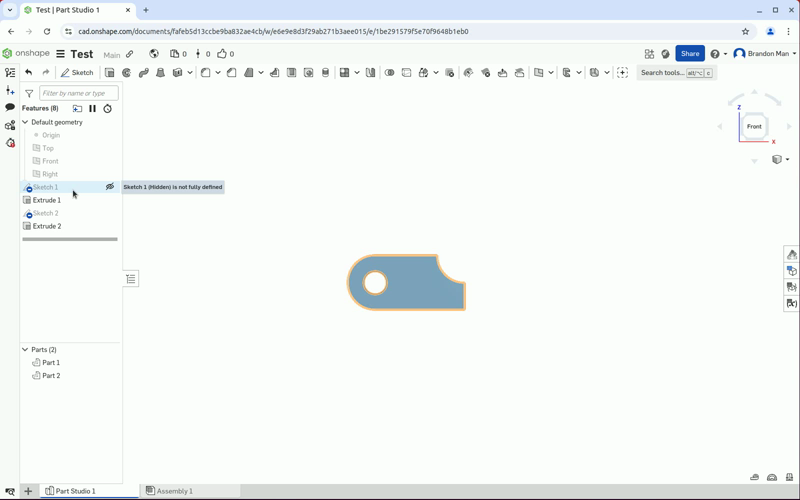
click(73, 189)
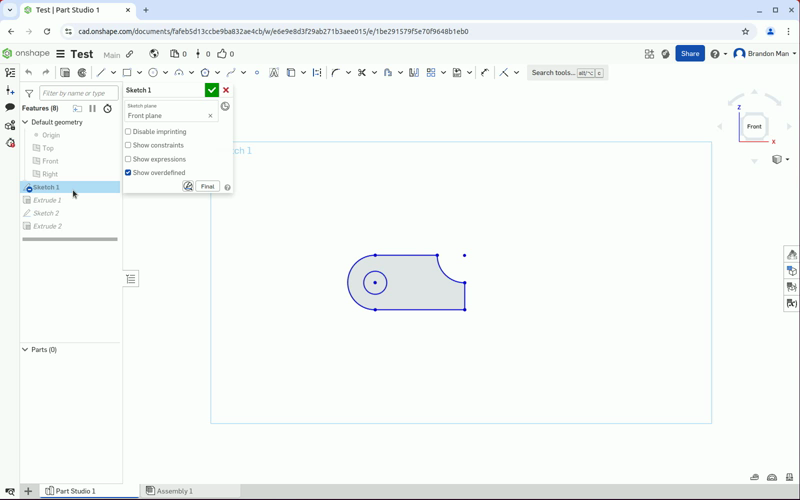
mouse_move(229, 92)
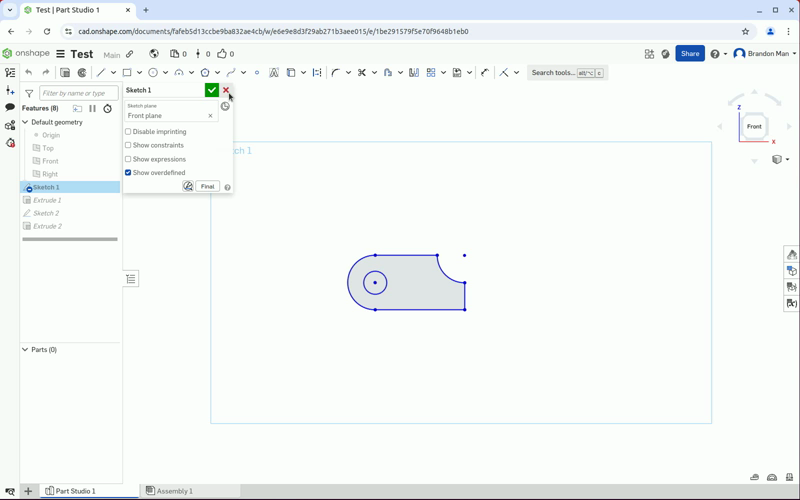
click(229, 92)
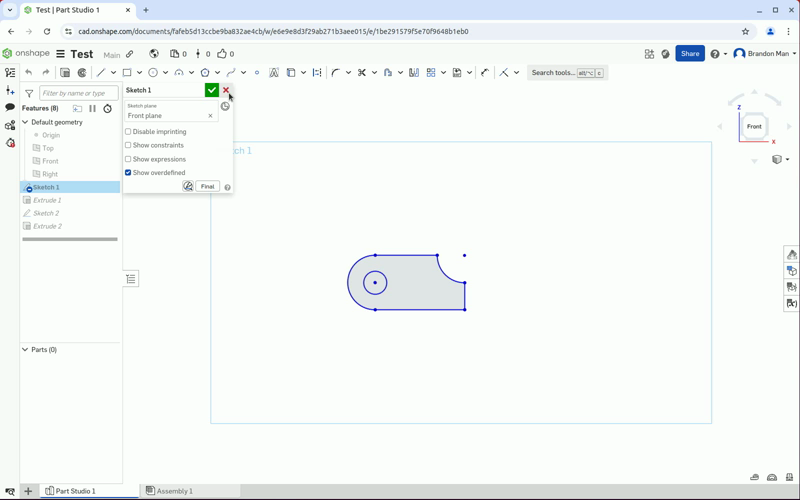
key(shift+s)
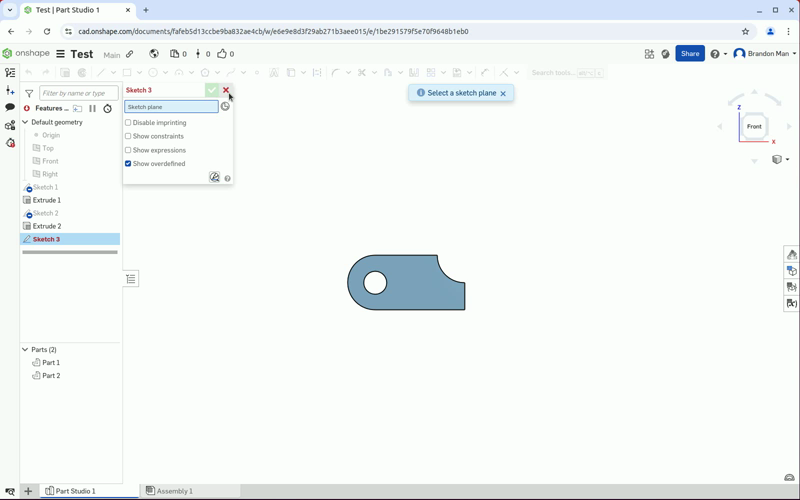
mouse_move(73, 163)
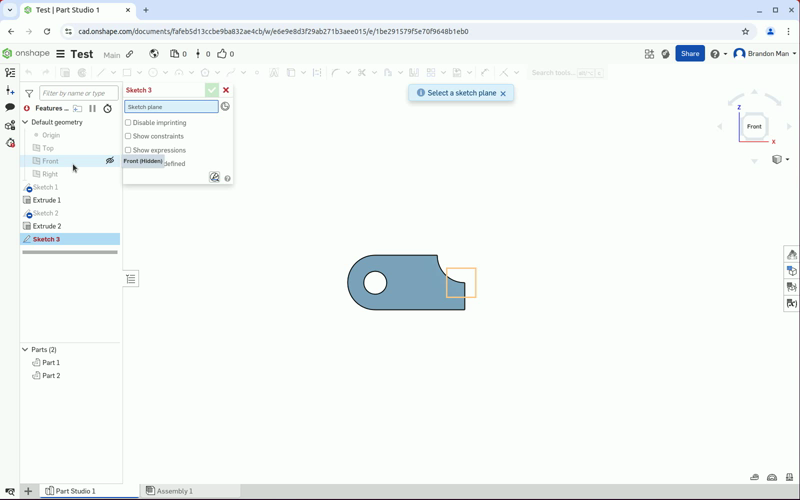
click(73, 163)
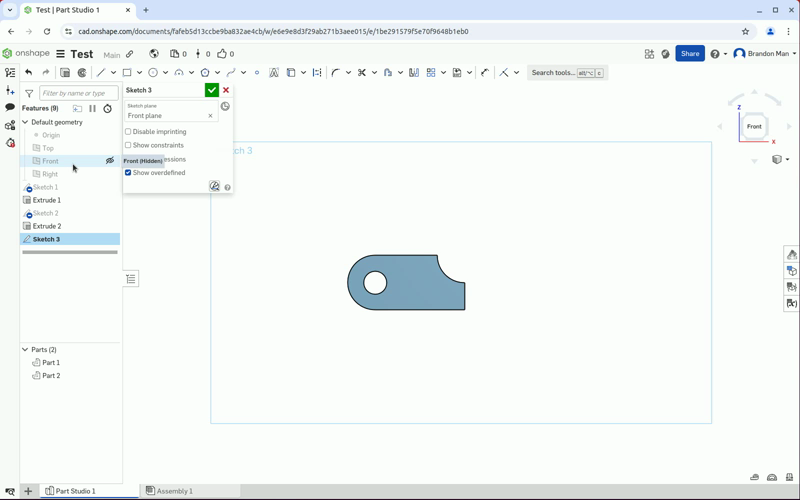
mouse_move(73, 352)
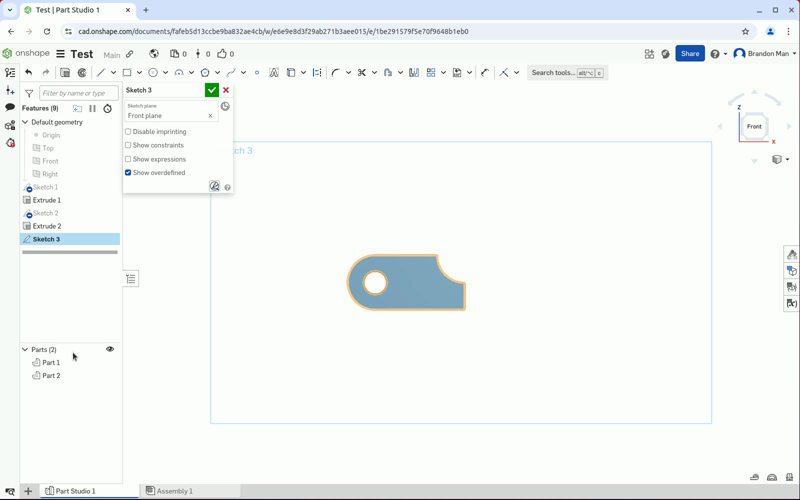
key(y)
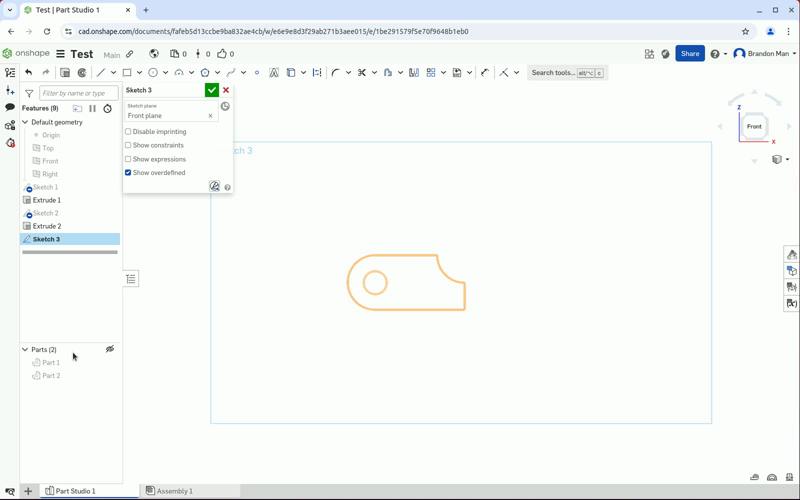
key(l)
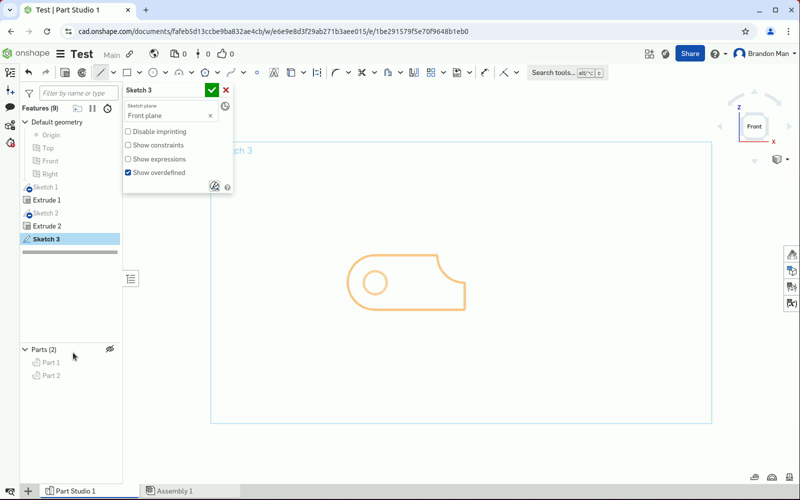
key_down(shift)
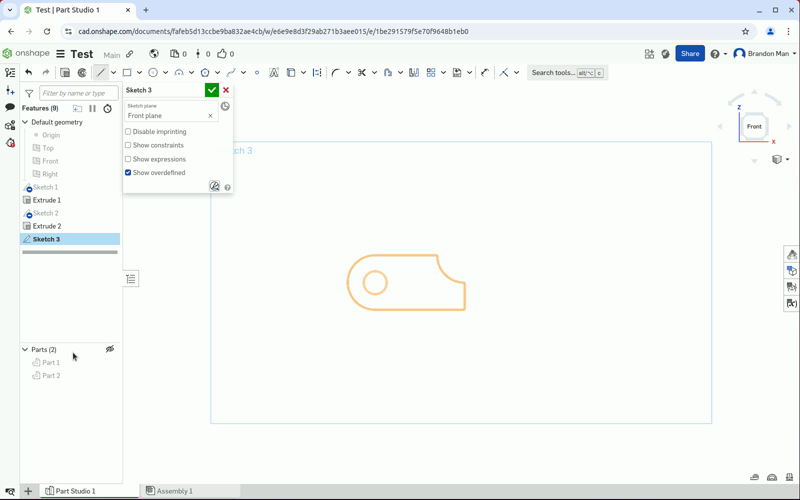
mouse_move(375, 309)
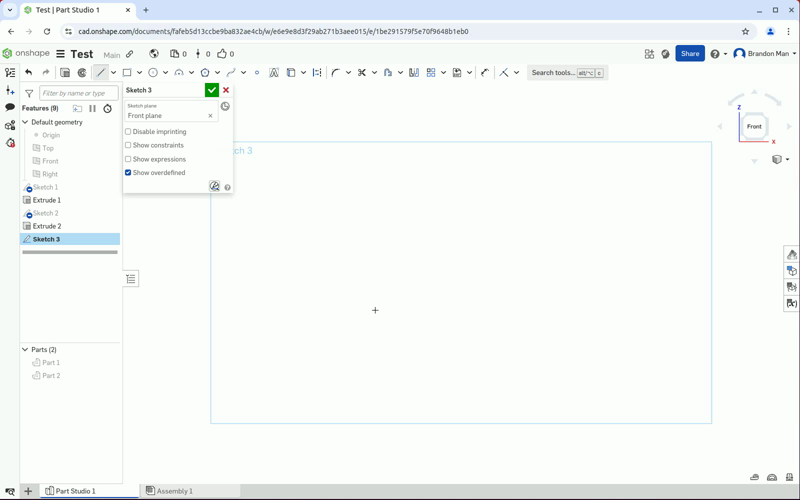
click(375, 309)
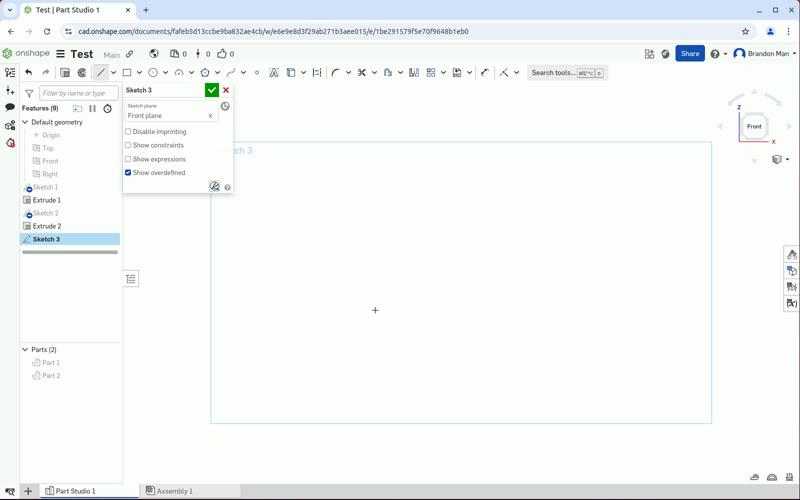
key_up(shift)
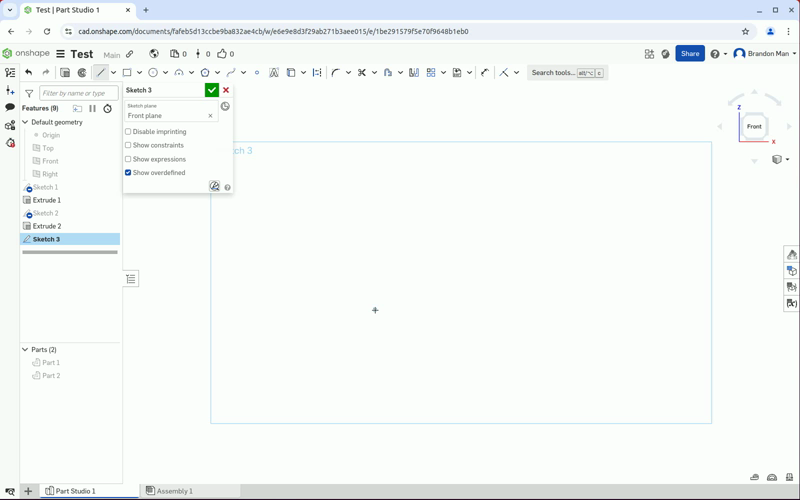
key_down(shift)
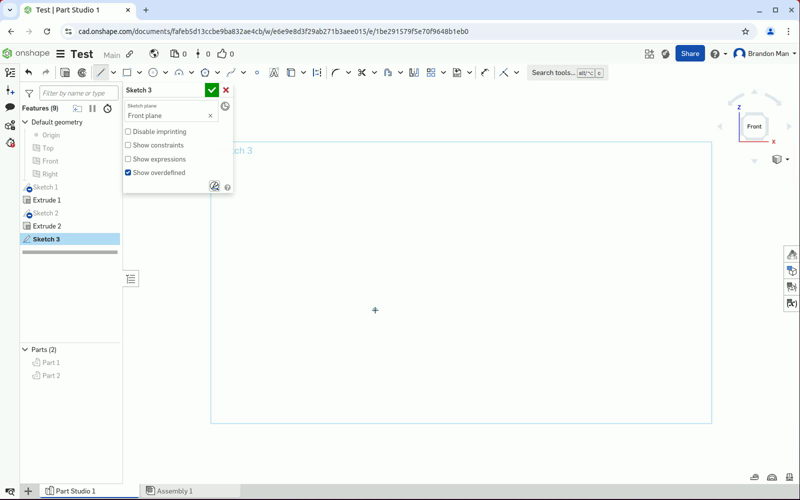
mouse_move(464, 309)
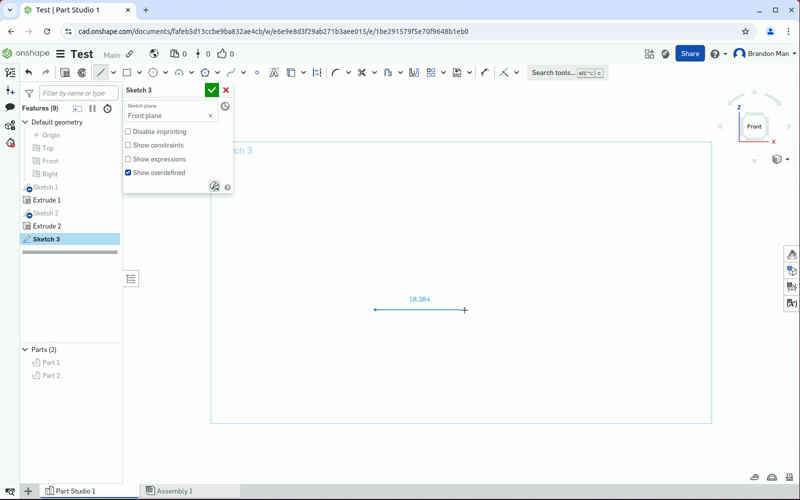
click(464, 309)
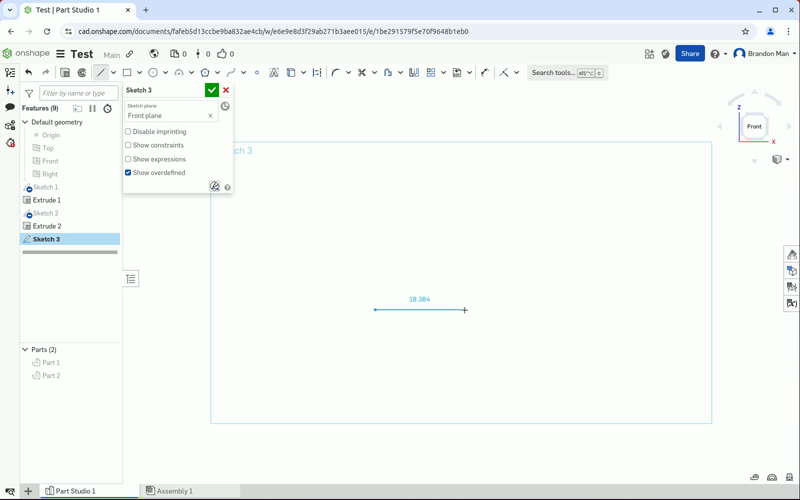
key_up(shift)
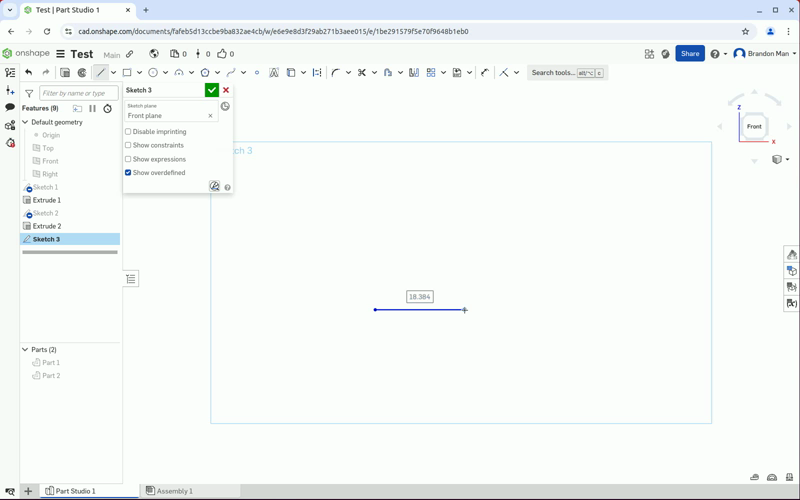
key_down(shift)
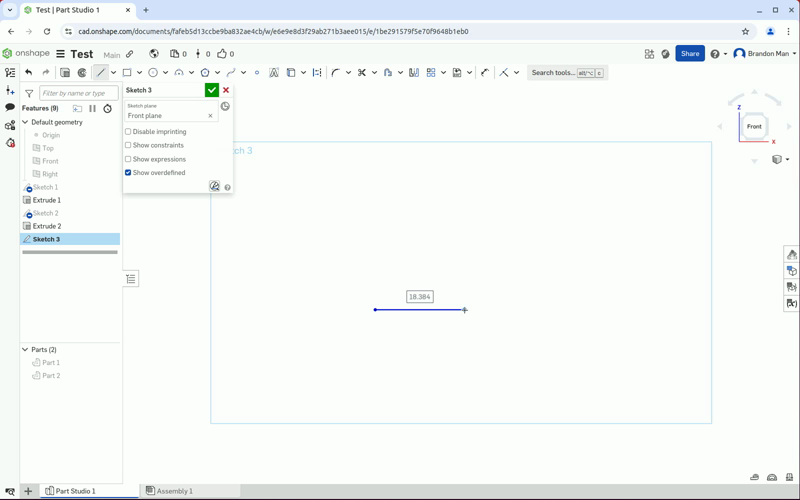
mouse_move(494, 309)
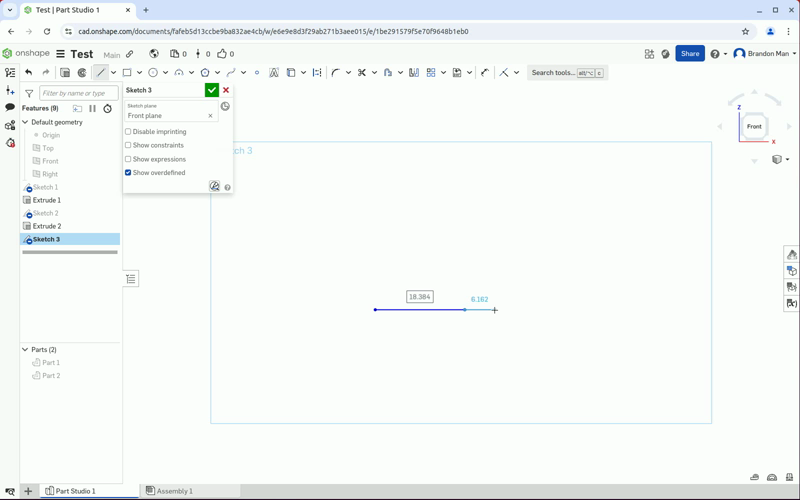
mouse_move(464, 282)
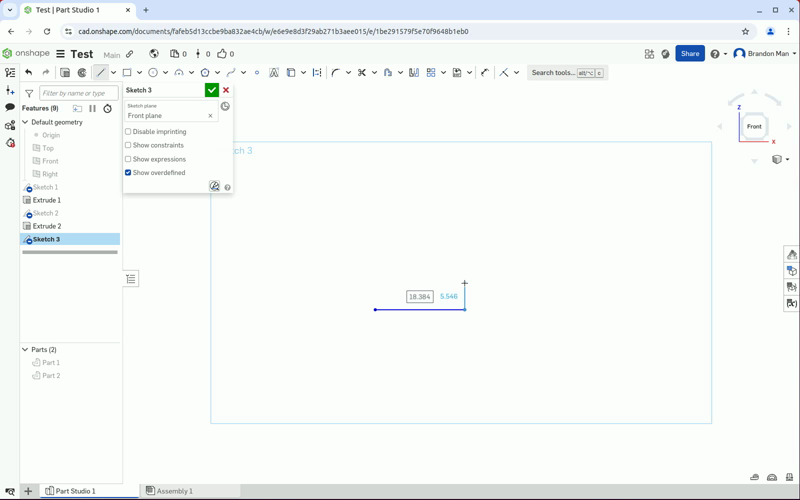
click(464, 282)
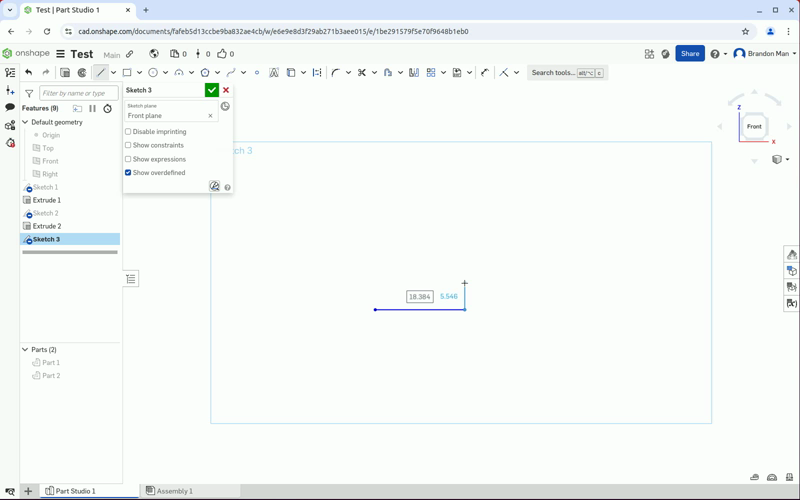
key_up(shift)
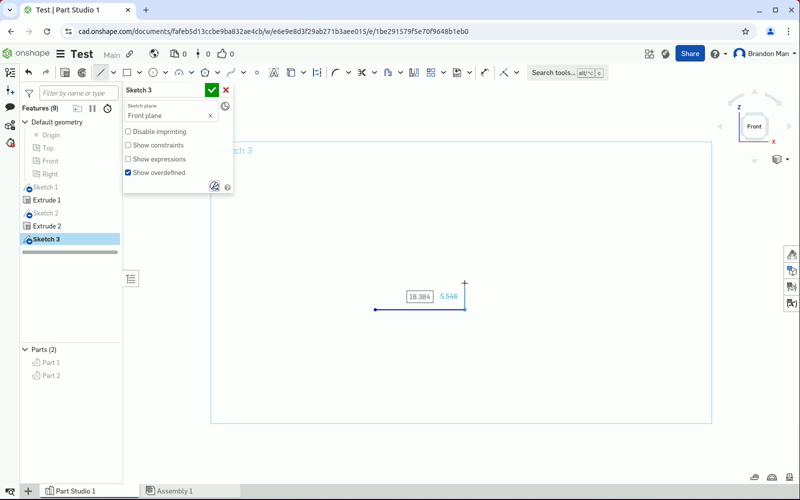
key(esc)
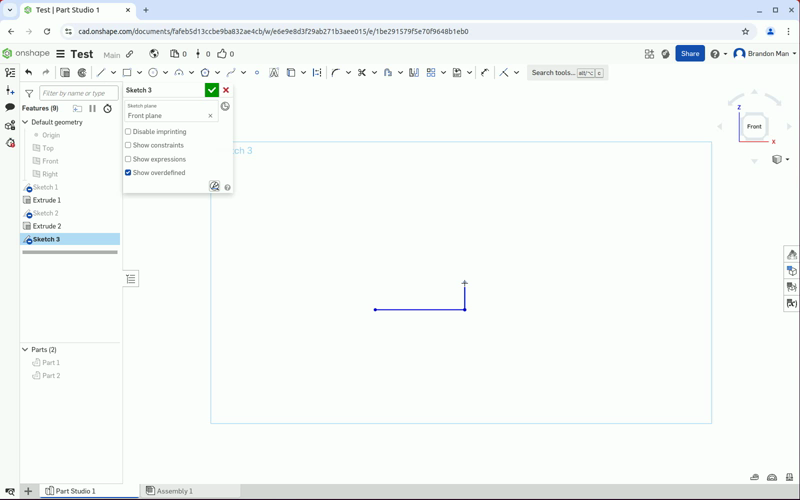
key(a)
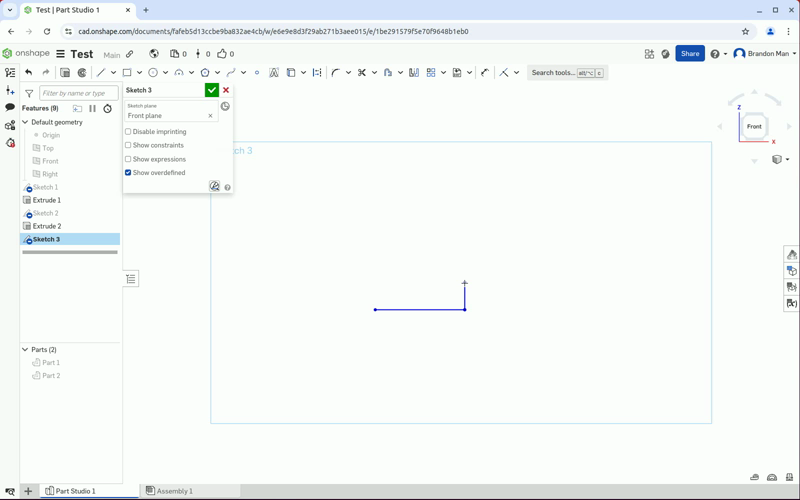
mouse_move(464, 282)
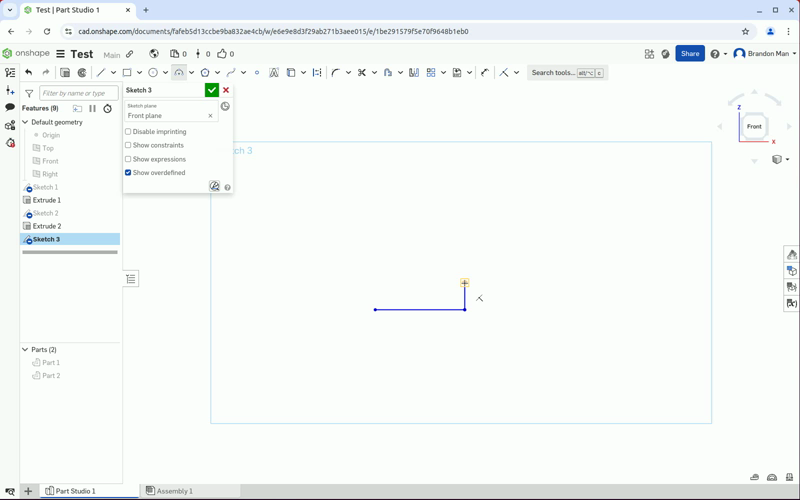
click(464, 282)
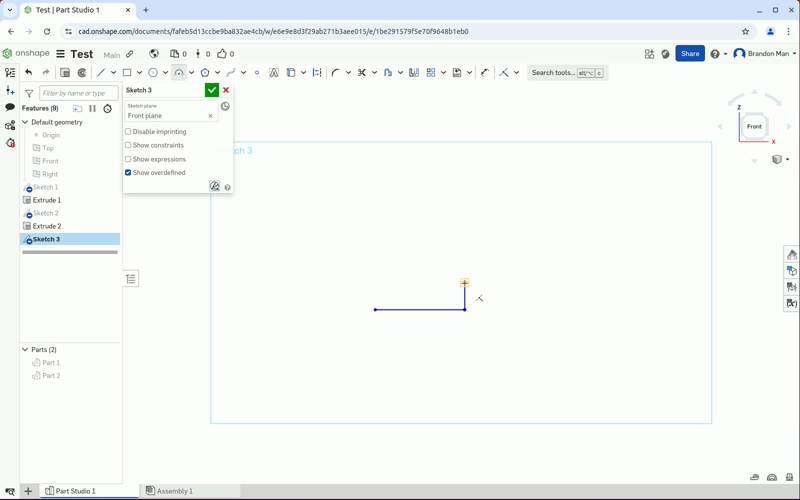
key_down(shift)
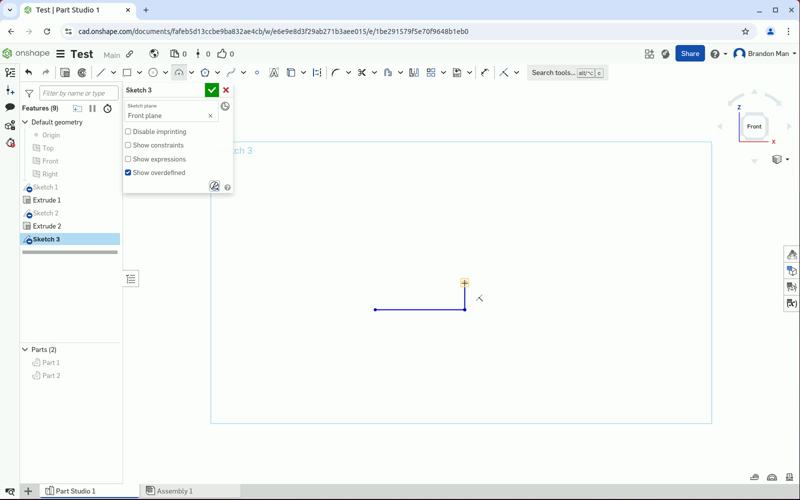
mouse_move(437, 255)
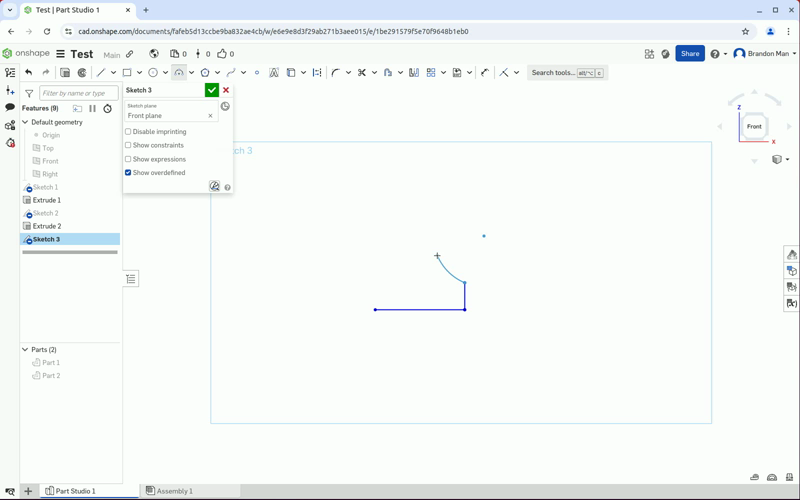
click(437, 255)
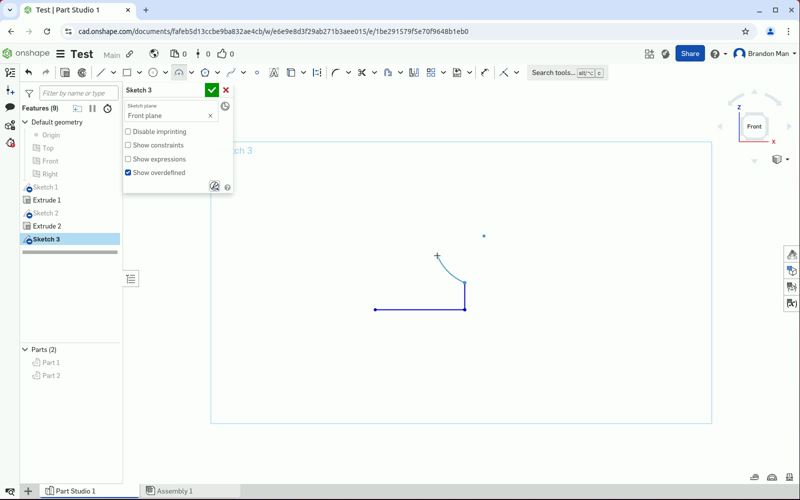
mouse_move(445, 274)
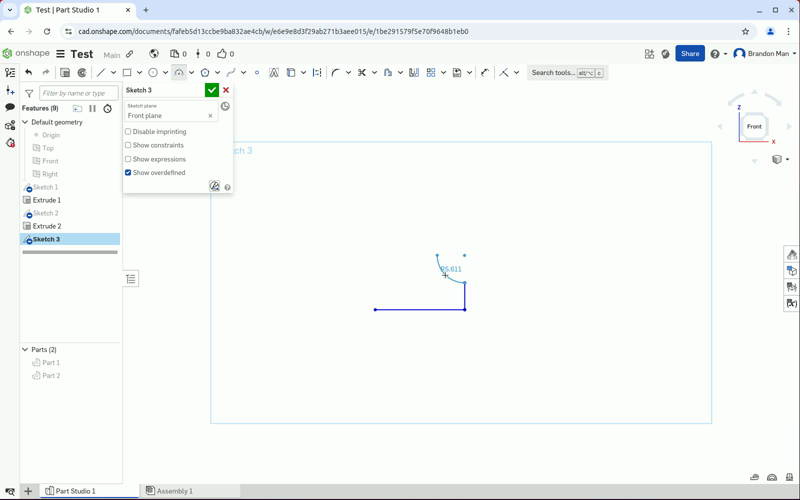
click(445, 274)
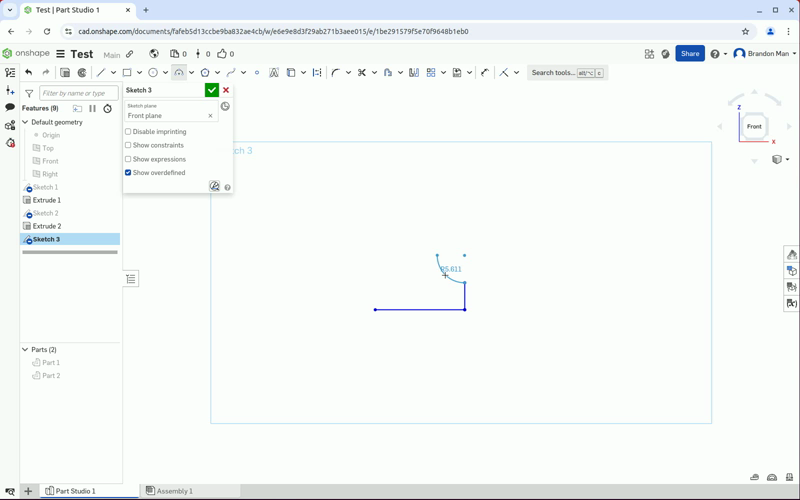
key_up(shift)
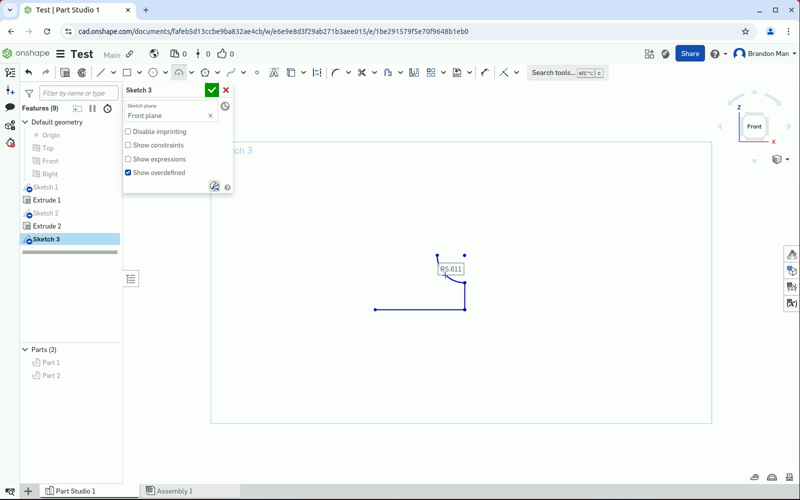
key(esc)
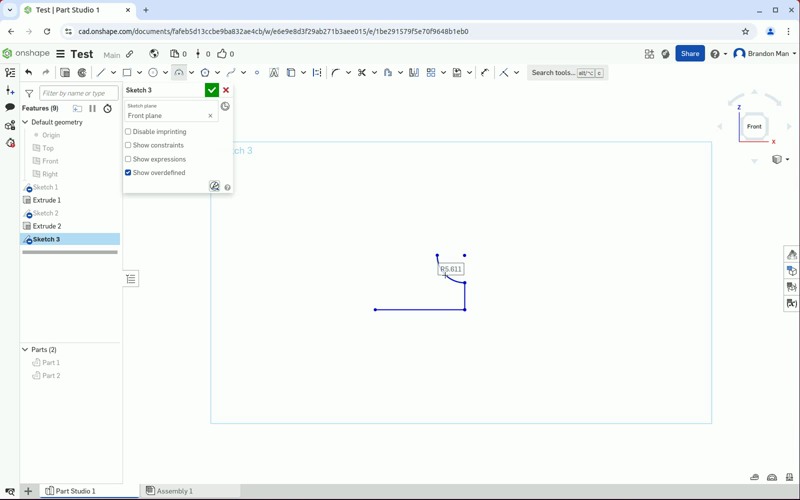
key(l)
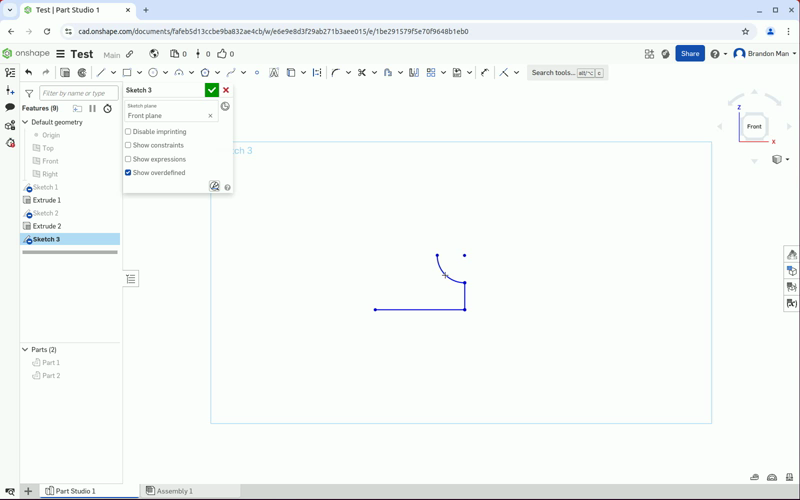
mouse_move(437, 255)
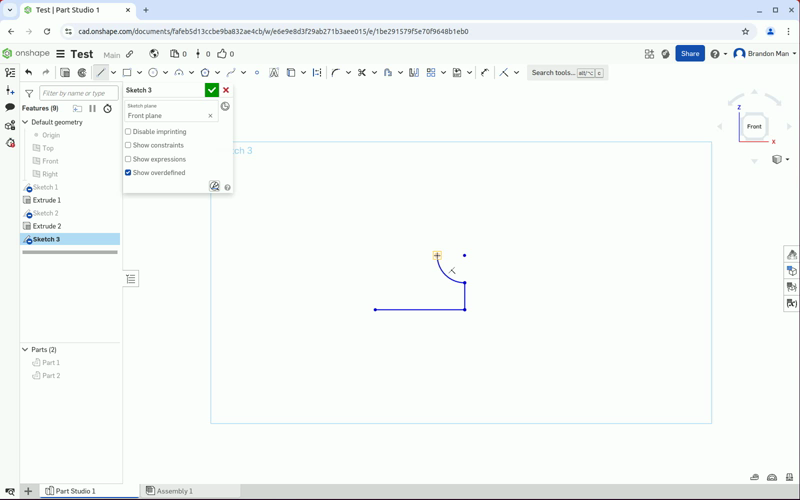
click(437, 255)
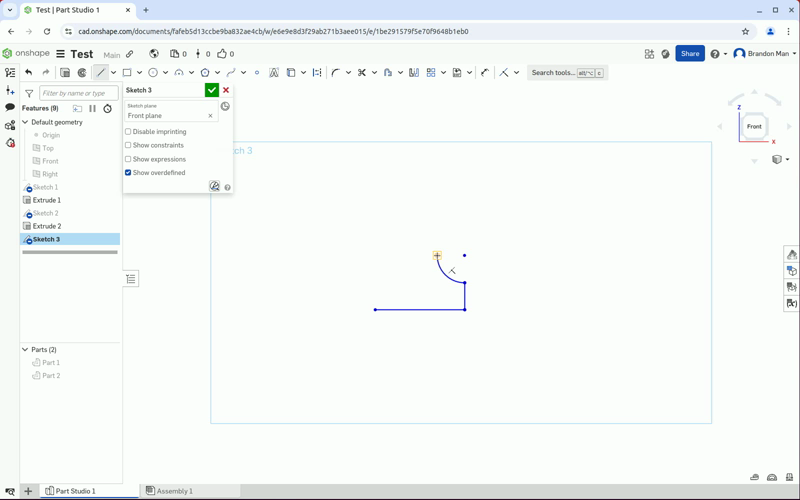
key_down(shift)
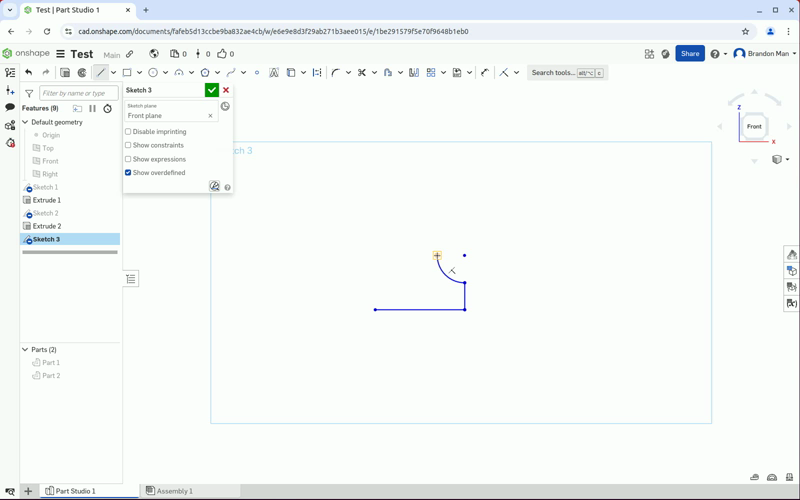
mouse_move(375, 255)
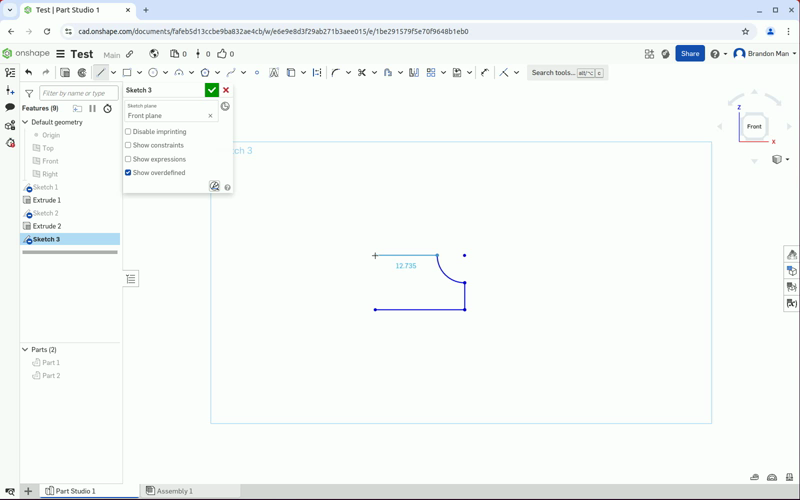
click(375, 255)
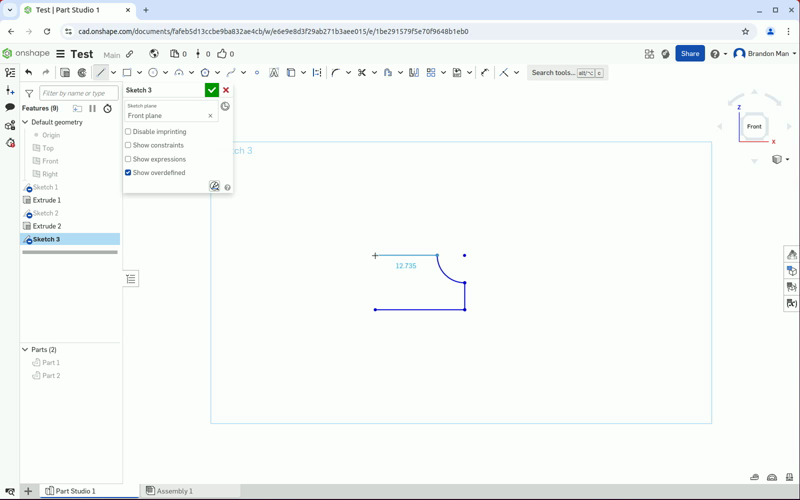
key_up(shift)
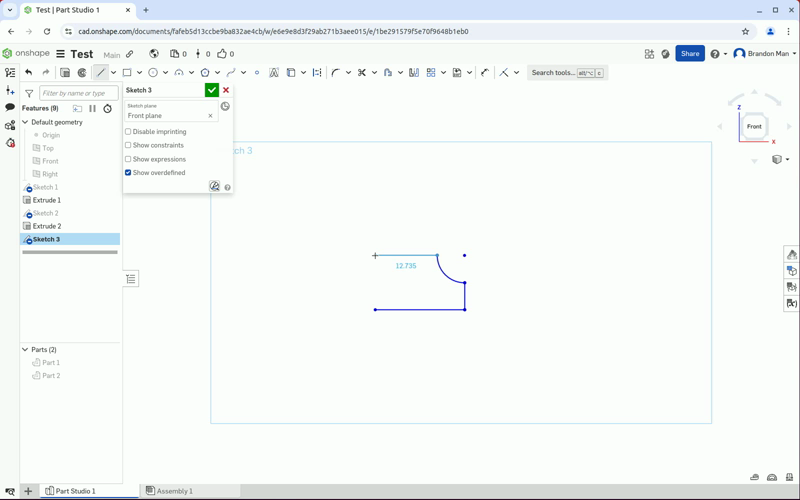
key(esc)
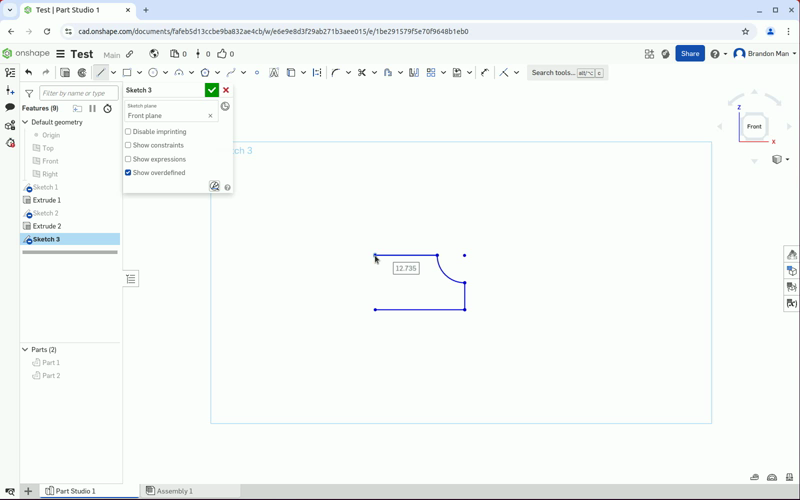
key(a)
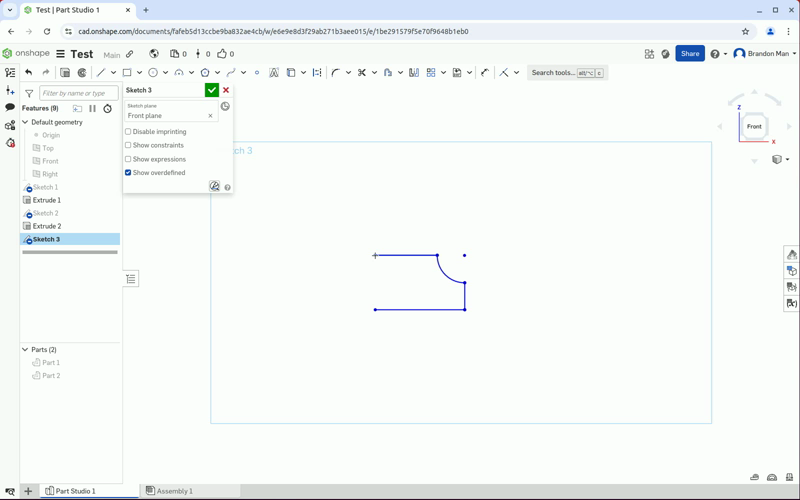
mouse_move(375, 255)
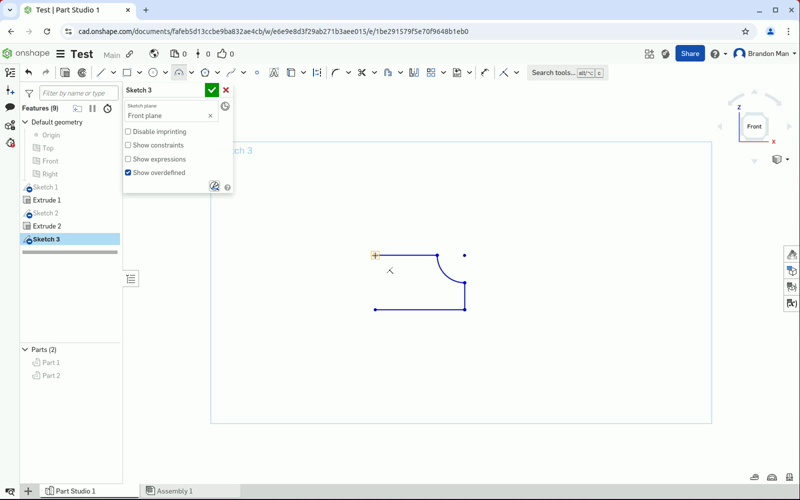
click(375, 255)
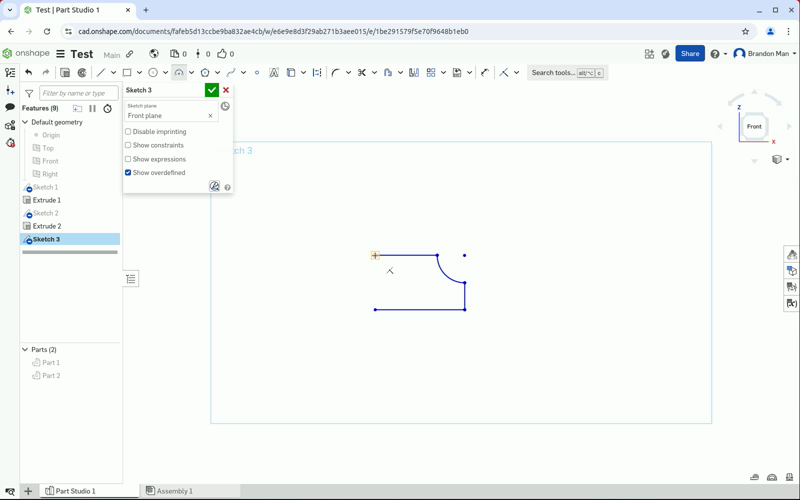
mouse_move(375, 309)
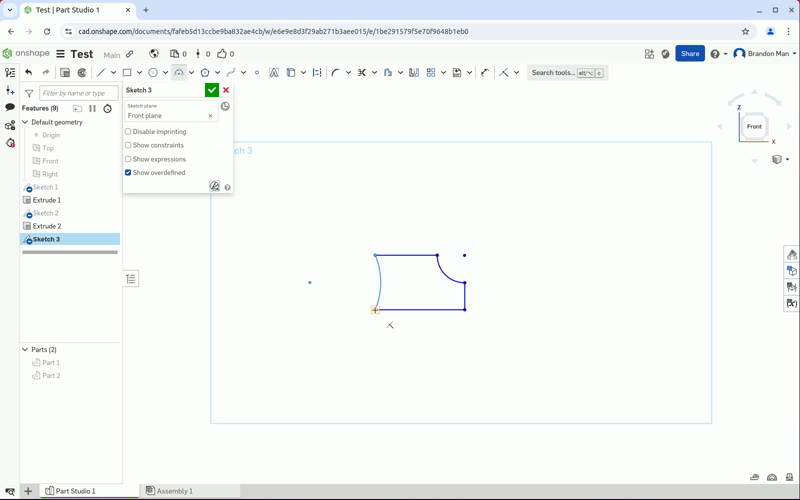
click(375, 309)
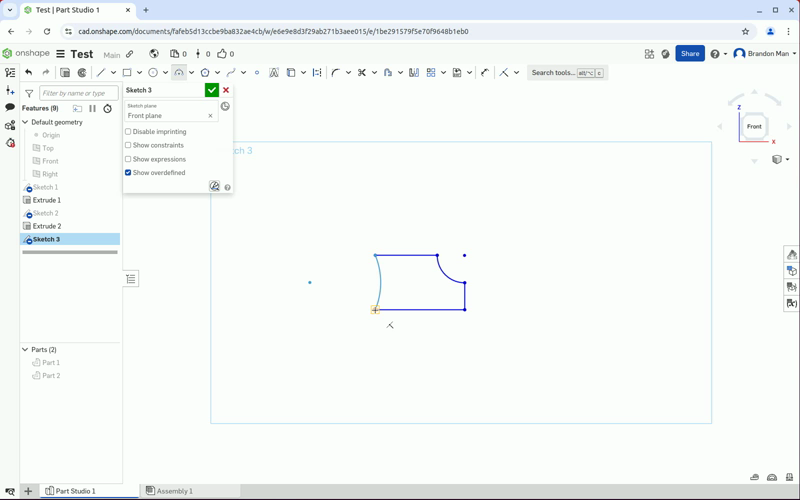
key_down(shift)
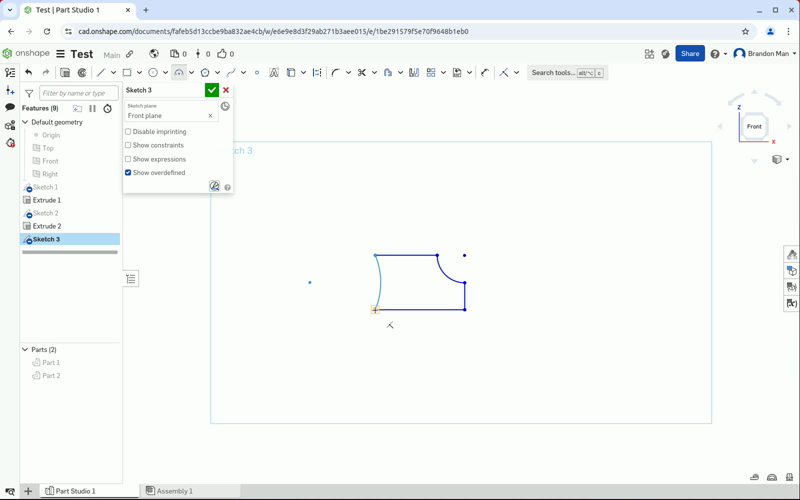
mouse_move(347, 282)
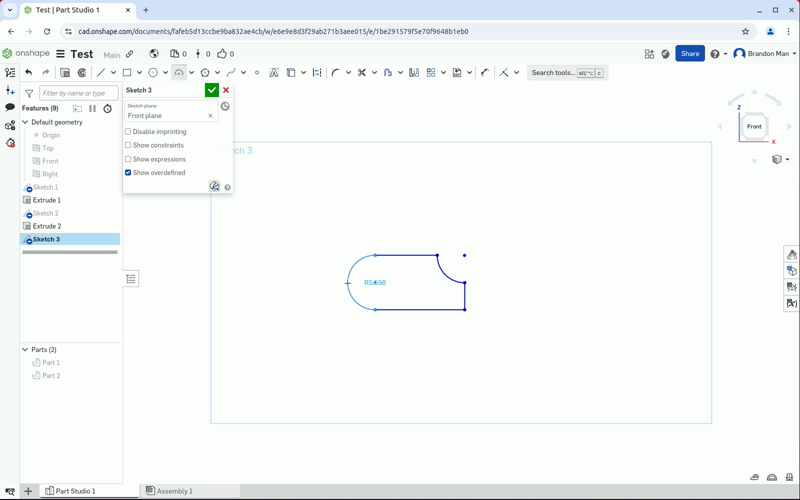
click(347, 282)
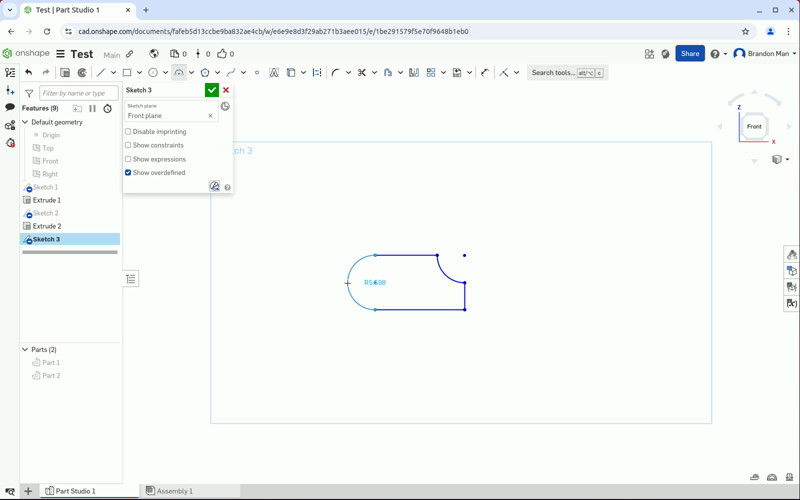
key_up(shift)
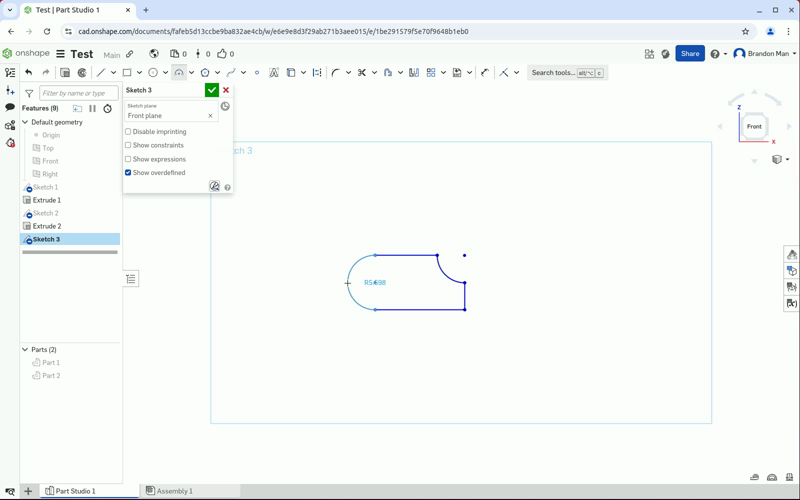
key(esc)
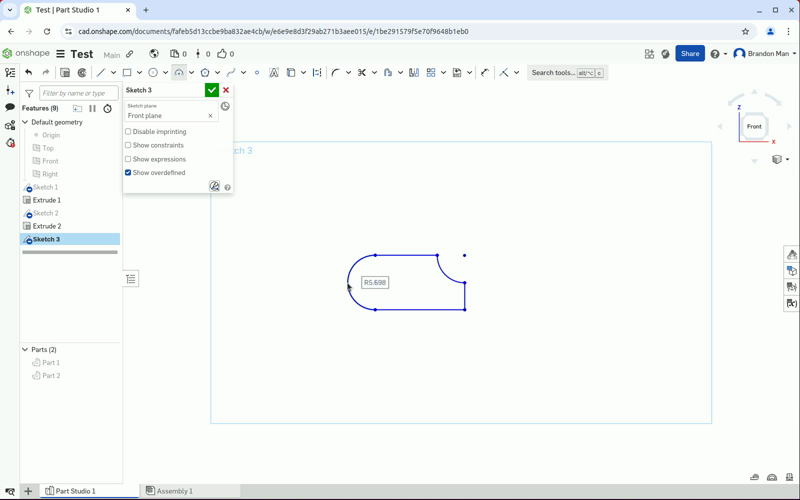
key(c)
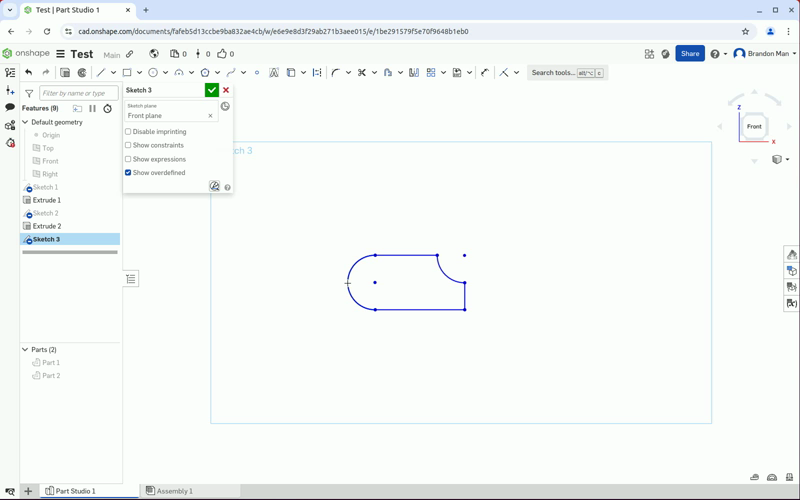
key_down(shift)
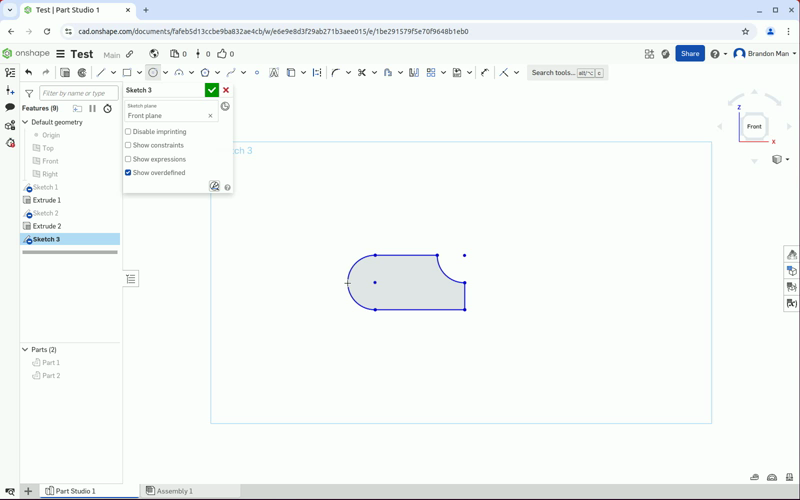
mouse_move(375, 282)
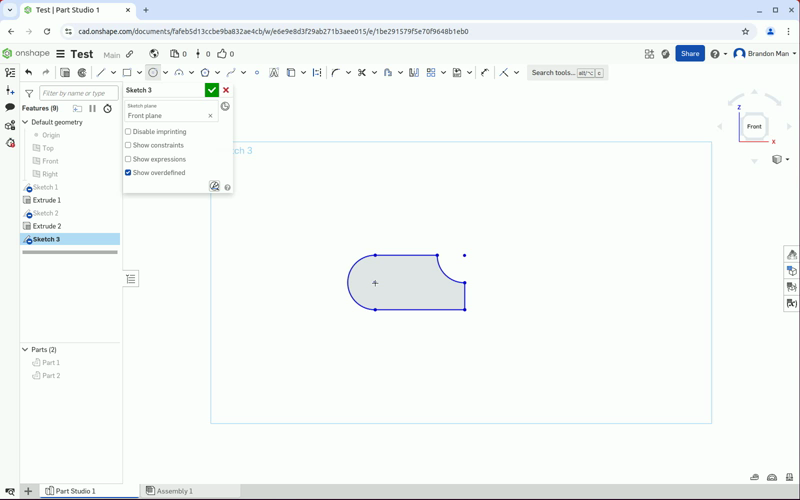
click(375, 282)
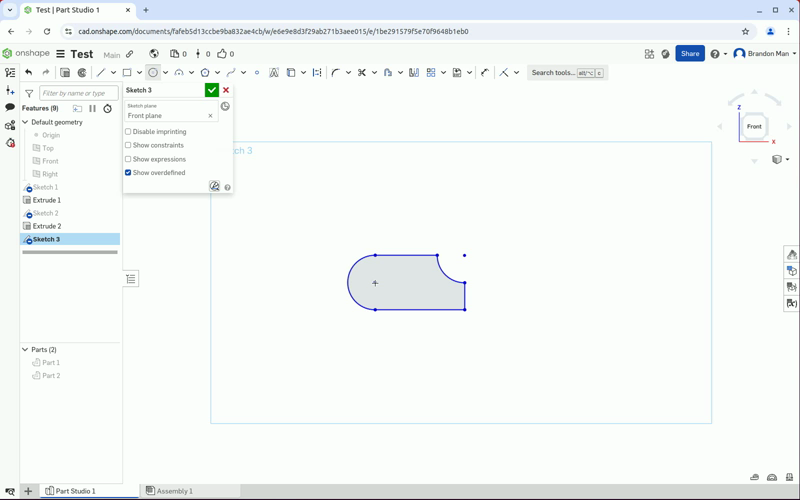
key_up(shift)
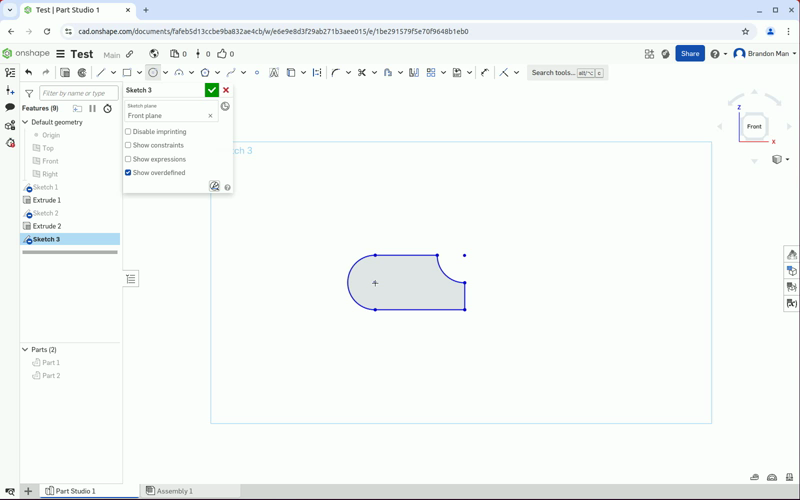
mouse_move(386, 282)
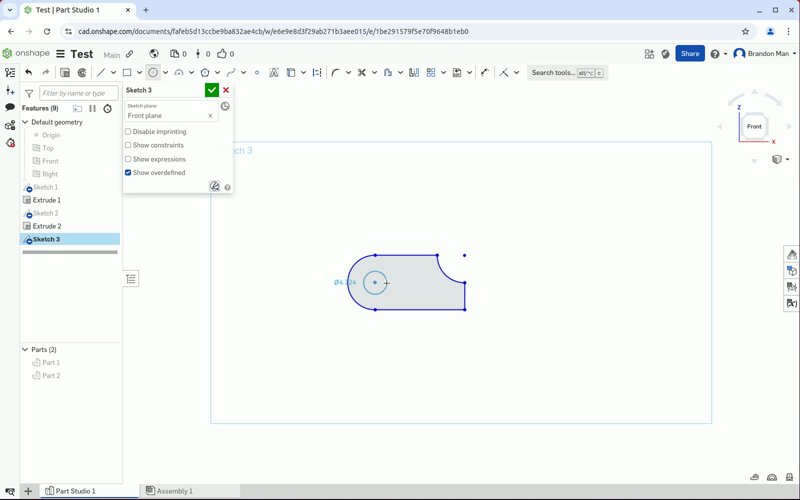
click(386, 282)
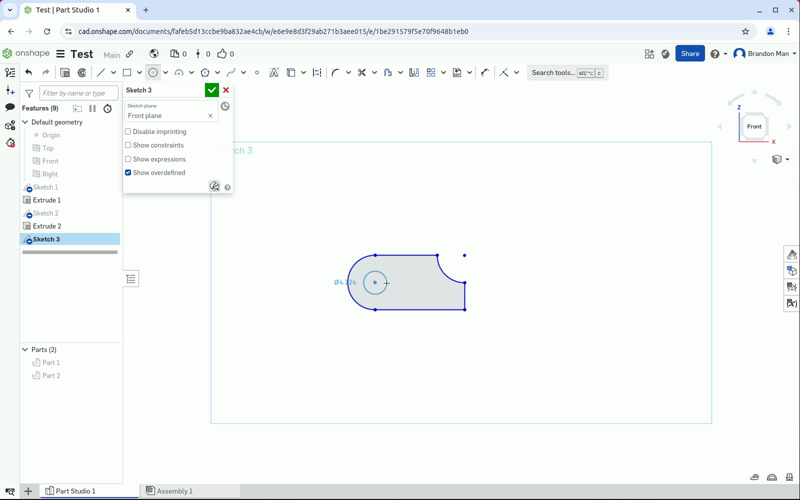
key(esc)
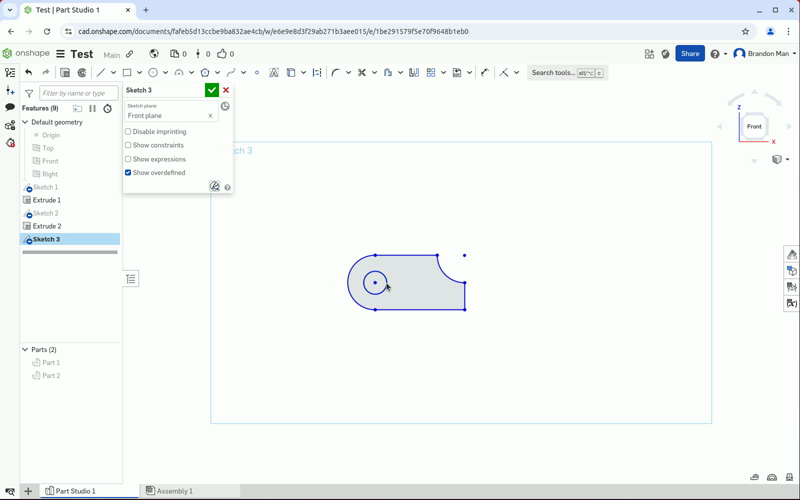
mouse_move(461, 286)
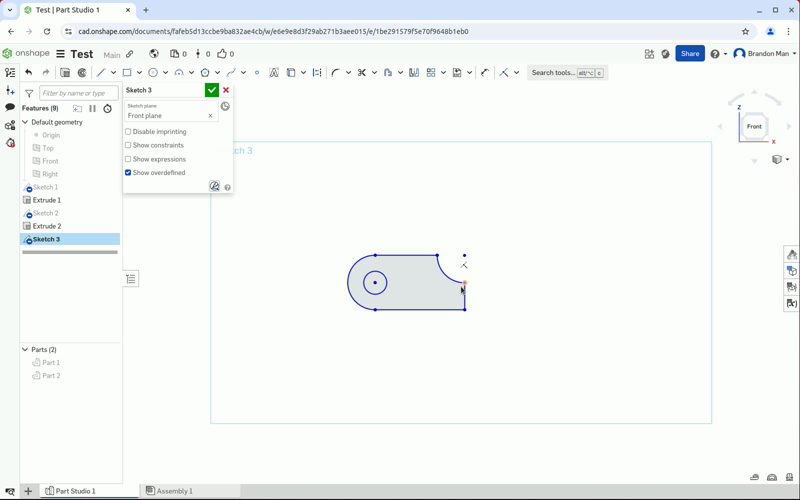
click(461, 286)
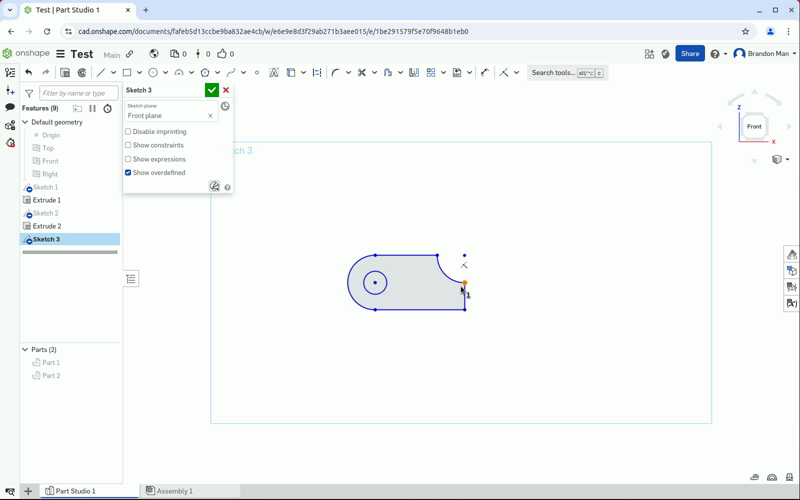
mouse_move(73, 352)
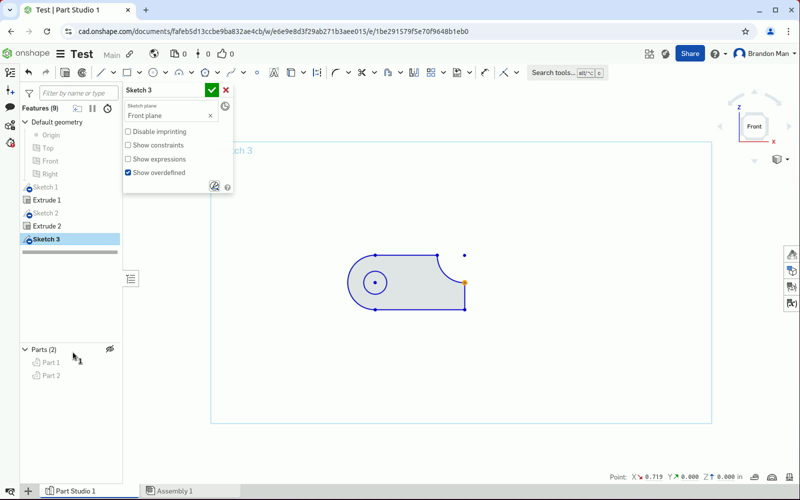
key(shift+y)
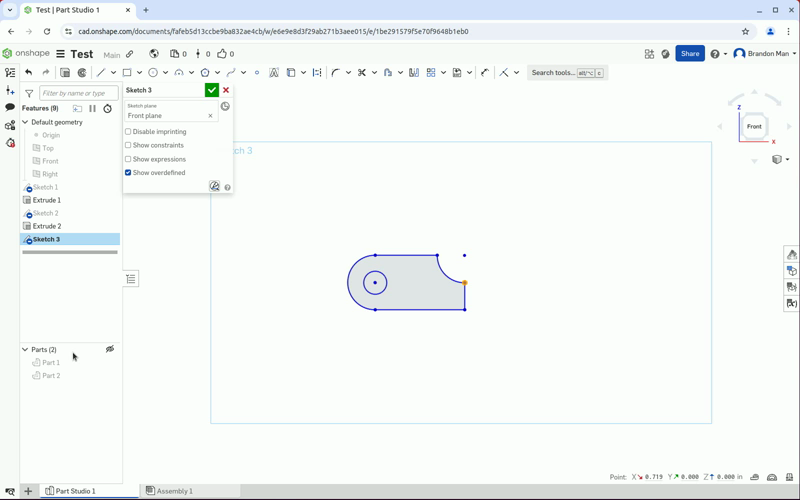
key(shift+e)
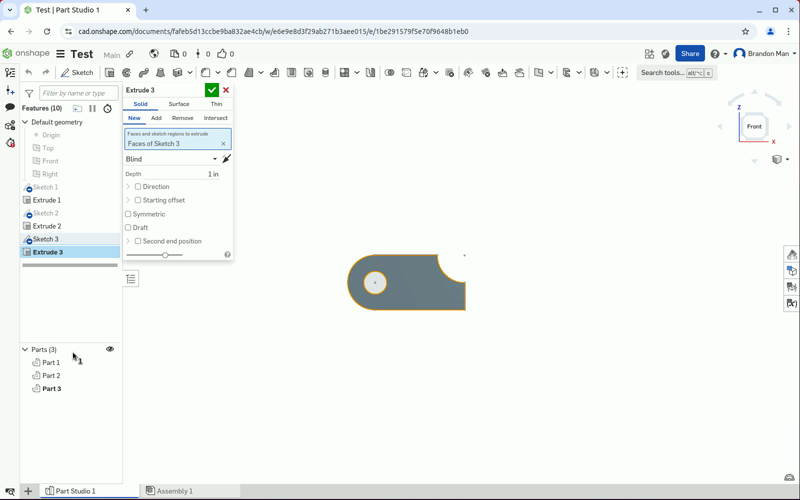
mouse_move(143, 106)
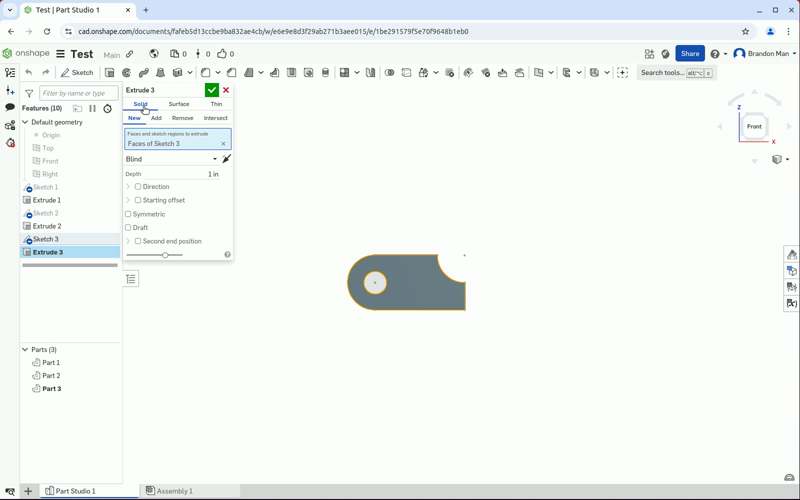
click(143, 106)
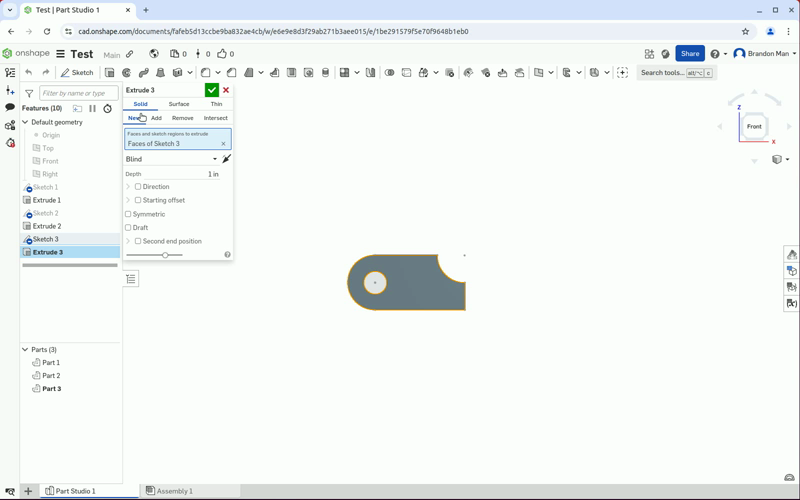
mouse_move(137, 120)
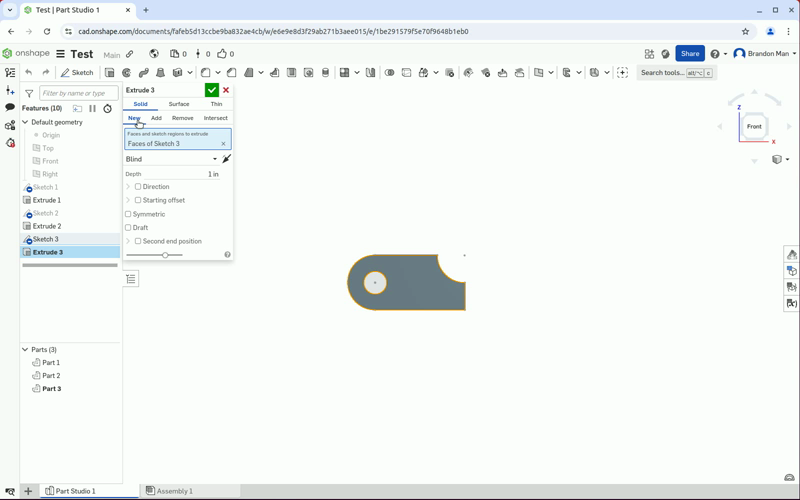
click(137, 120)
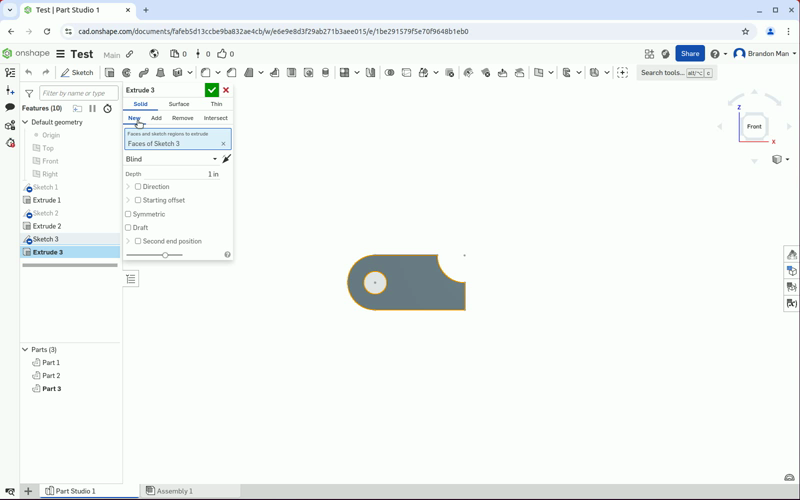
key(tab, 4)
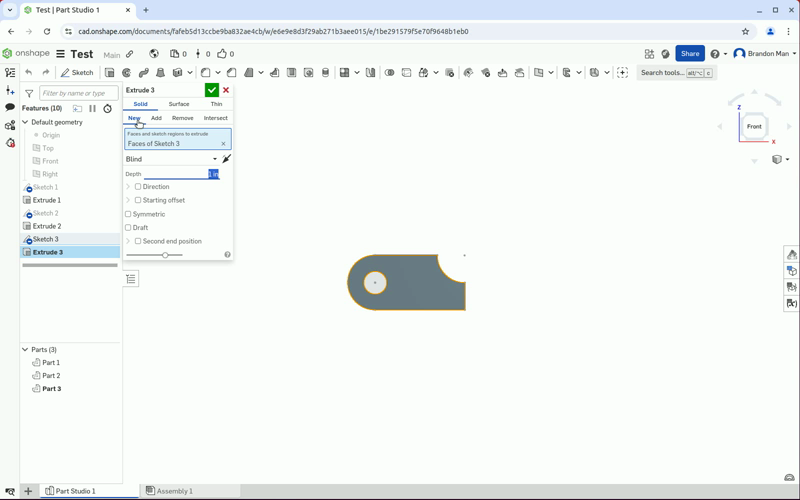
text(4.333)
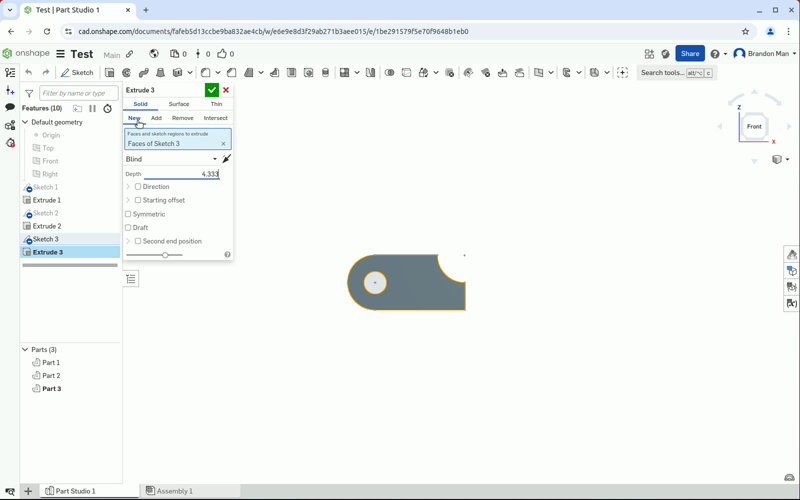
key(enter)
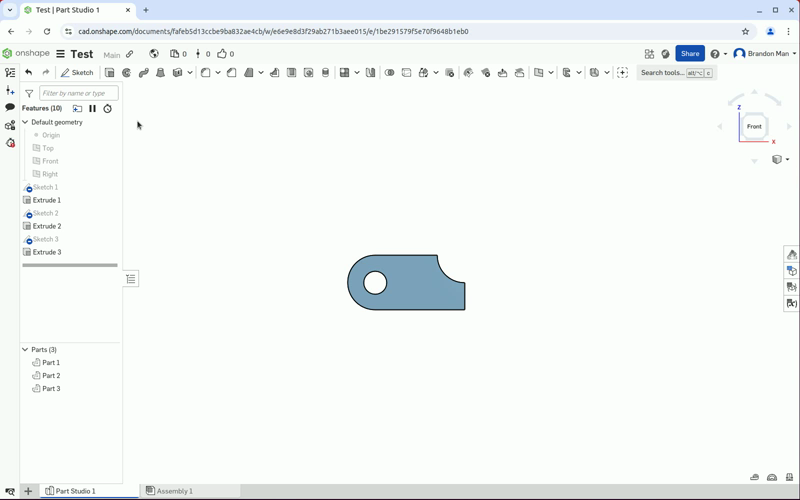
key(shift+h)
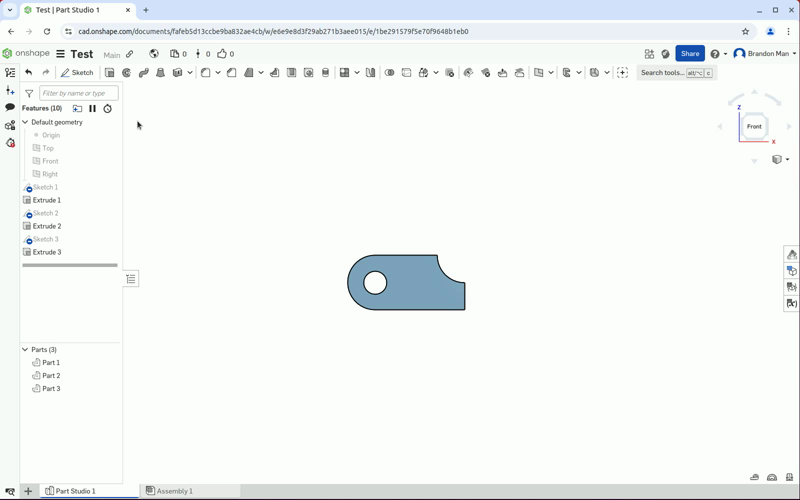
key(shift+h)
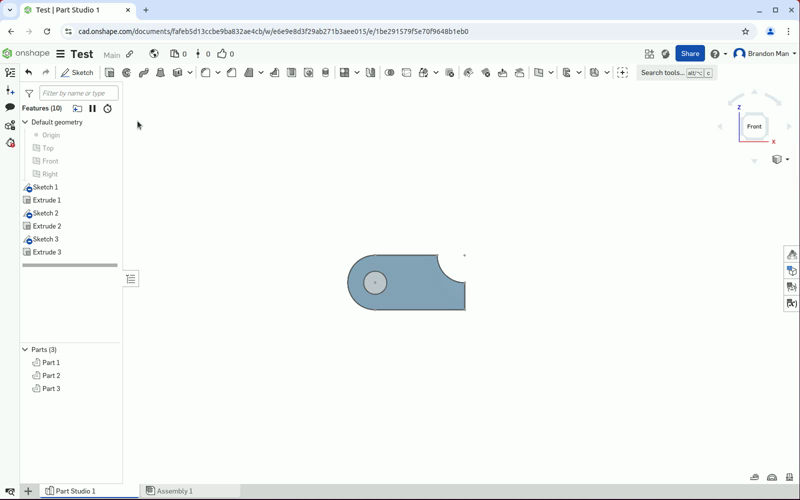
key(shift+7)
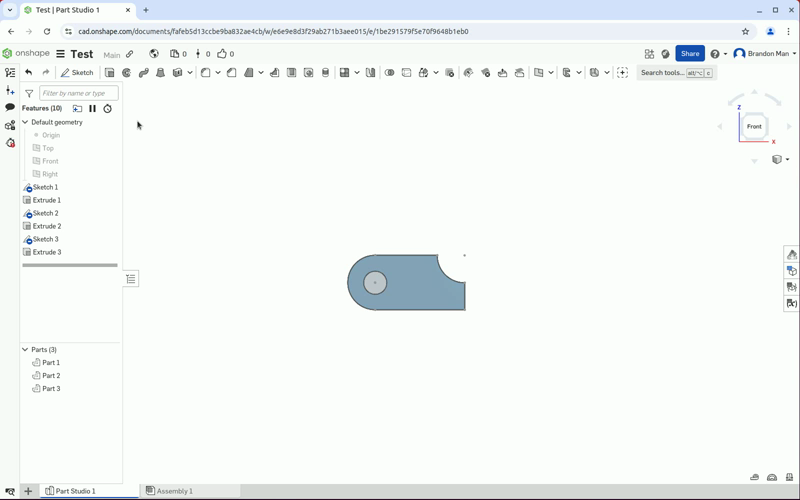
key(left, 2)
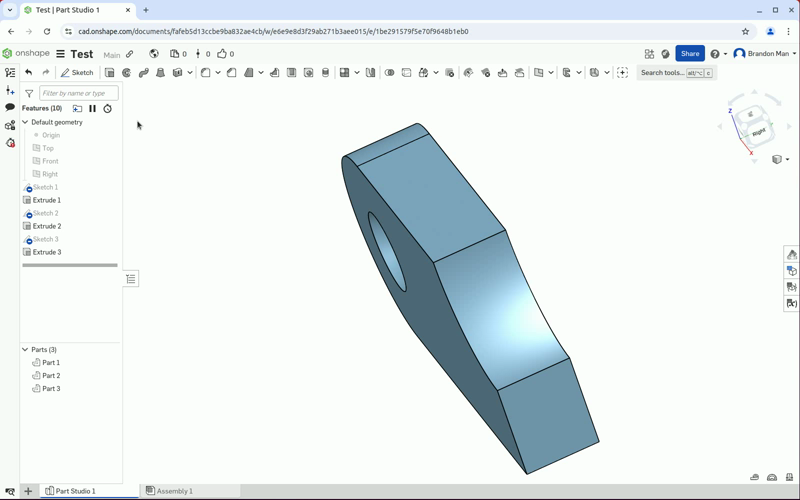
key(down, 2)
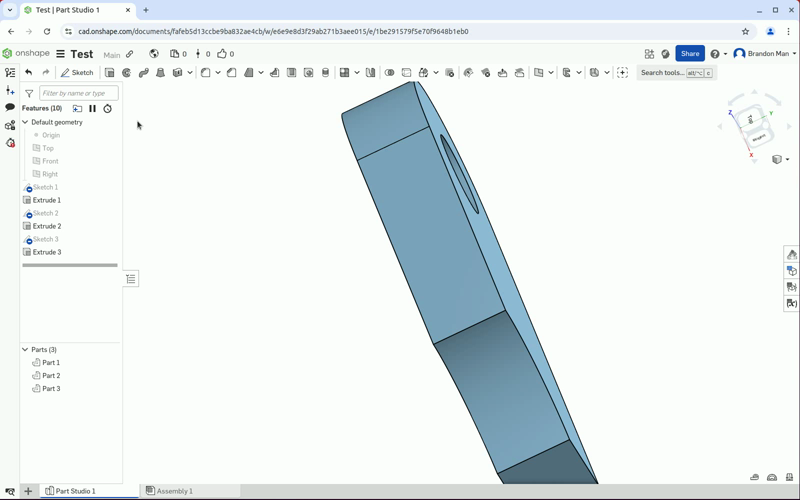
key(up, 2)
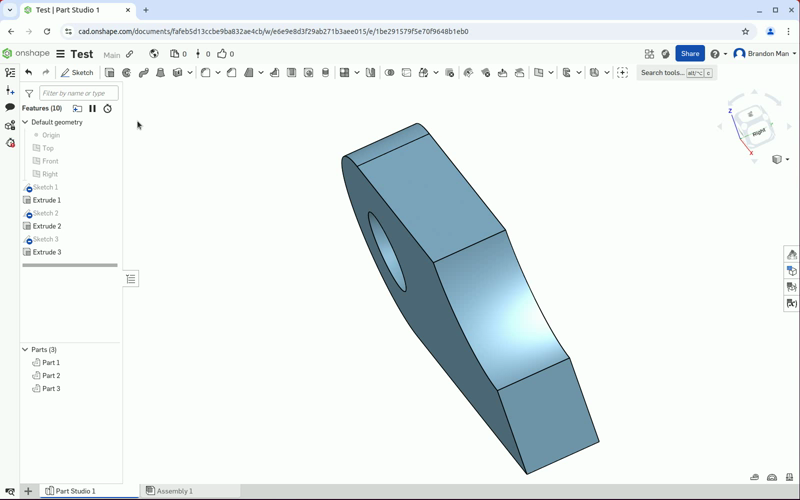
key(right, 2)
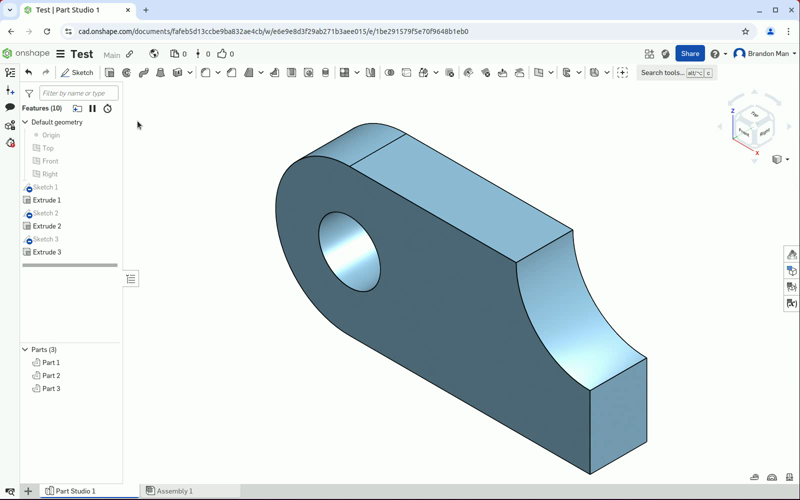
mouse_move(73, 189)
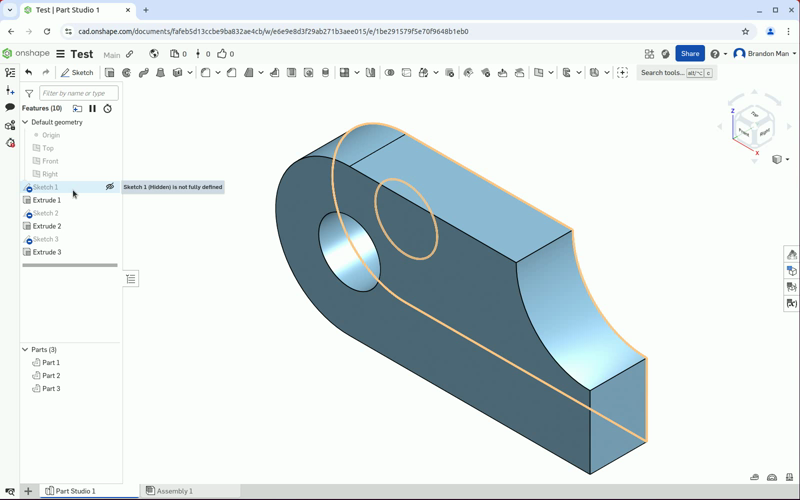
click(73, 189)